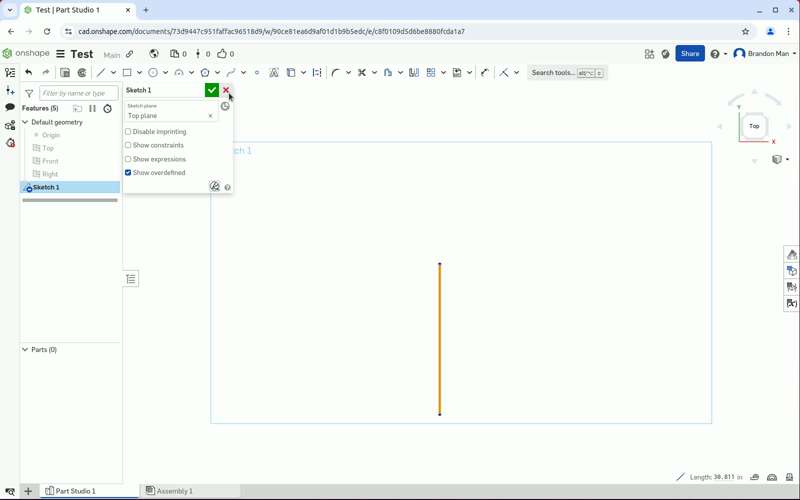
key(shift+h)
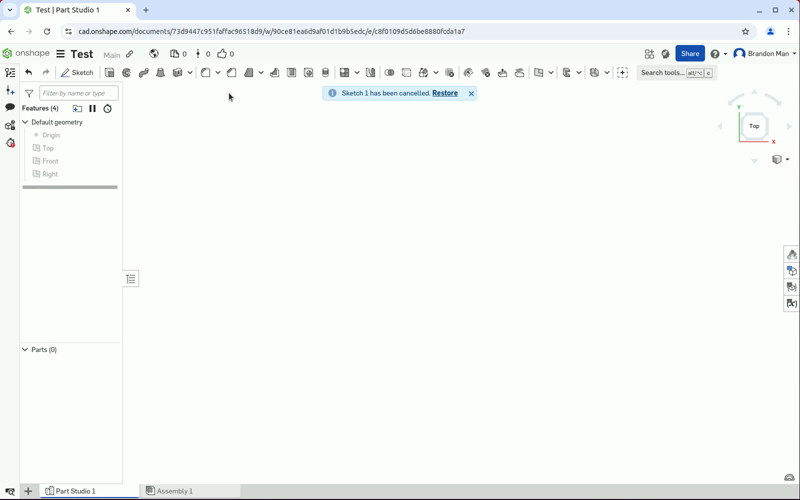
mouse_move(73, 352)
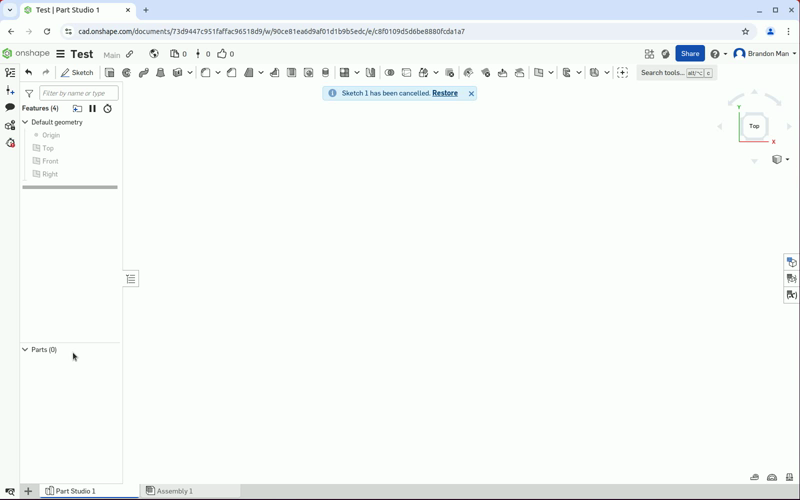
key(y)
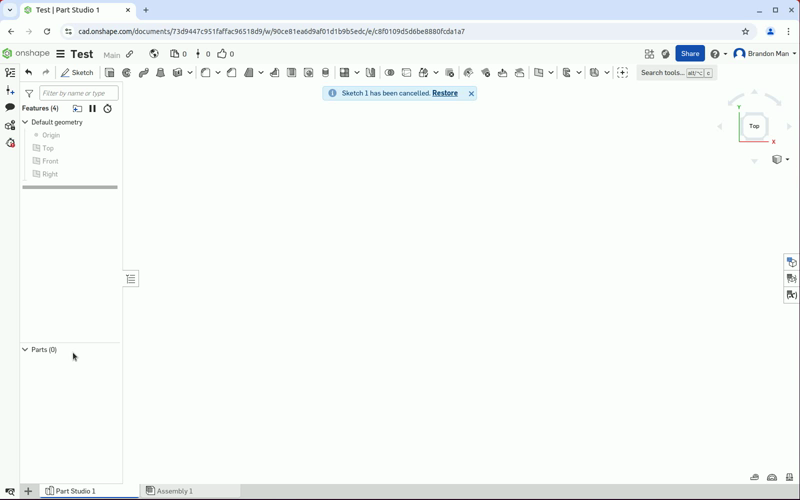
key(shift+p)
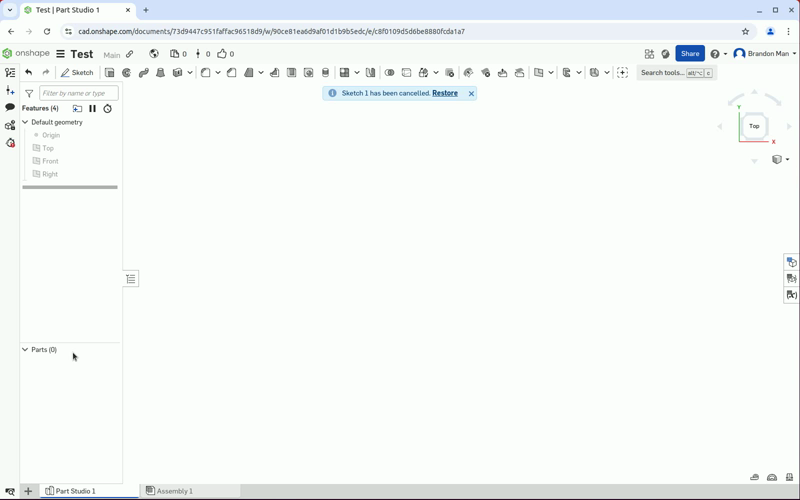
key(space)
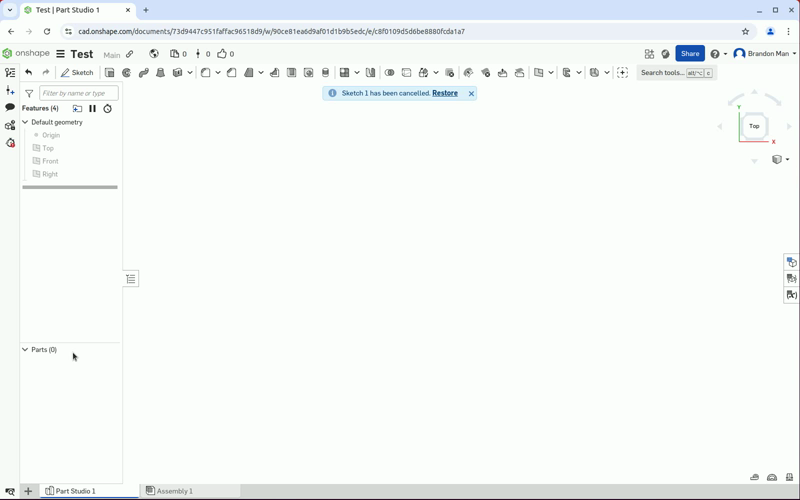
key_down(shift)
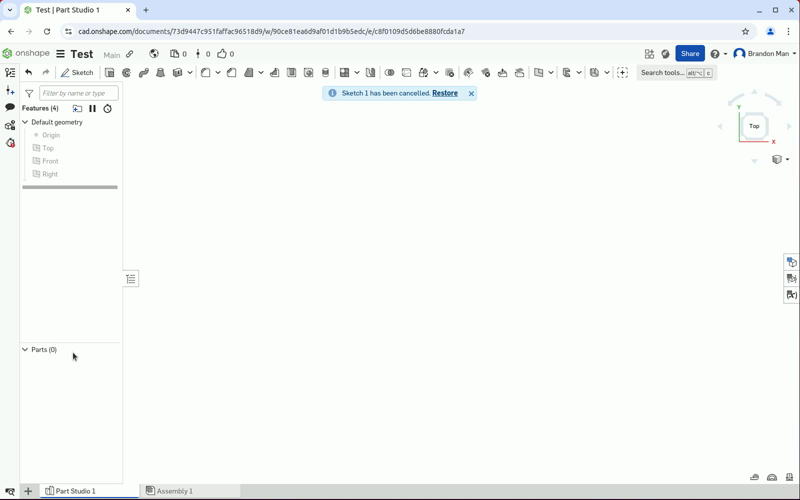
key(up)
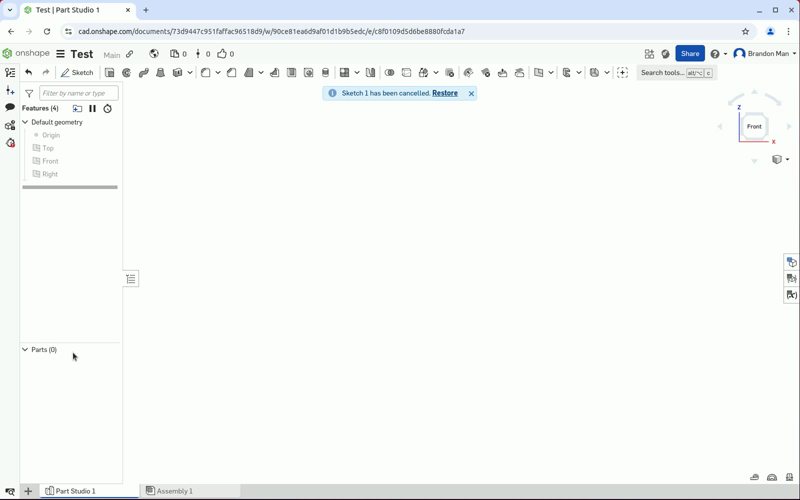
key_up(shift)
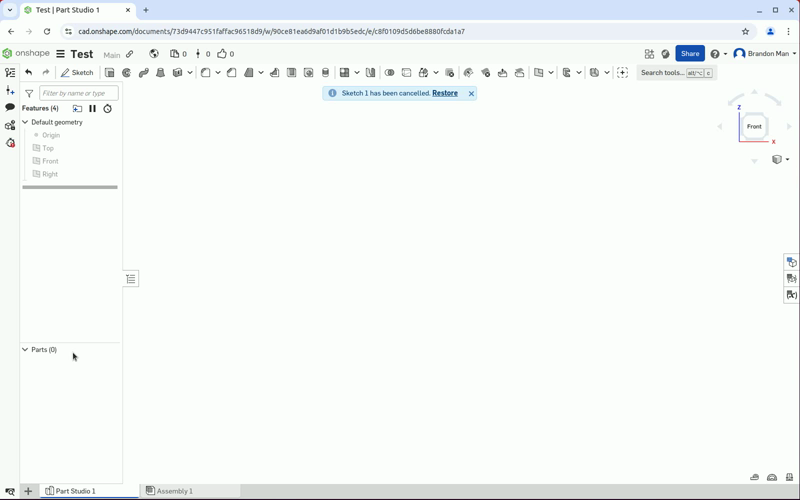
mouse_move(73, 352)
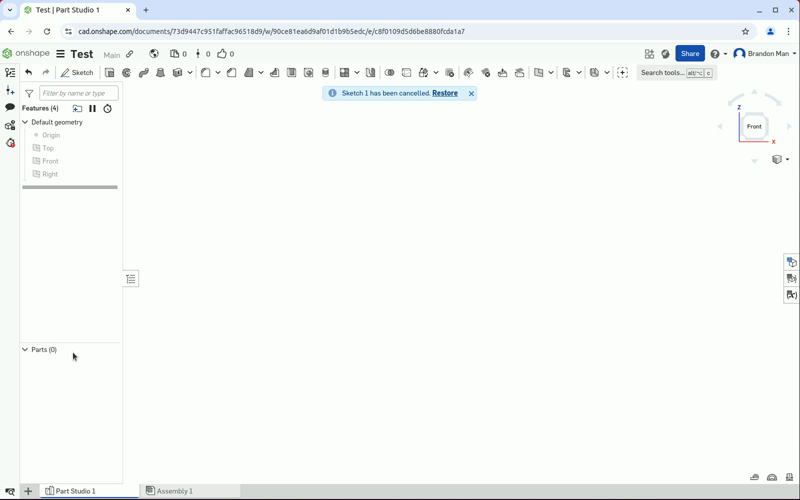
key(shift+y)
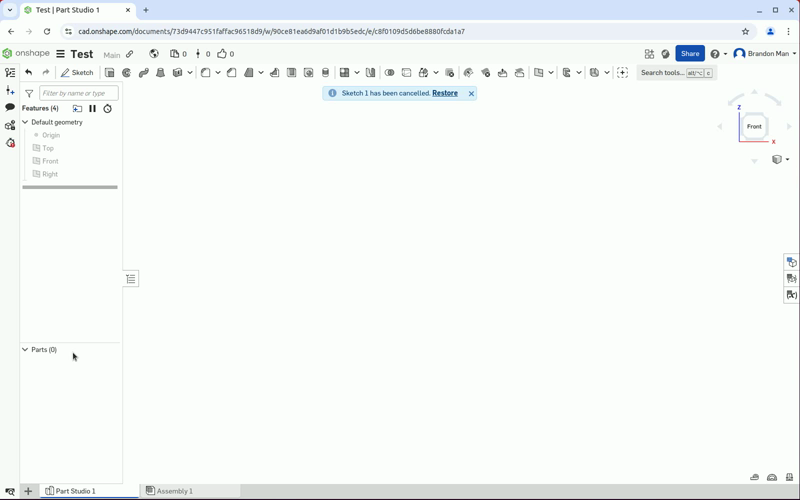
key(shift+s)
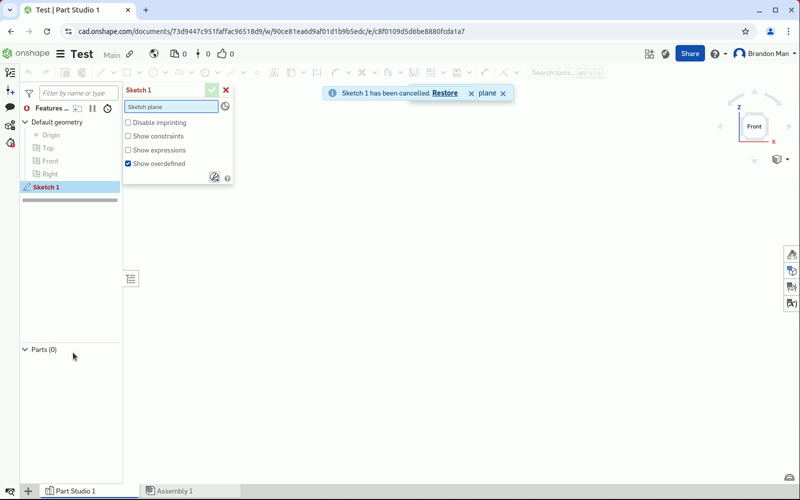
mouse_move(73, 163)
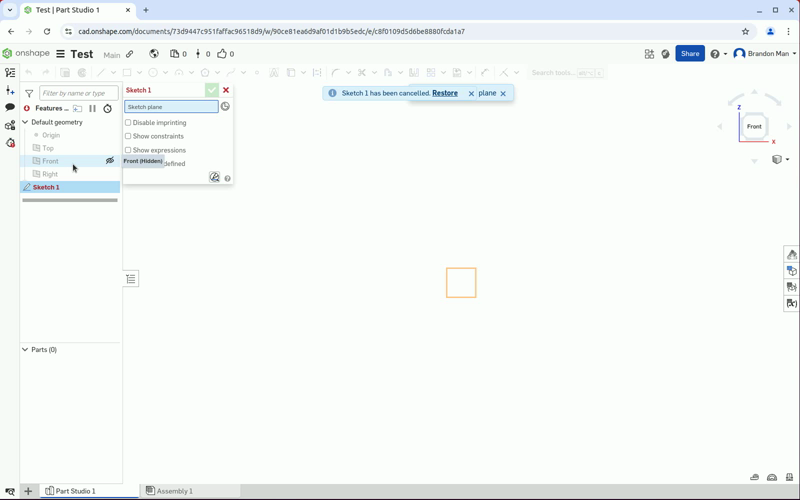
click(73, 163)
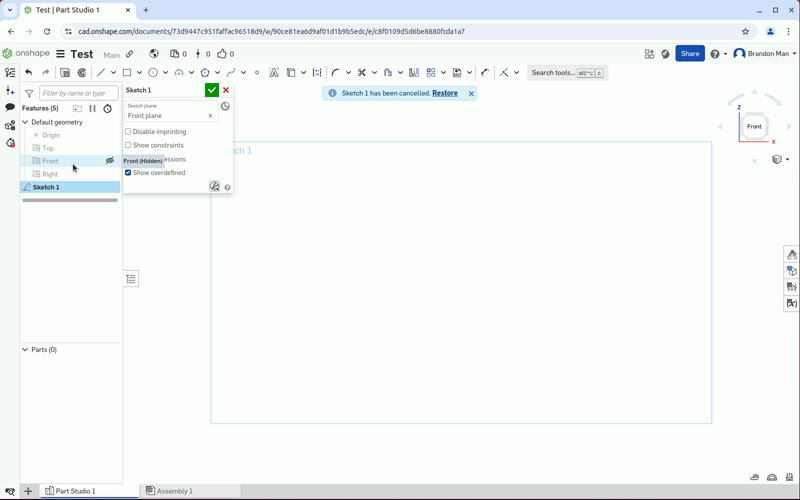
mouse_move(73, 352)
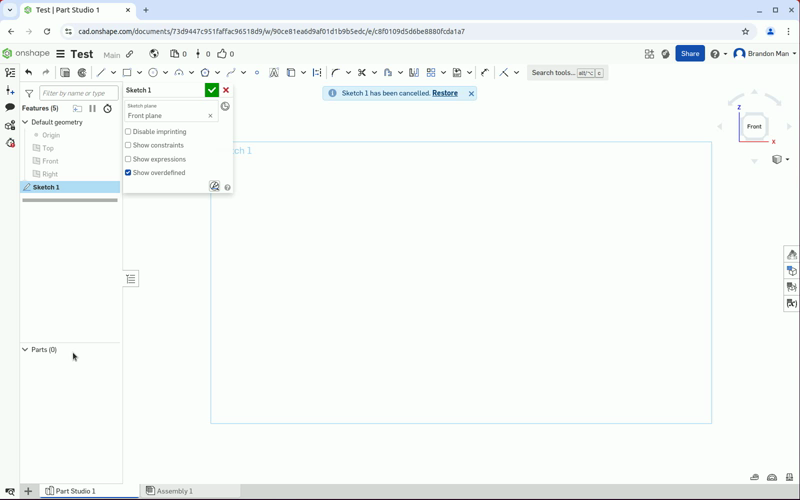
key(y)
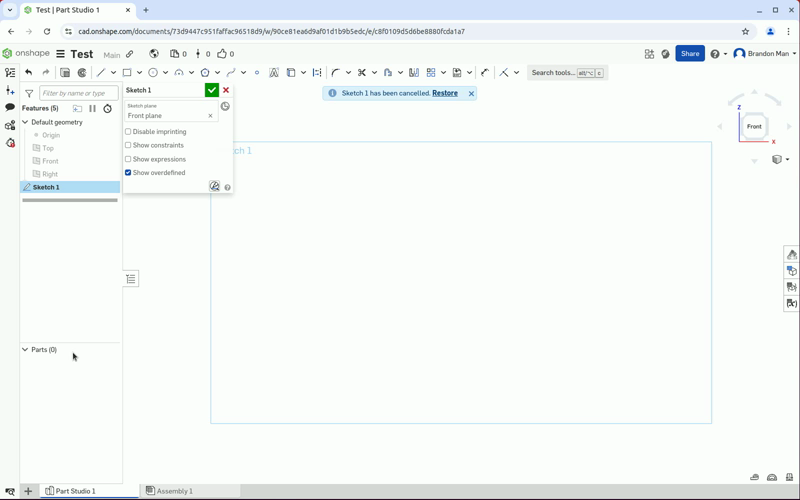
key(l)
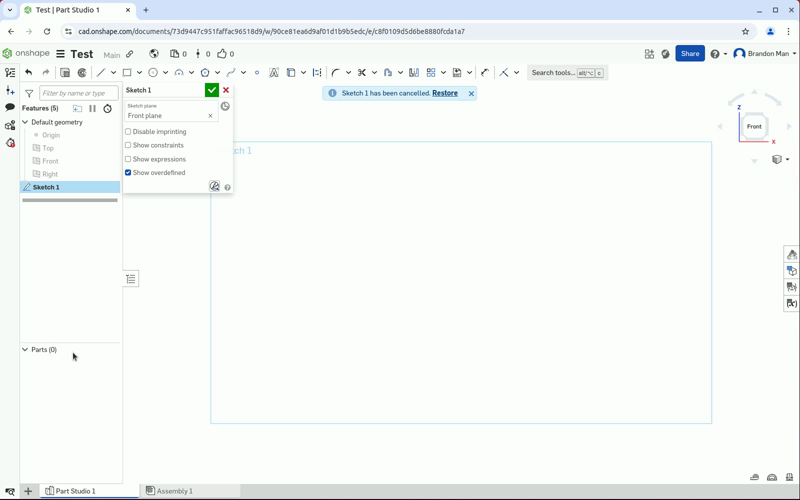
key_down(shift)
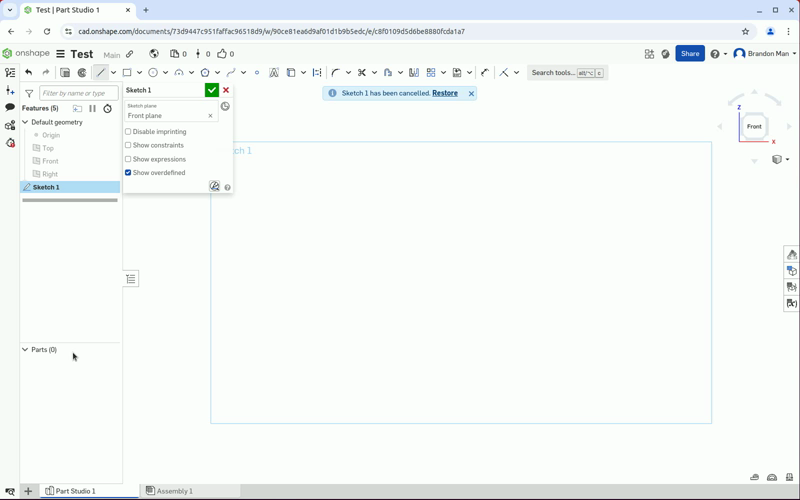
mouse_move(460, 272)
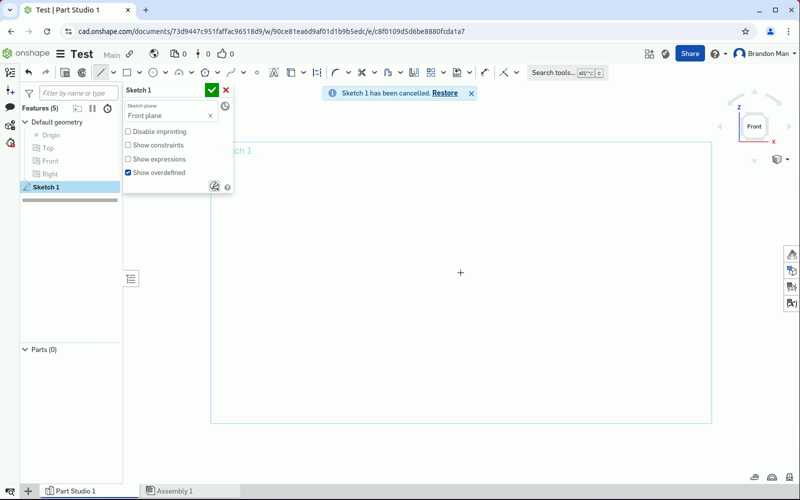
click(460, 272)
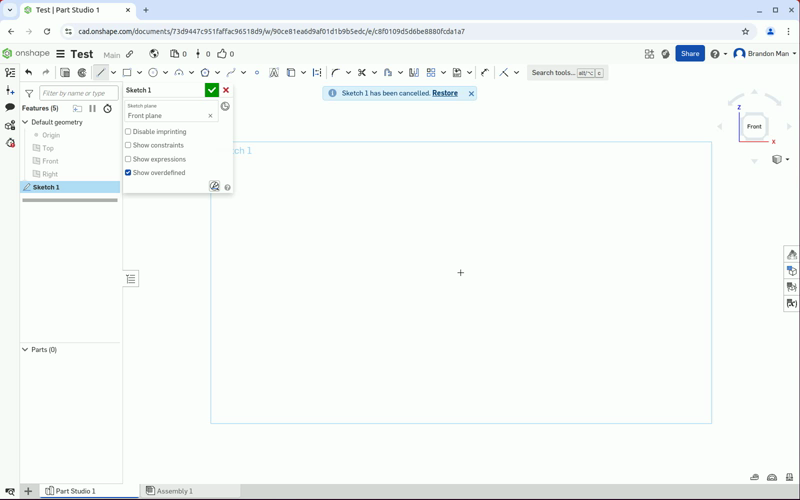
key_up(shift)
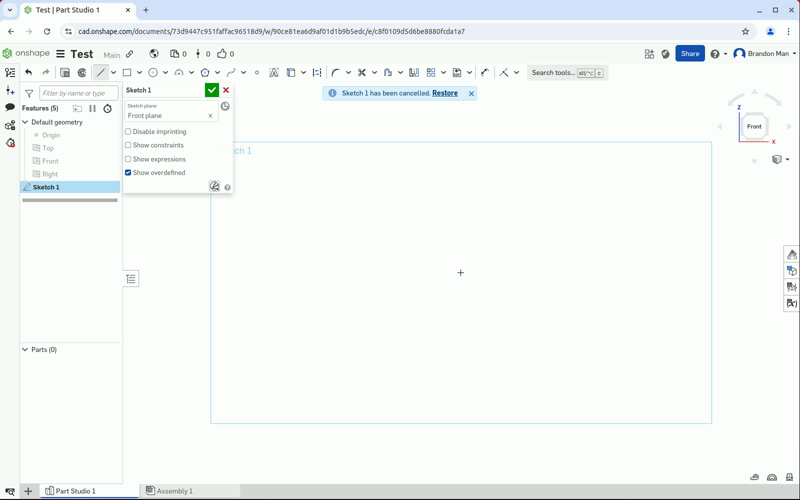
key_down(shift)
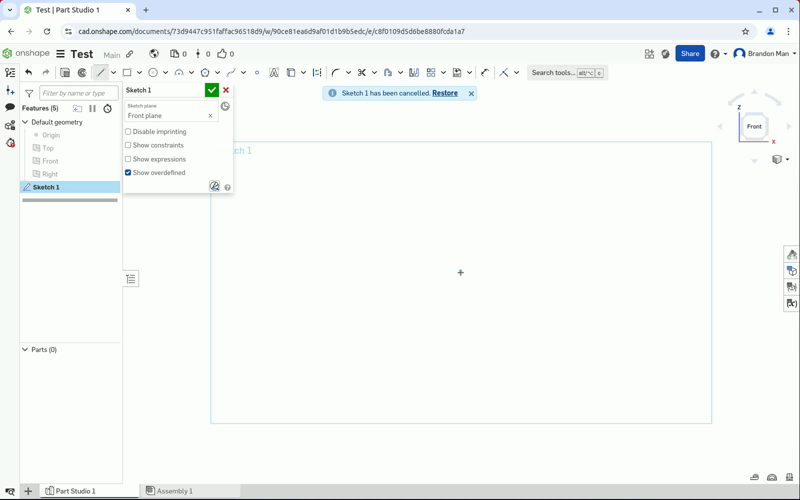
mouse_move(530, 272)
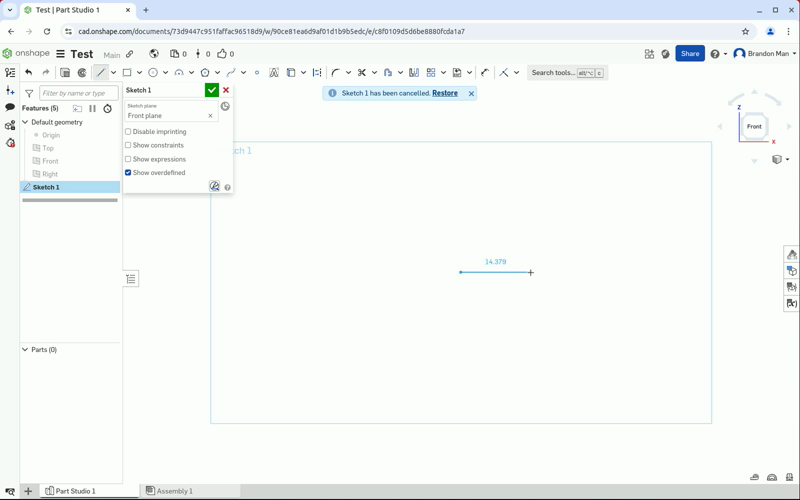
click(530, 272)
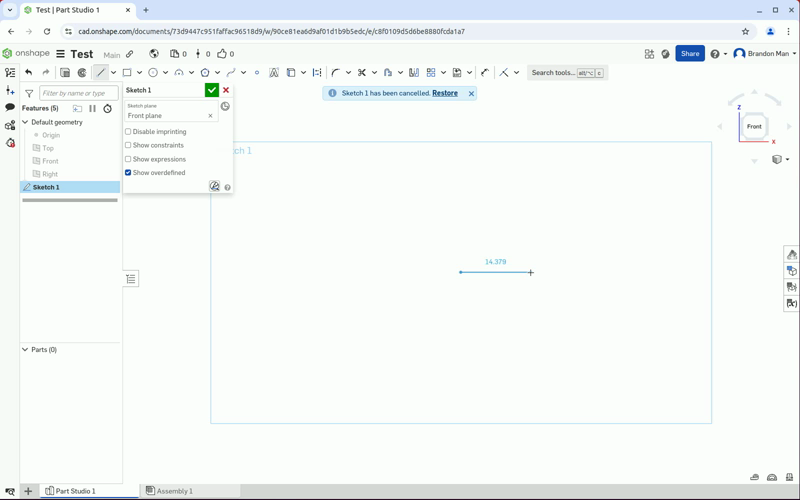
key_up(shift)
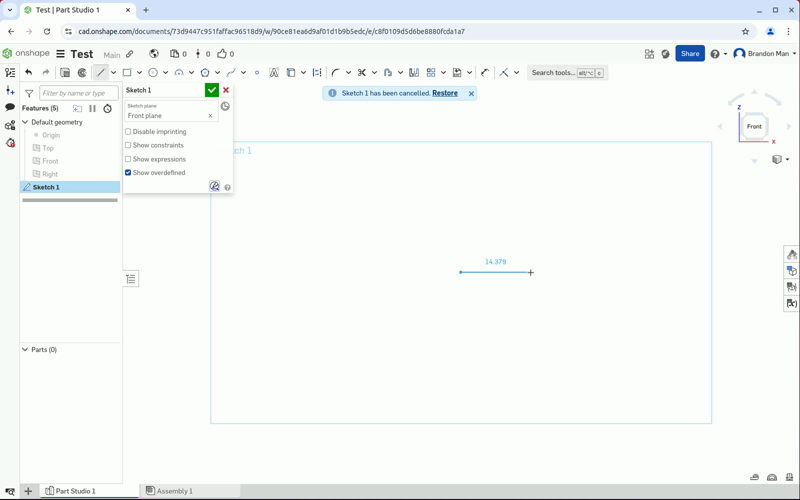
key_down(shift)
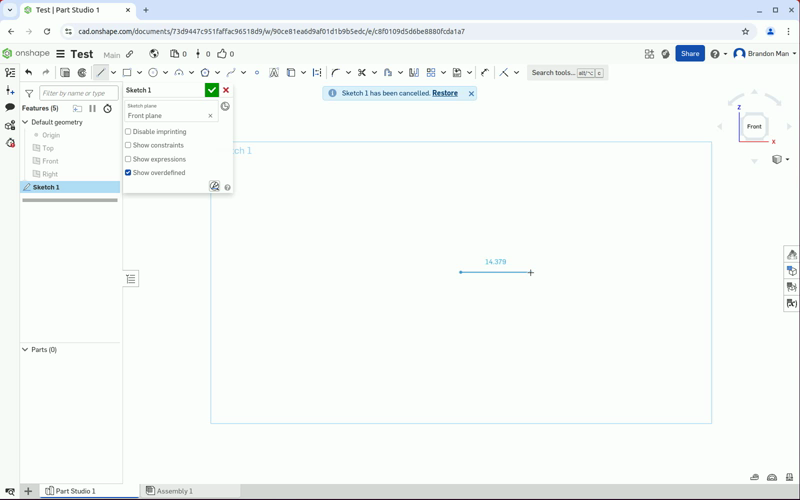
mouse_move(560, 272)
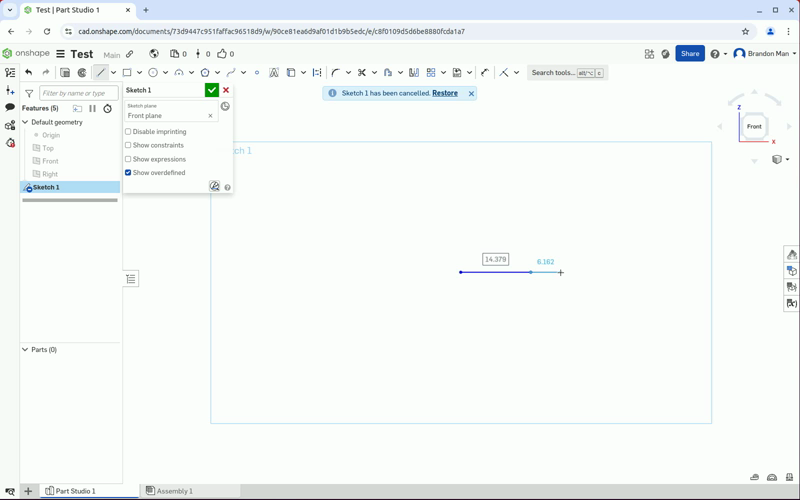
mouse_move(530, 283)
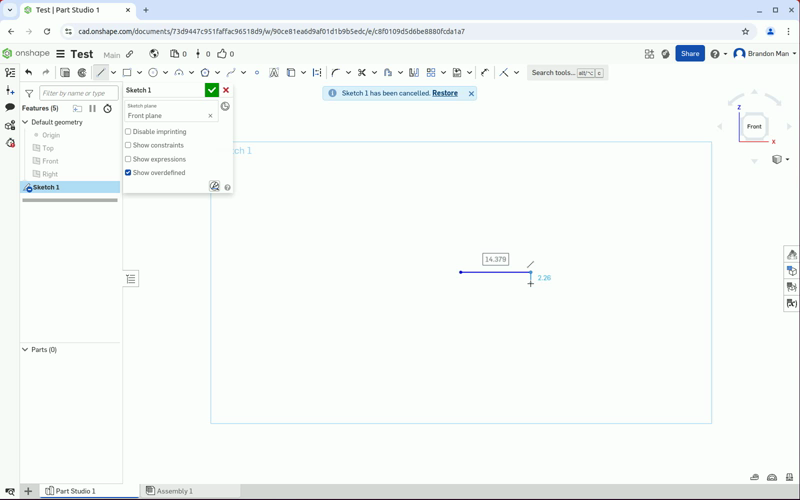
click(530, 283)
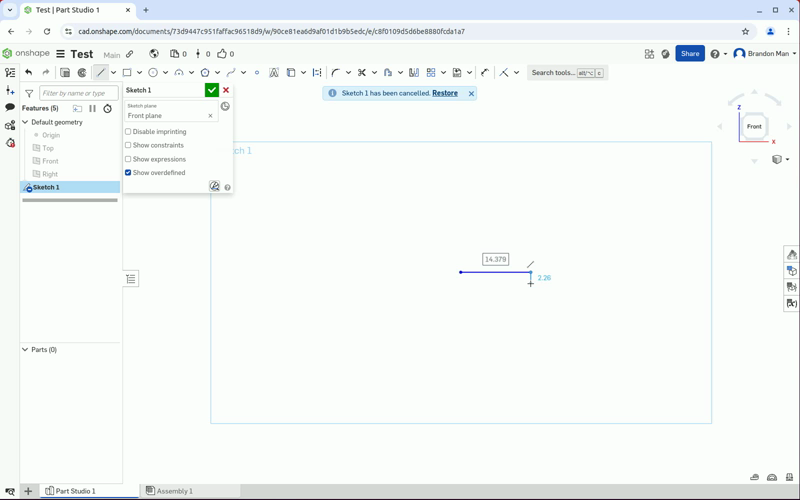
key_up(shift)
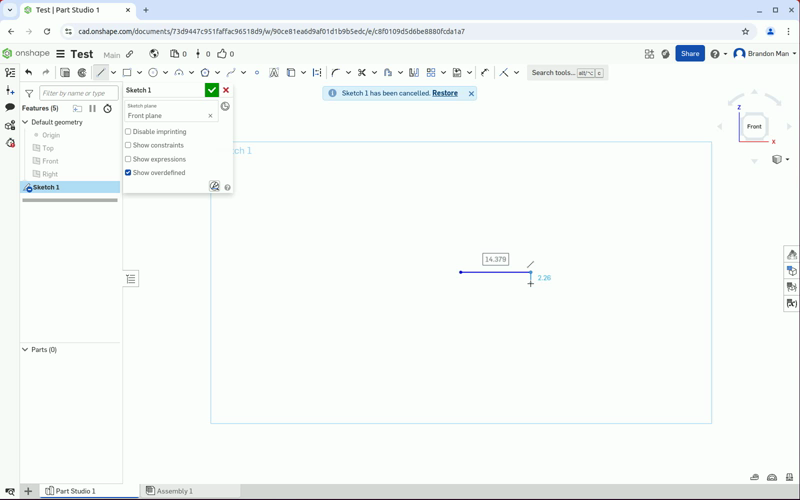
key_down(shift)
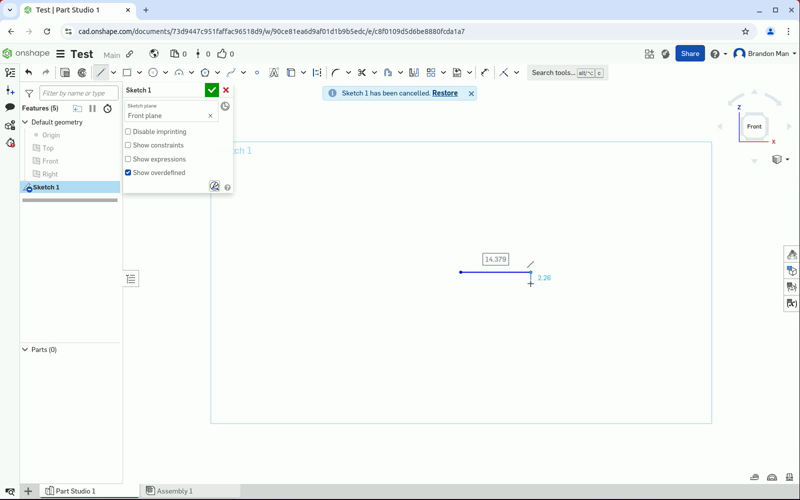
mouse_move(573, 213)
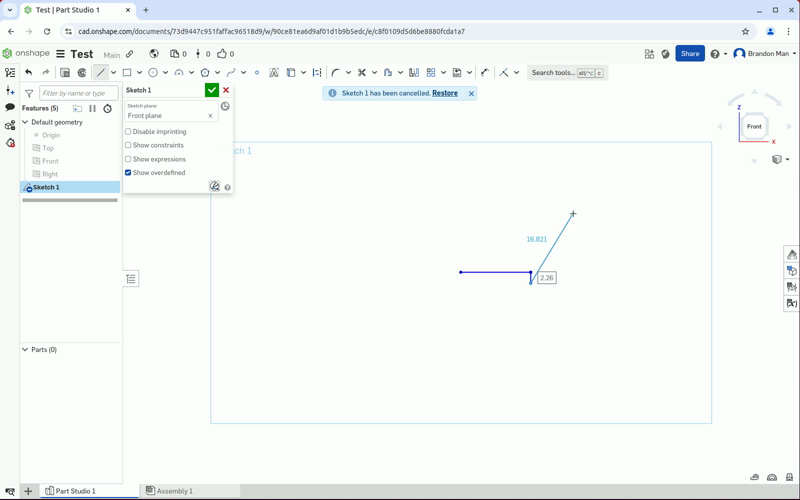
click(573, 213)
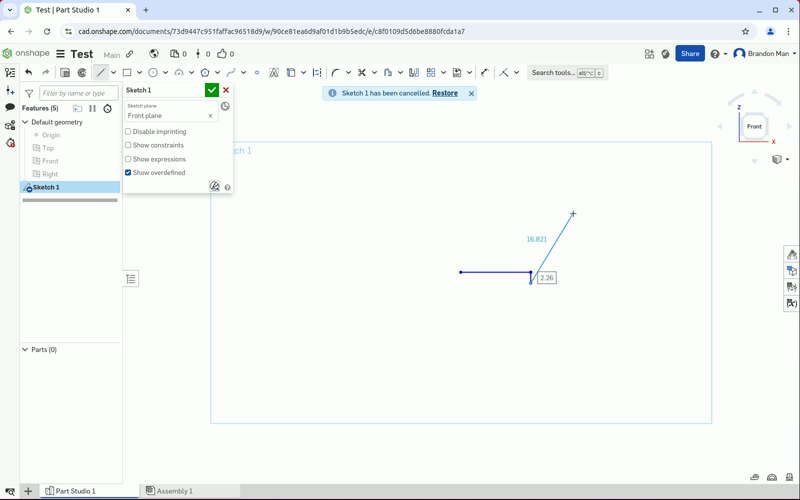
key_up(shift)
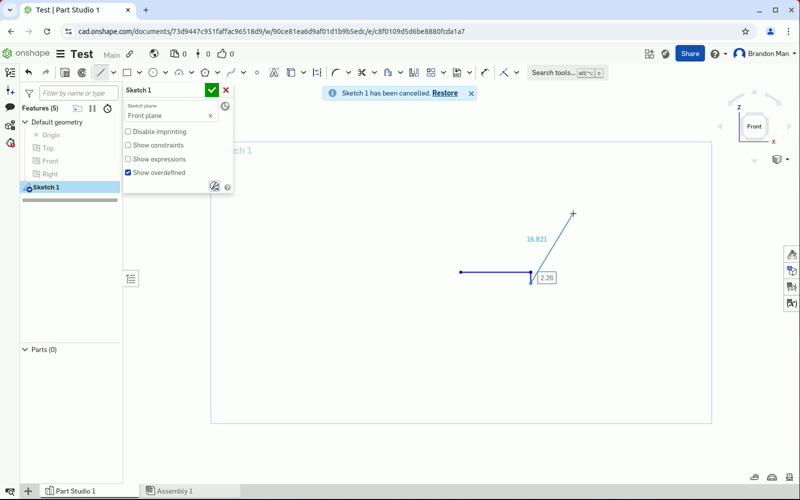
key_down(shift)
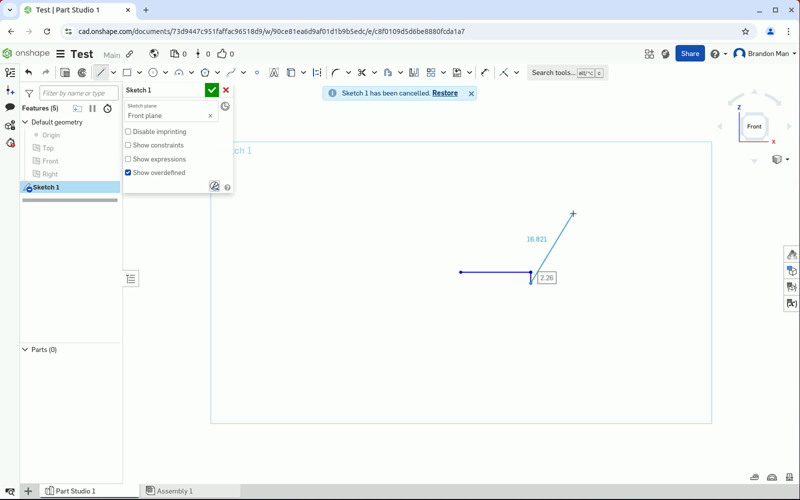
mouse_move(589, 213)
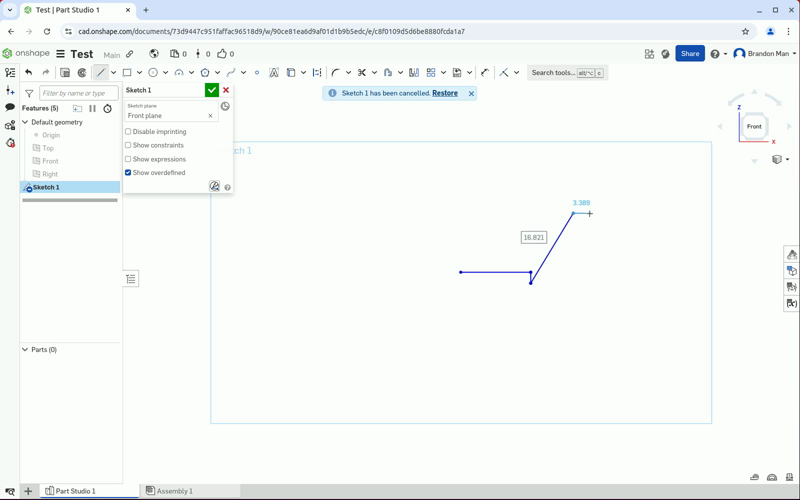
mouse_move(566, 220)
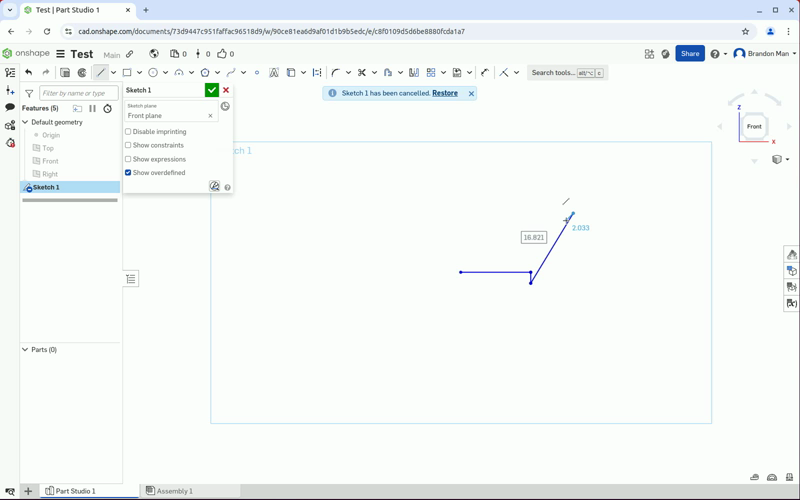
click(566, 220)
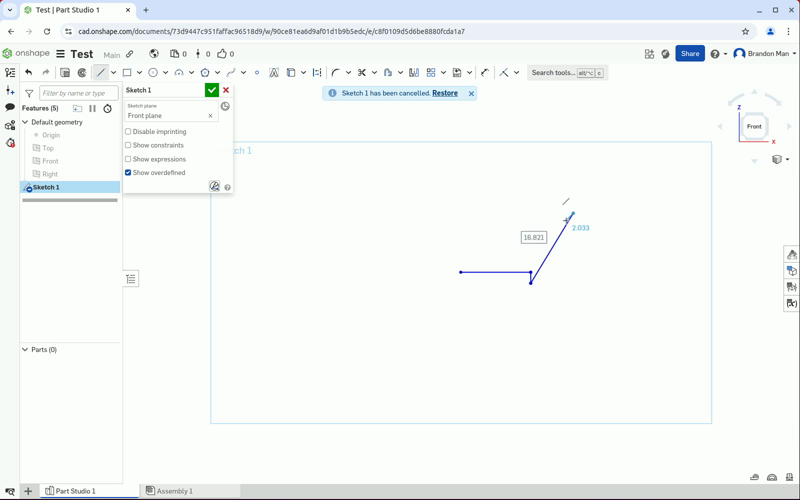
key_up(shift)
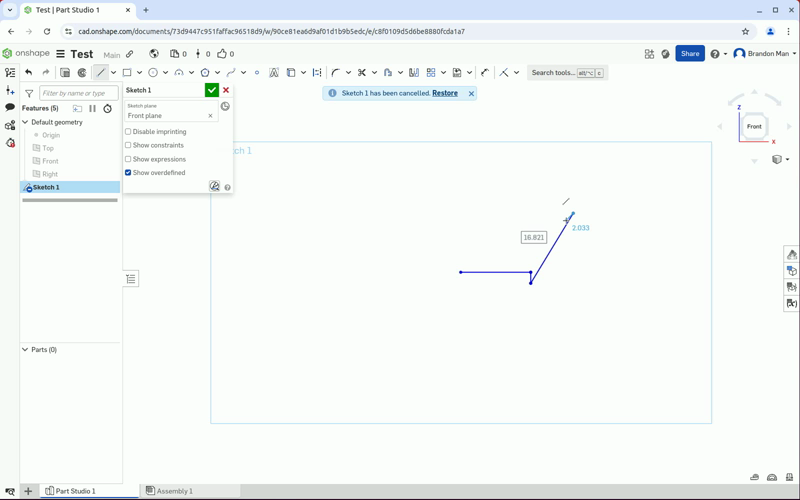
key_down(shift)
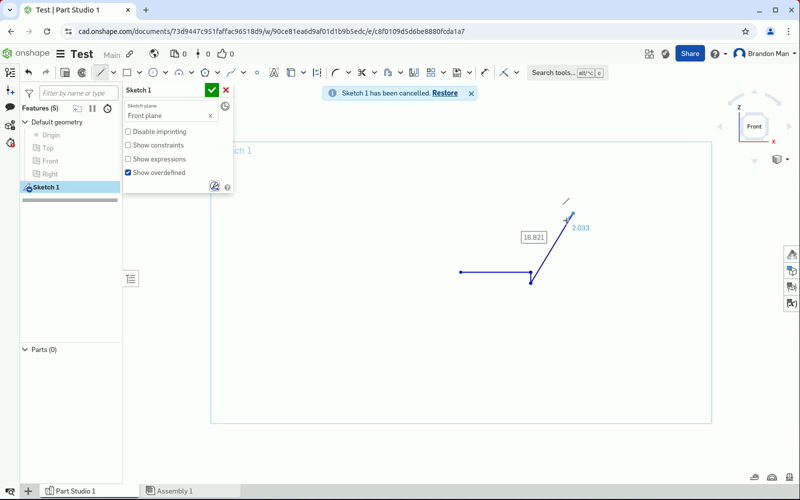
mouse_move(589, 220)
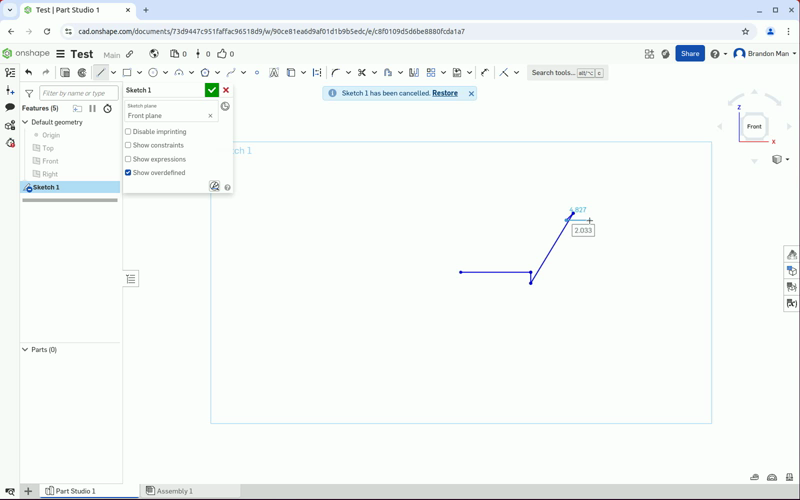
mouse_move(538, 194)
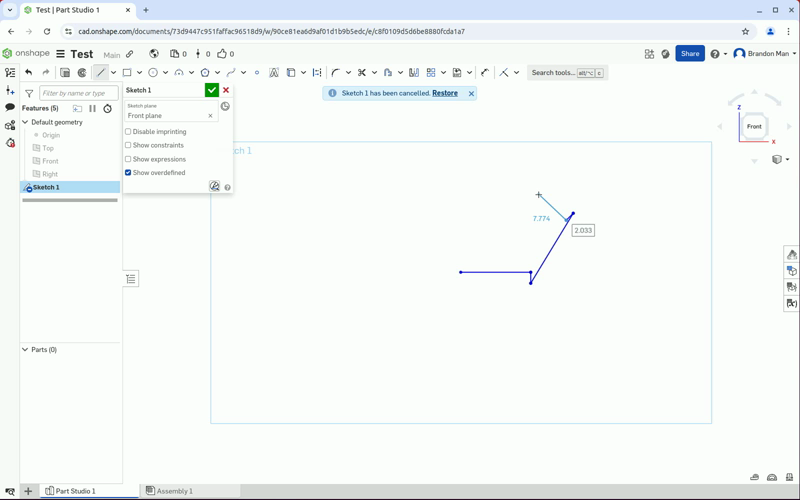
click(538, 194)
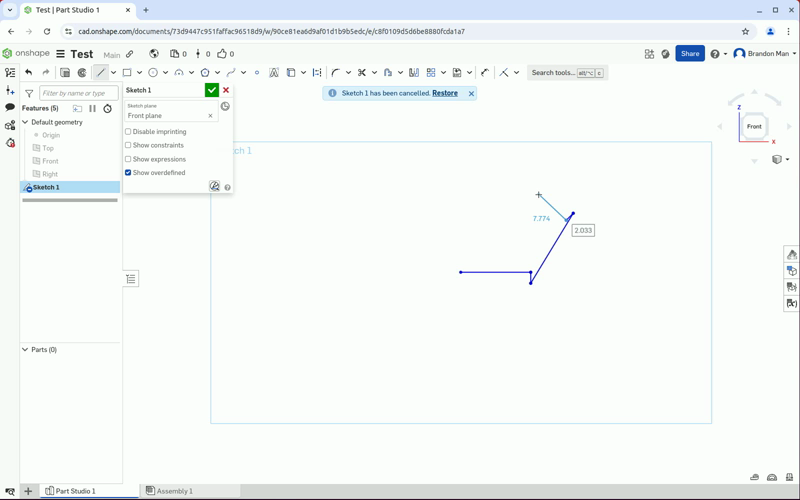
key_up(shift)
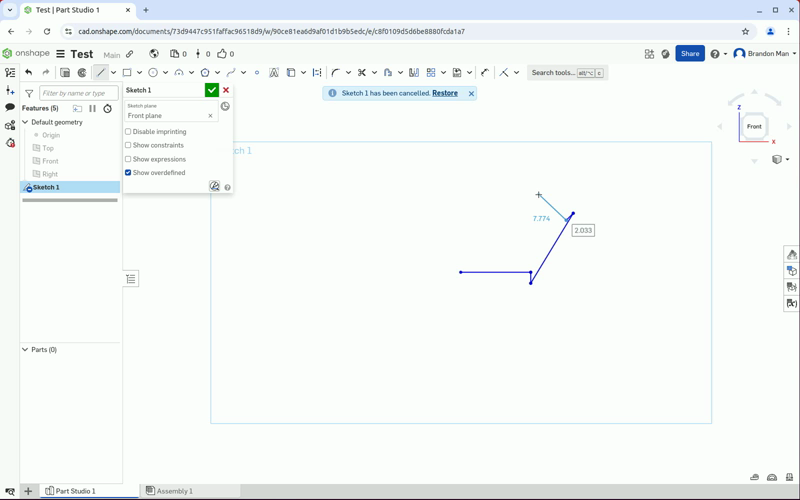
key_down(shift)
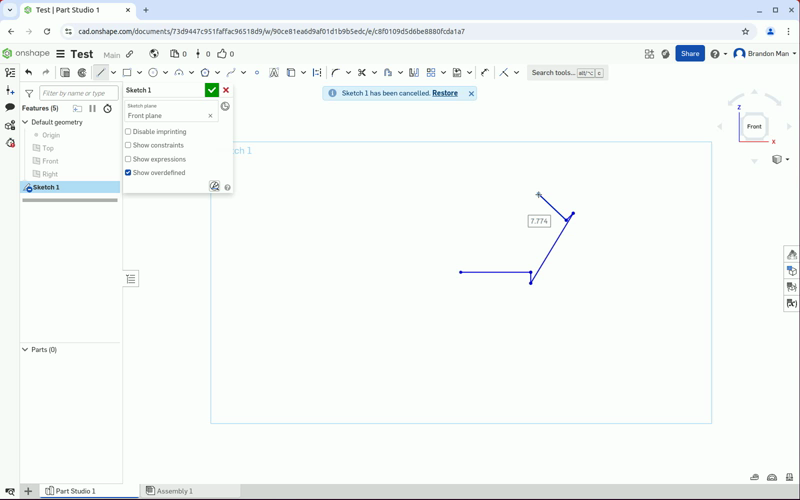
mouse_move(460, 272)
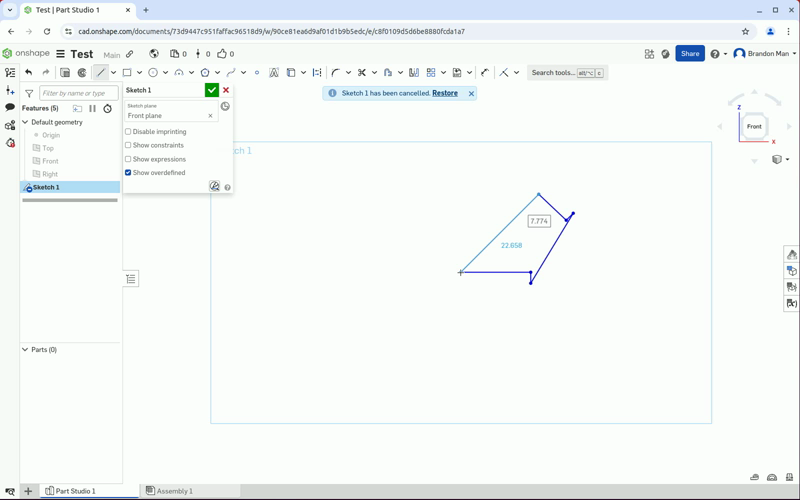
key_up(shift)
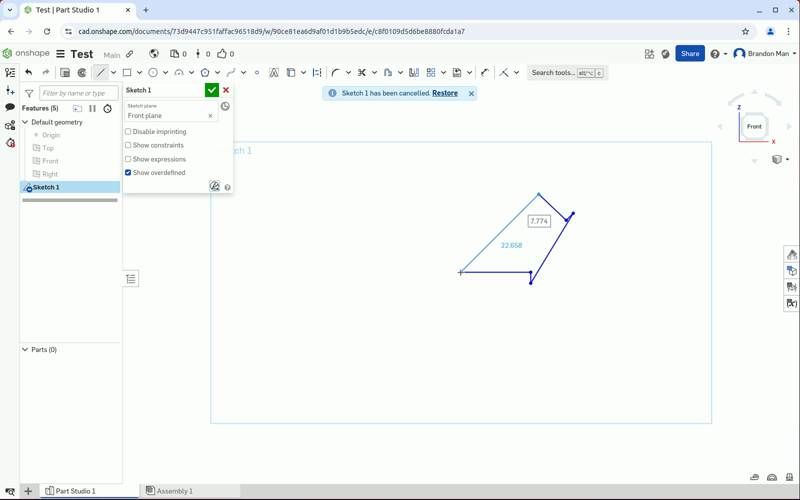
click(460, 272)
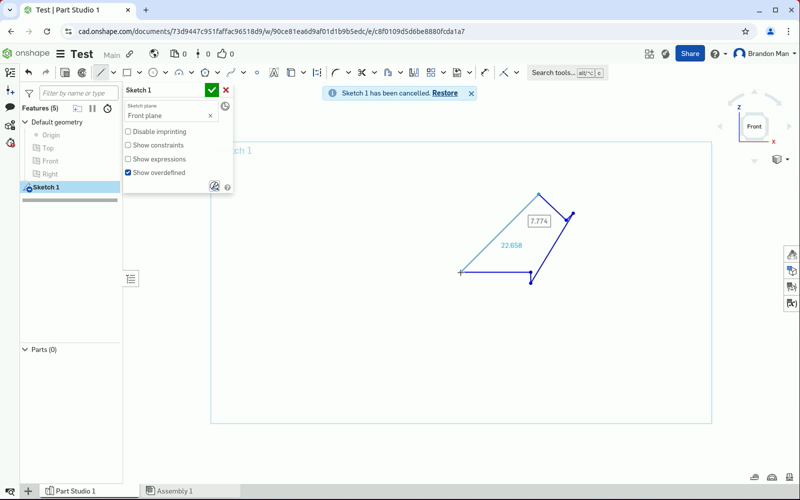
key(esc)
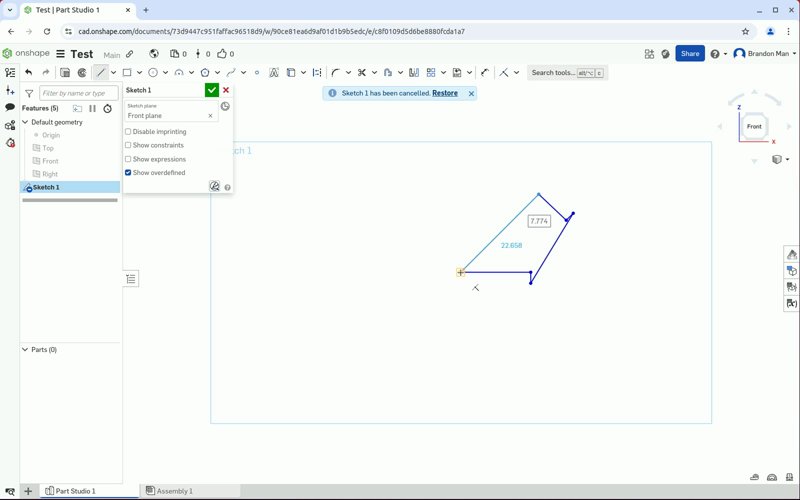
mouse_move(542, 254)
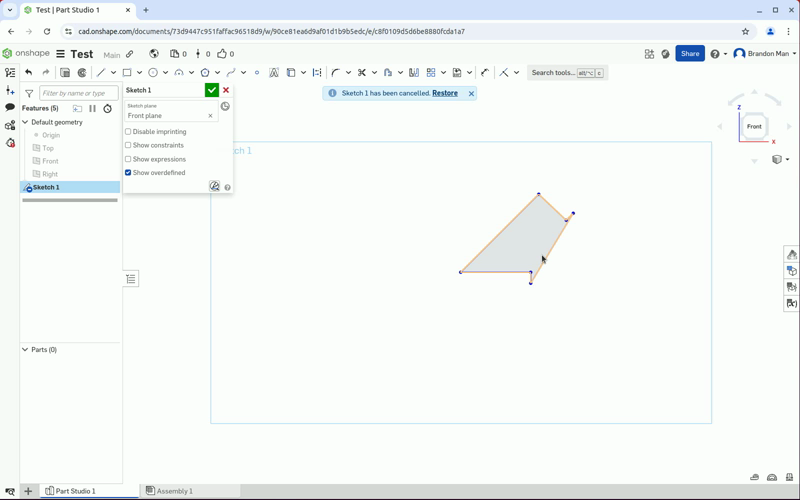
click(542, 254)
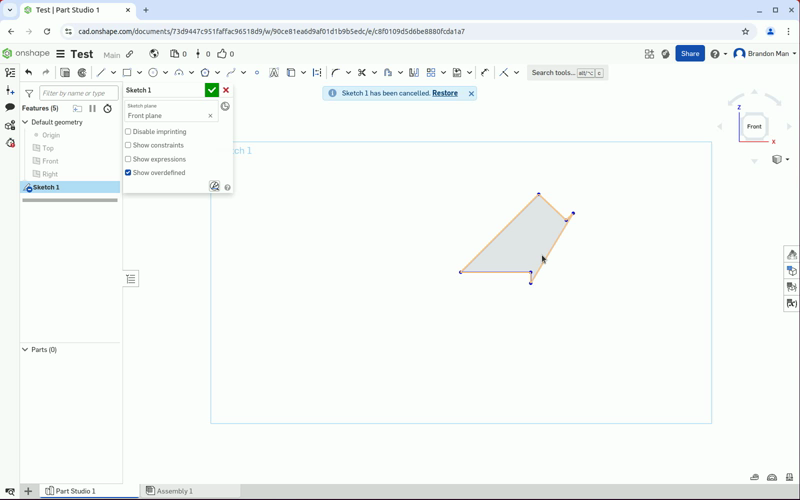
mouse_move(73, 352)
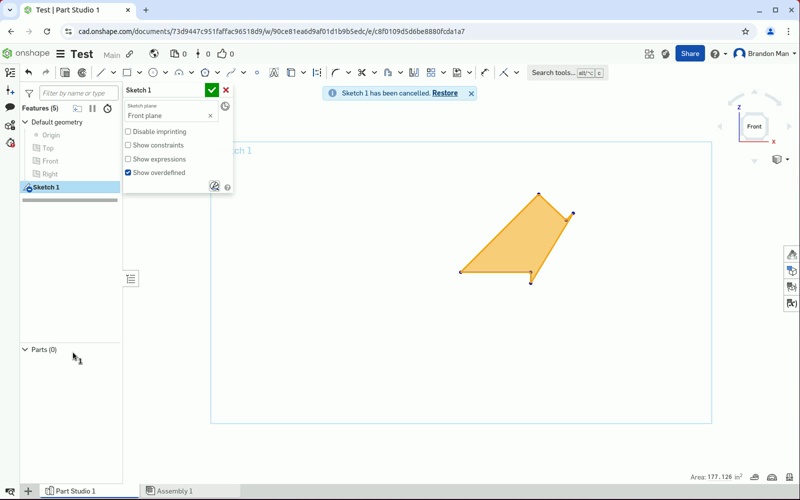
key(shift+y)
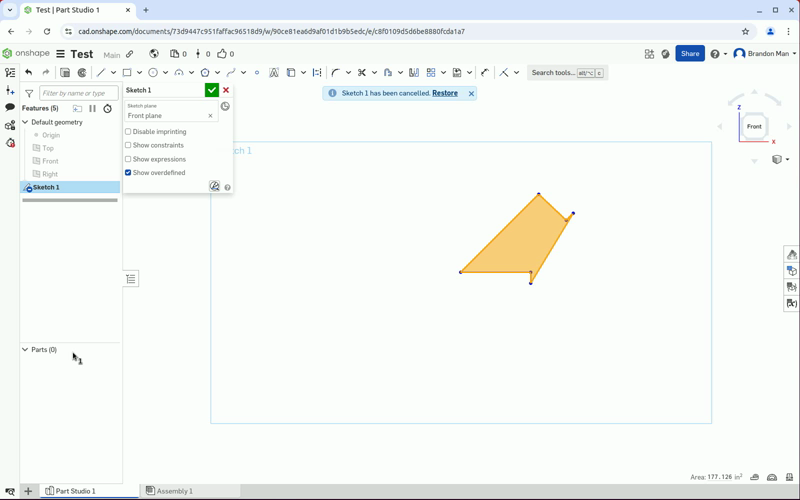
key(shift+e)
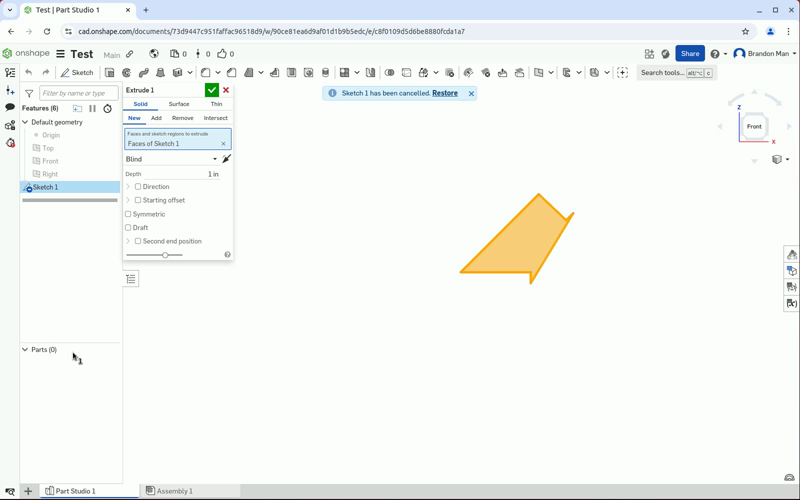
mouse_move(143, 106)
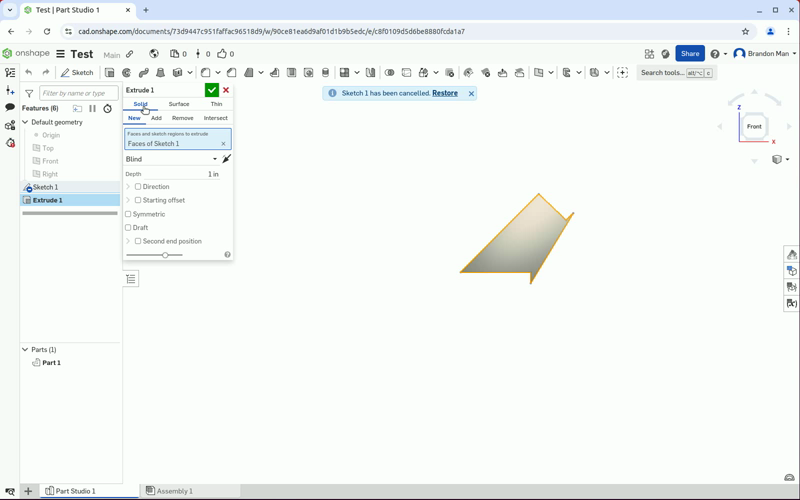
click(143, 106)
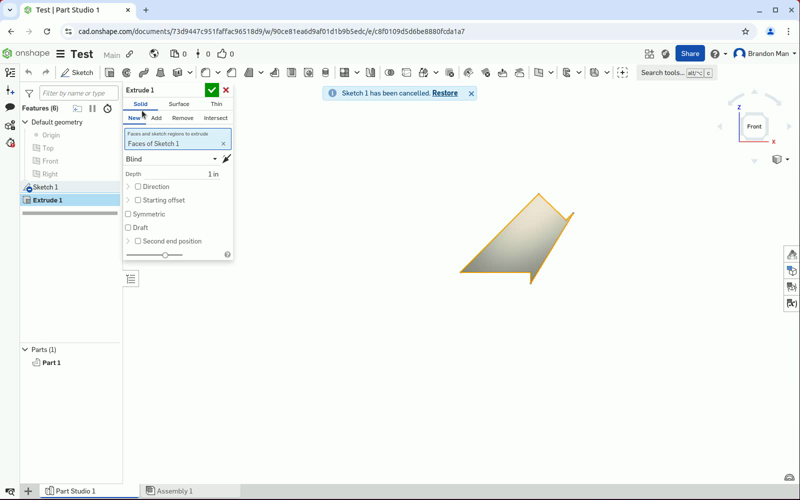
mouse_move(137, 120)
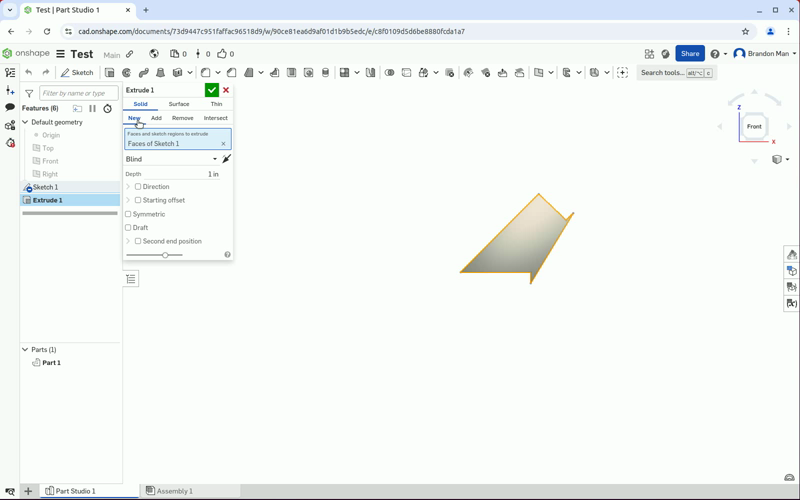
click(137, 120)
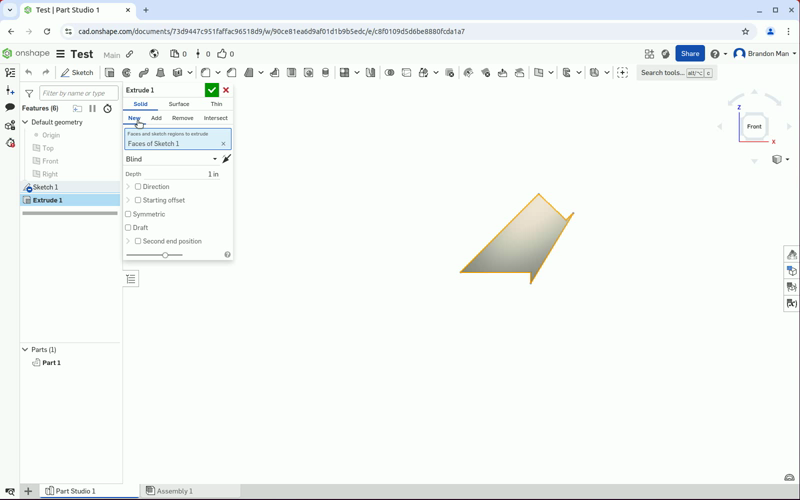
key(tab, 4)
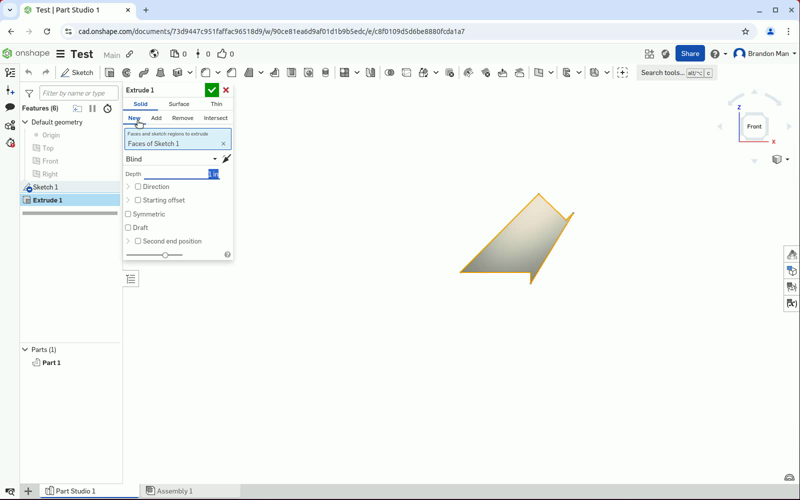
text(2.166)
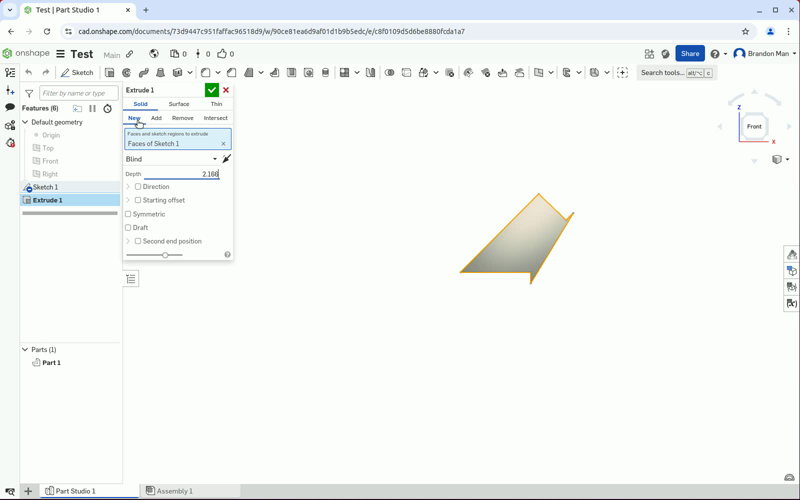
key(enter)
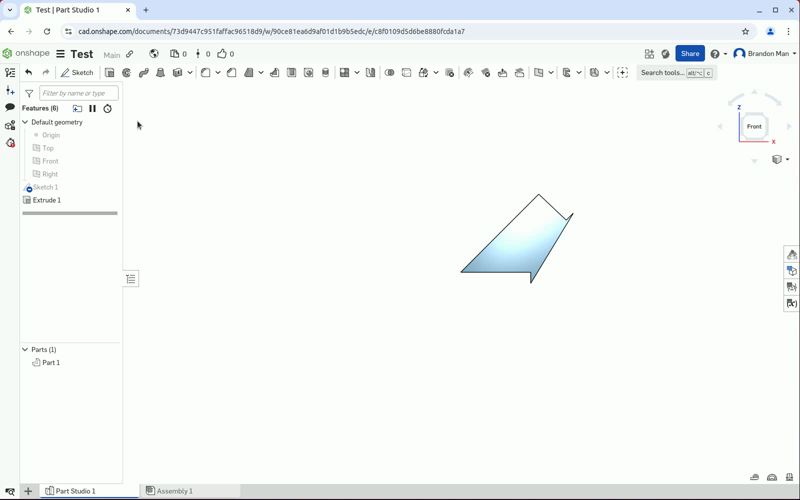
key(shift+h)
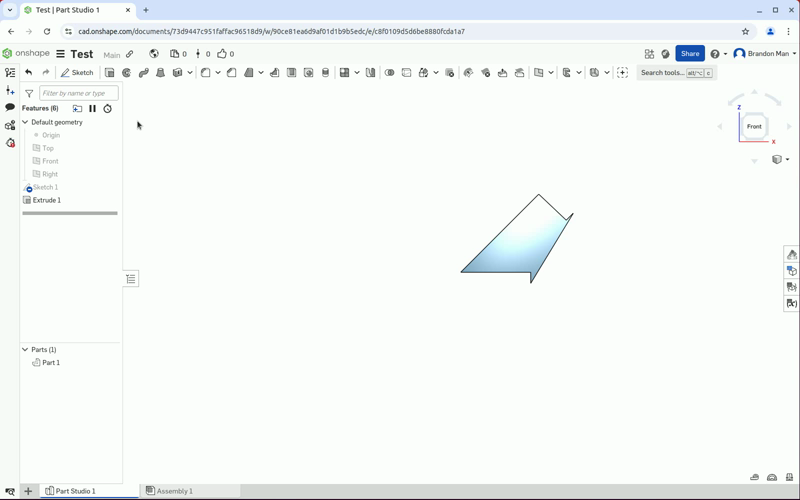
key(shift+h)
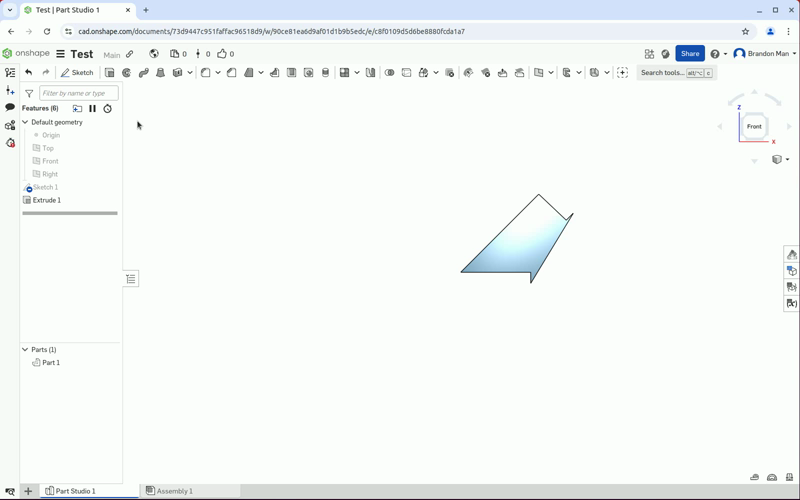
mouse_move(73, 189)
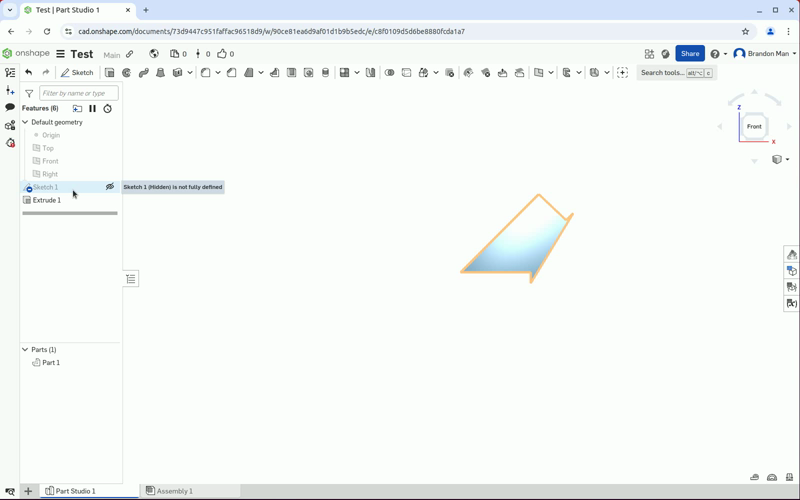
click(73, 189)
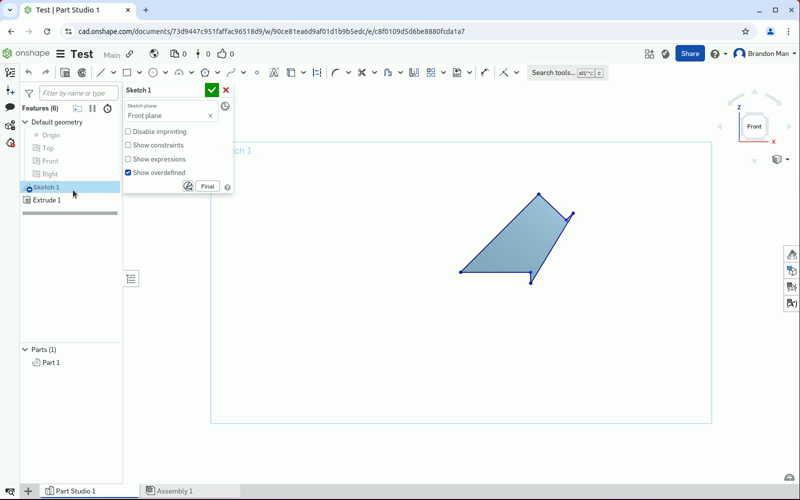
mouse_move(229, 92)
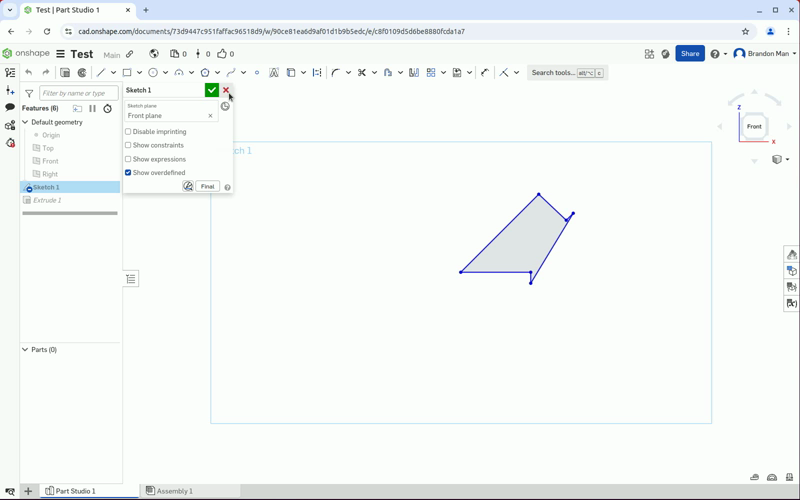
click(229, 92)
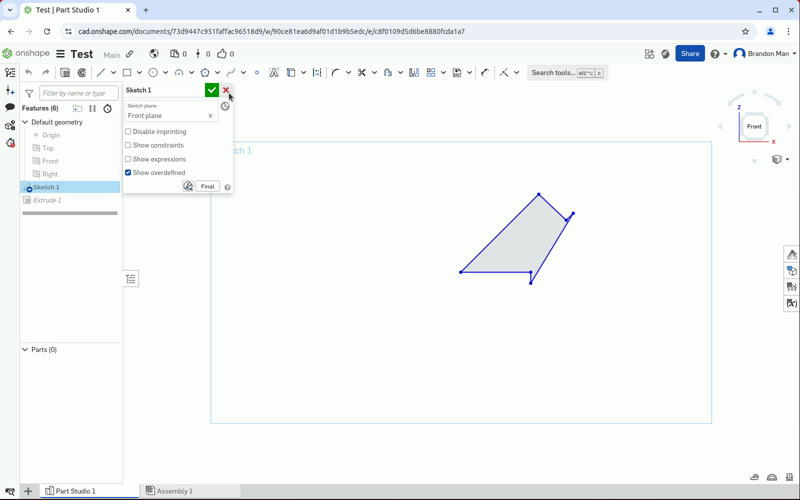
key(shift+s)
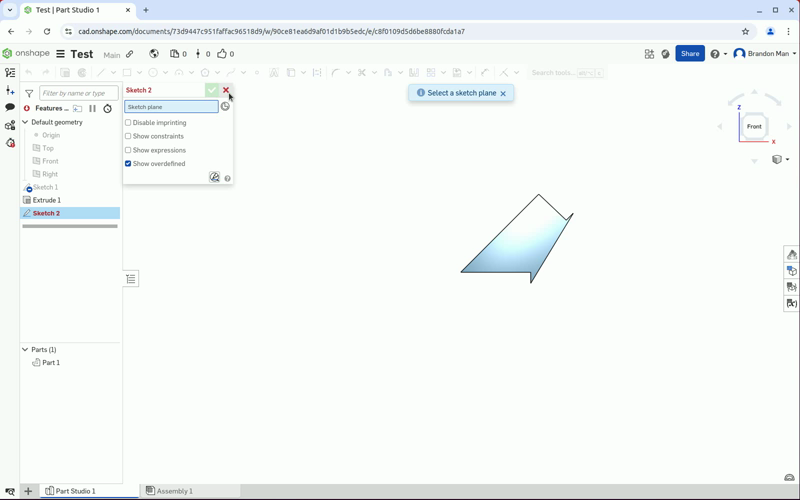
mouse_move(73, 163)
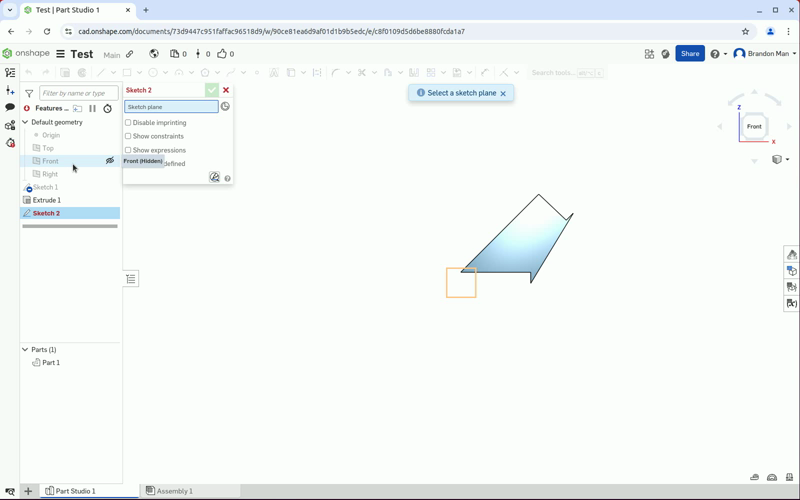
click(73, 163)
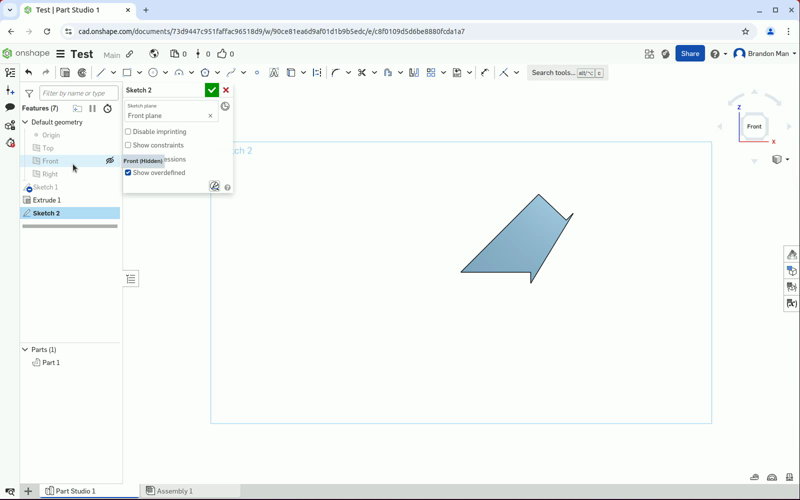
mouse_move(73, 352)
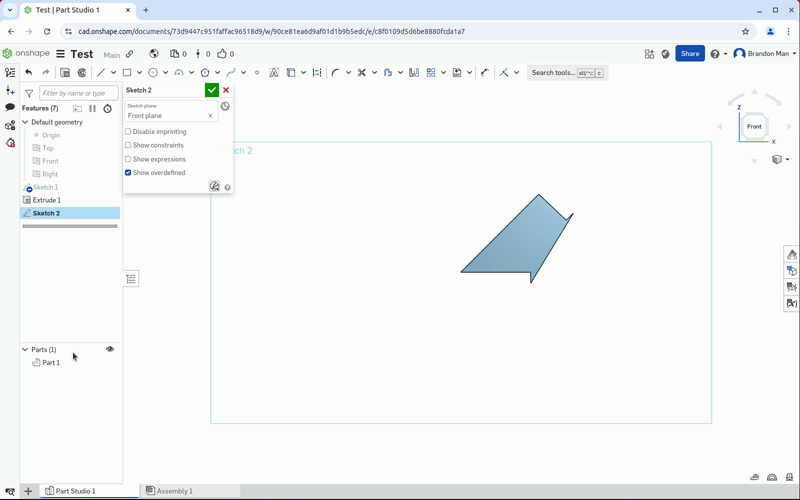
key(y)
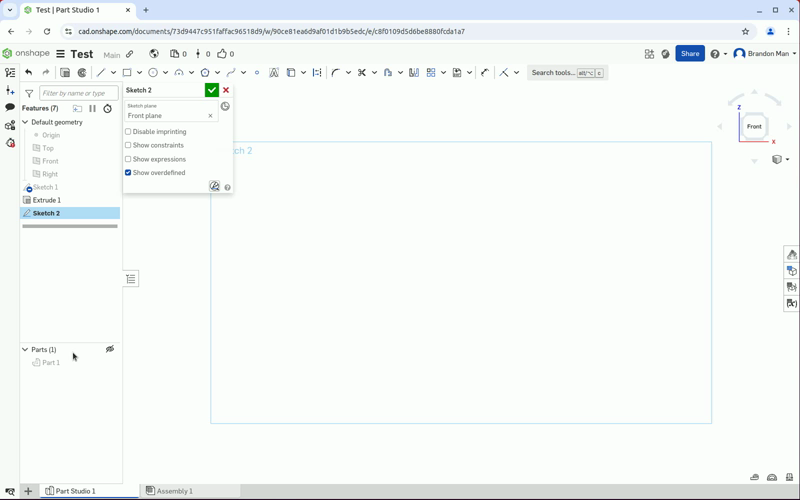
key(l)
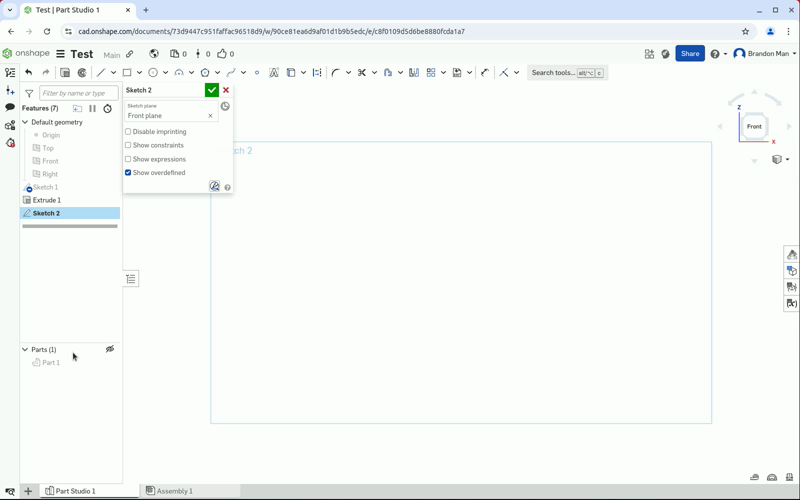
key_down(shift)
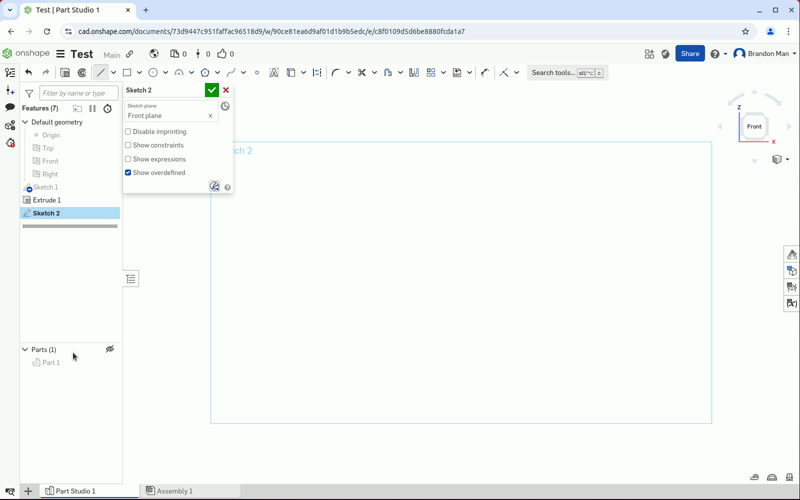
mouse_move(460, 282)
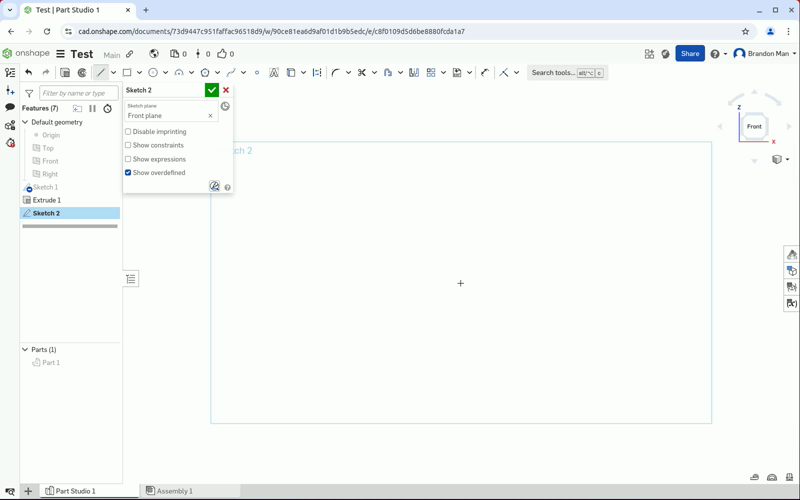
click(460, 282)
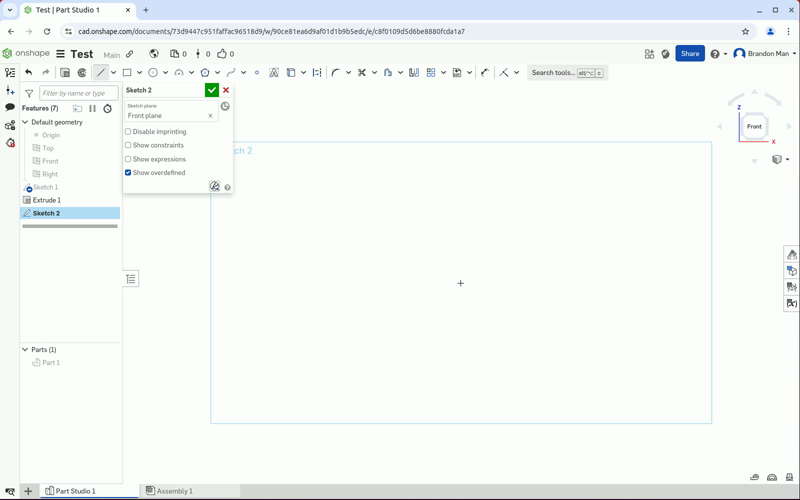
key_up(shift)
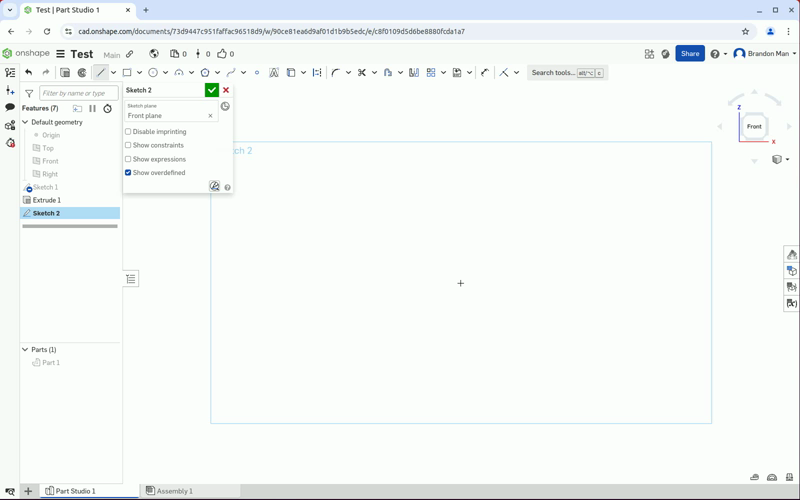
key_down(shift)
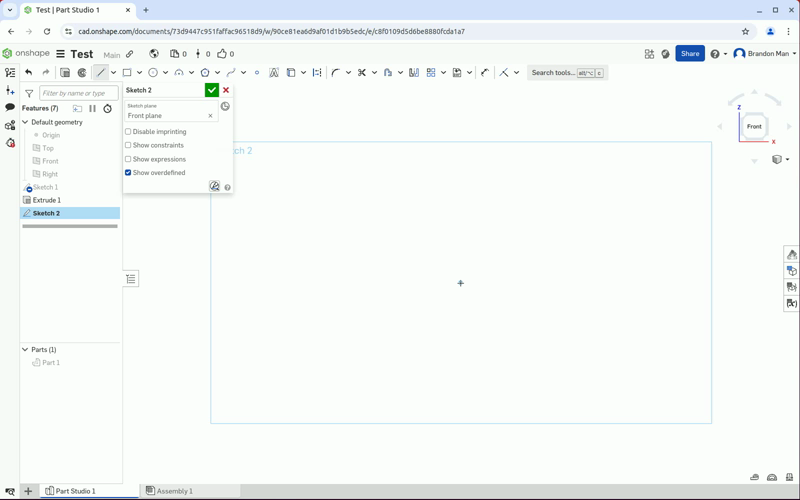
mouse_move(530, 282)
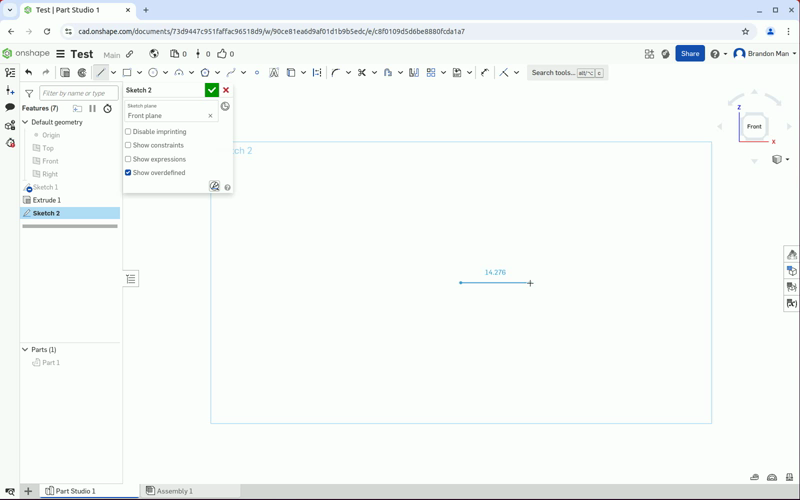
click(530, 282)
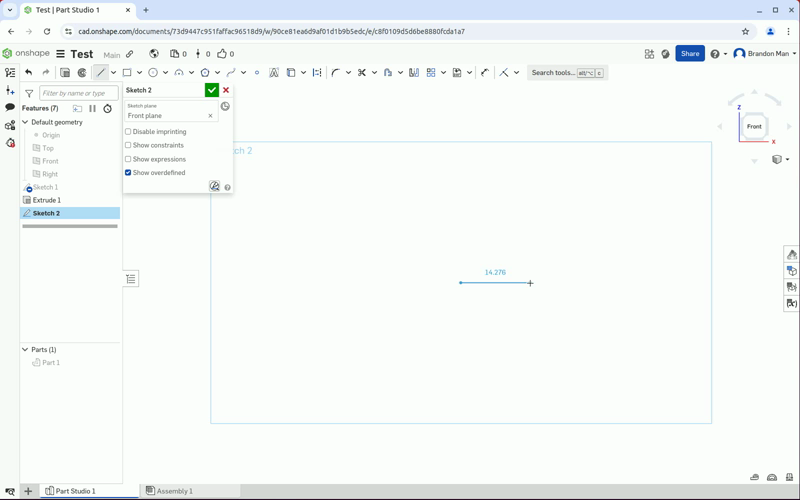
key_up(shift)
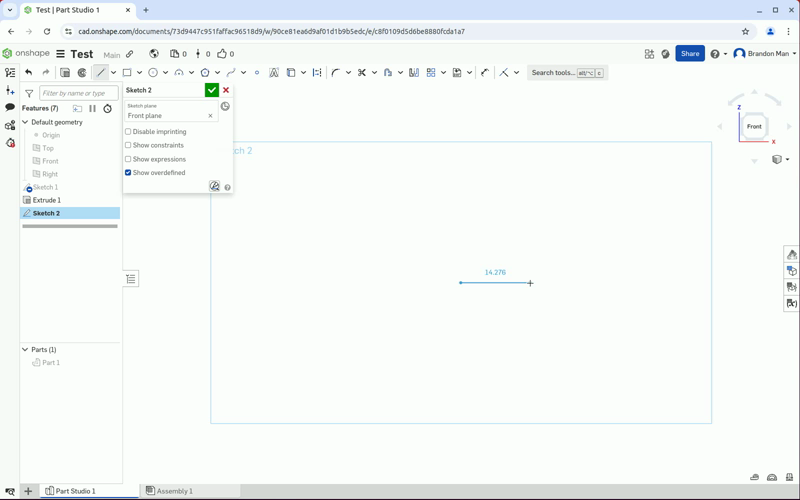
key_down(shift)
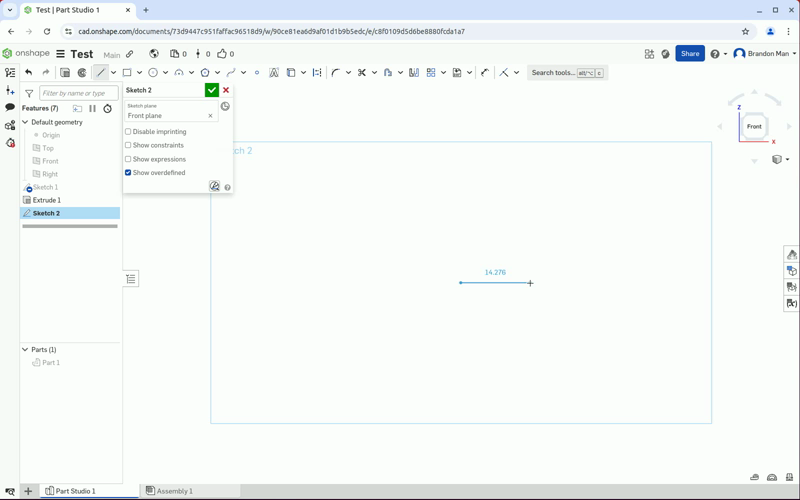
mouse_move(560, 282)
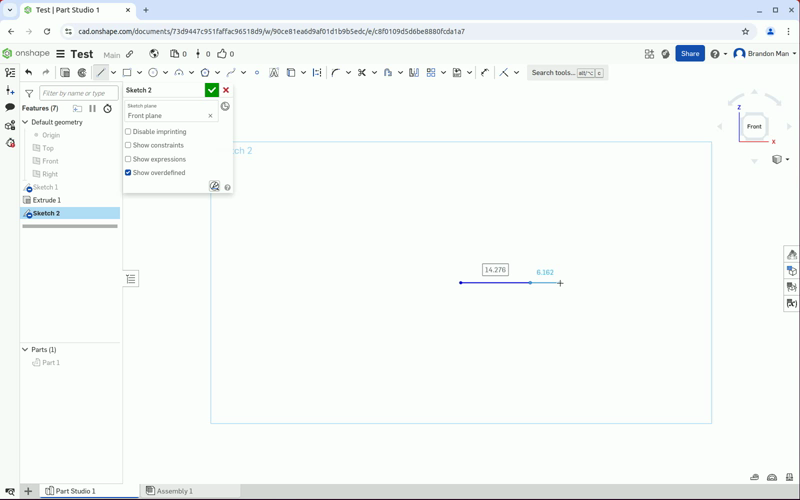
mouse_move(530, 272)
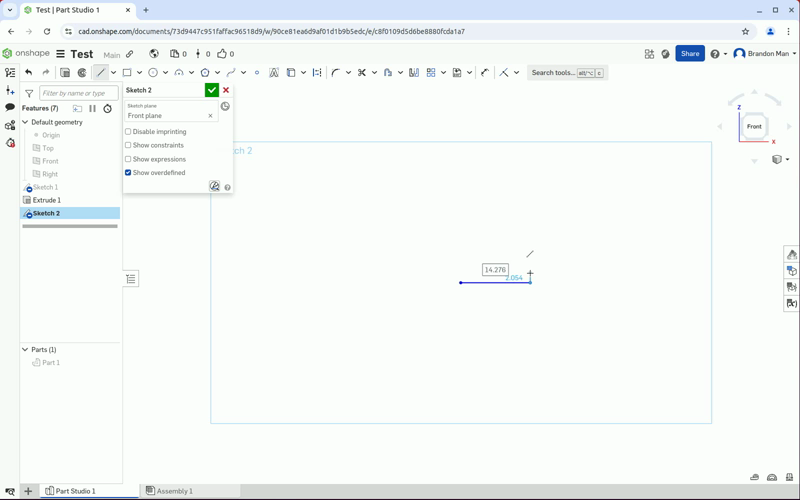
click(530, 272)
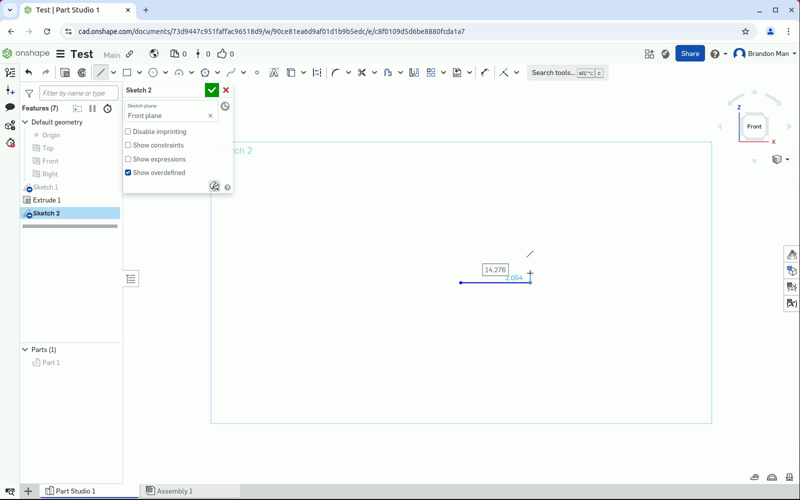
key_up(shift)
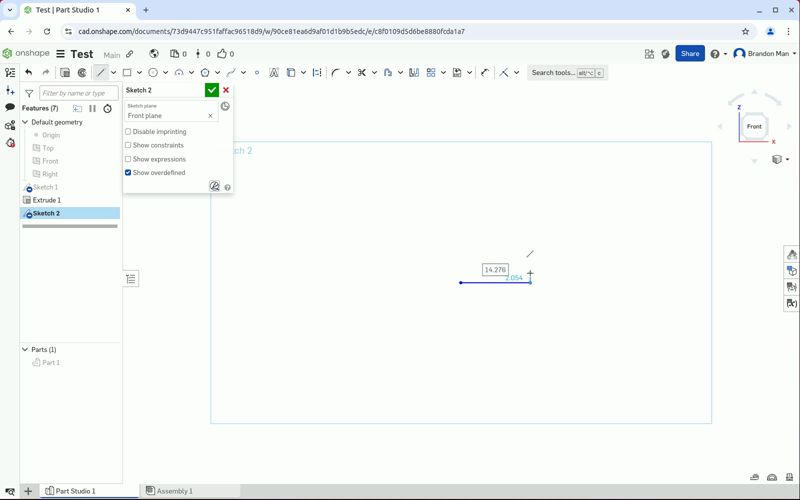
key_down(shift)
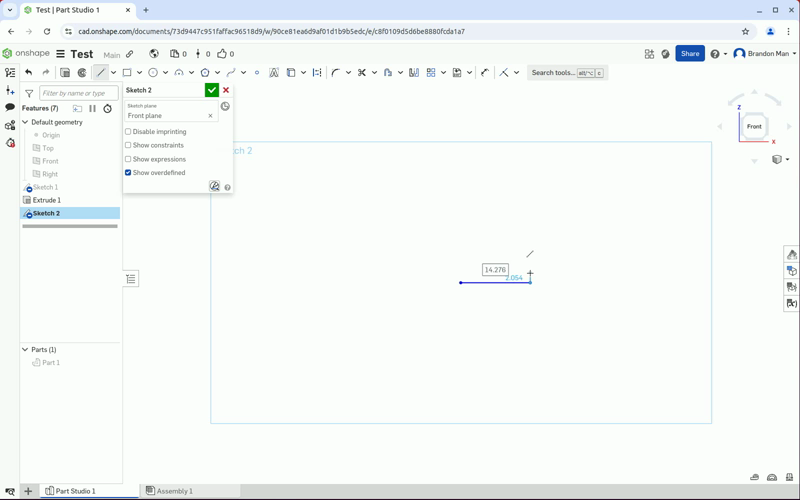
mouse_move(460, 272)
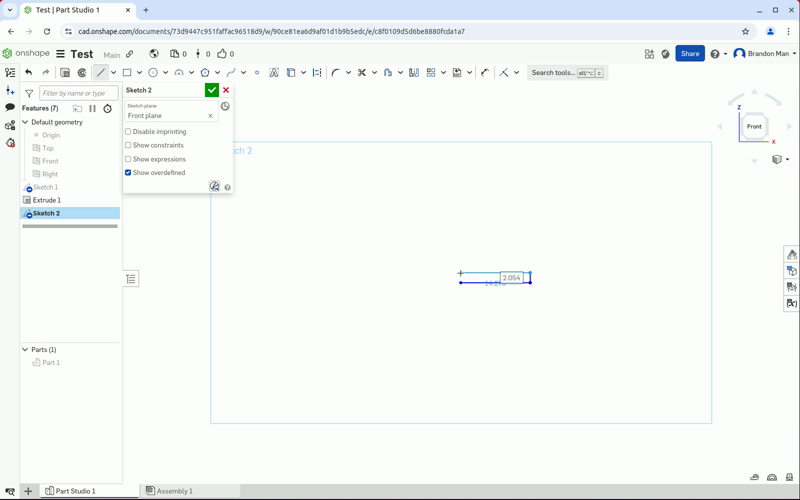
click(460, 272)
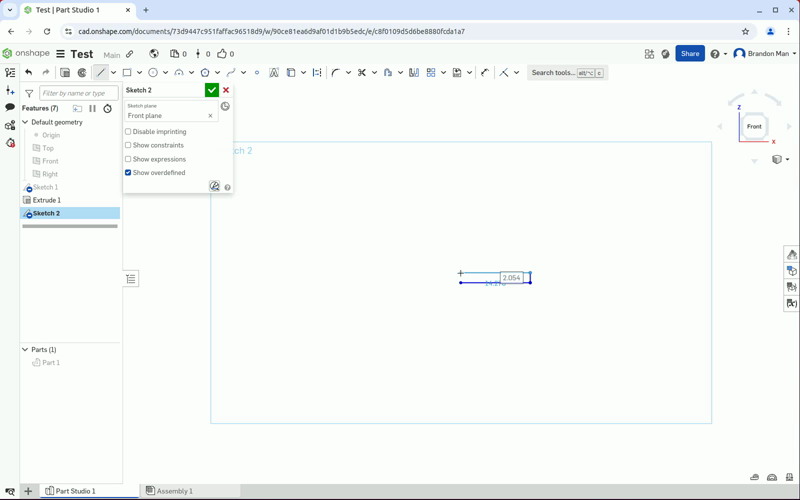
key_up(shift)
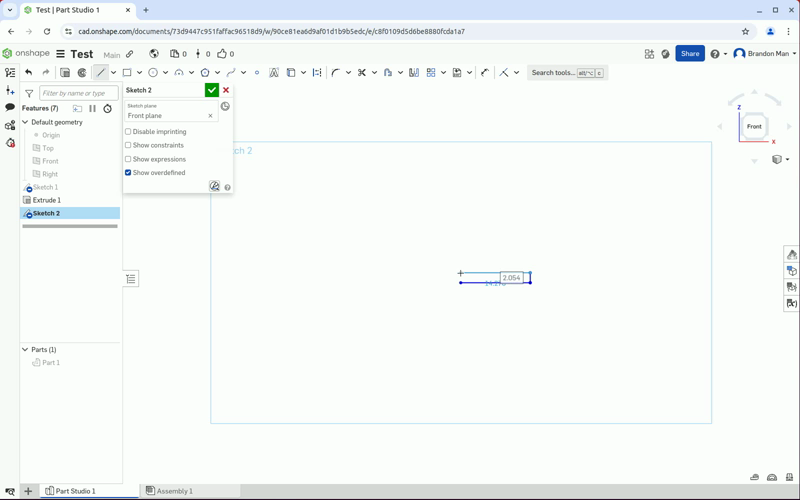
mouse_move(490, 272)
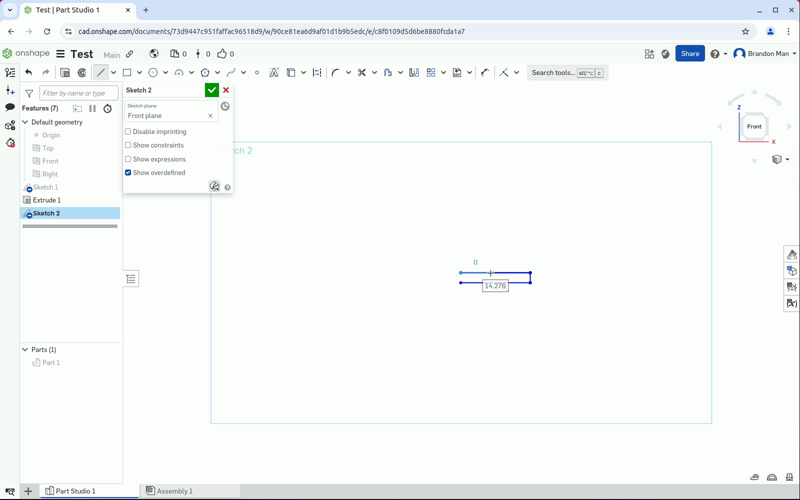
key_down(shift)
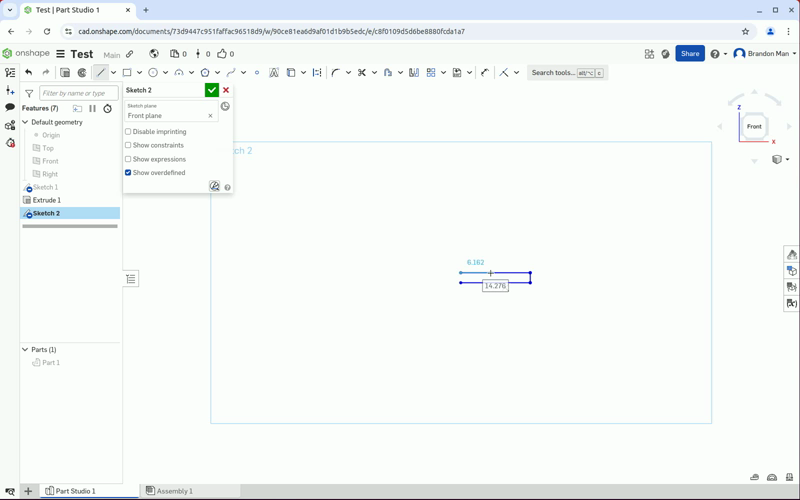
mouse_move(460, 282)
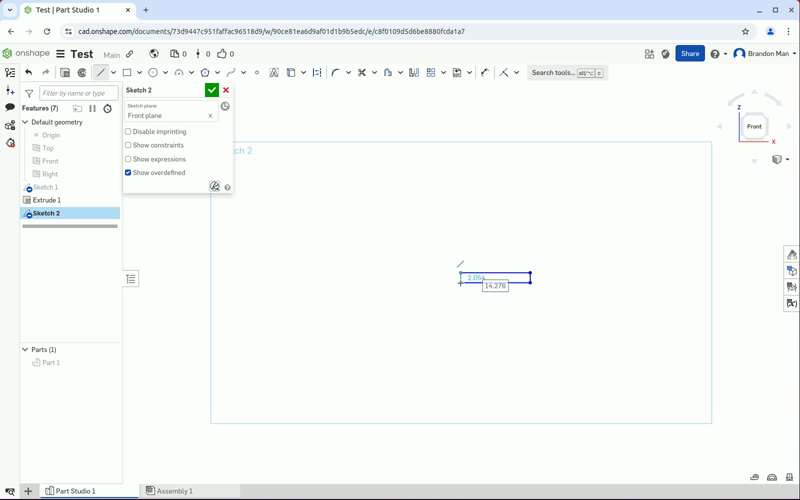
key_up(shift)
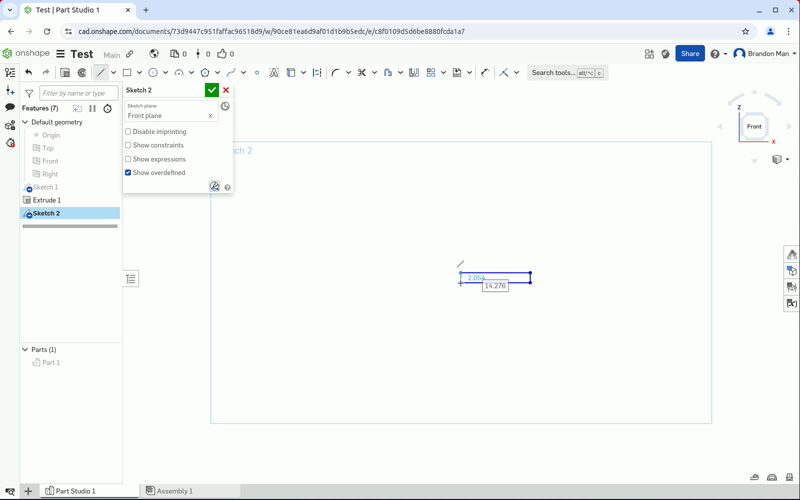
click(460, 282)
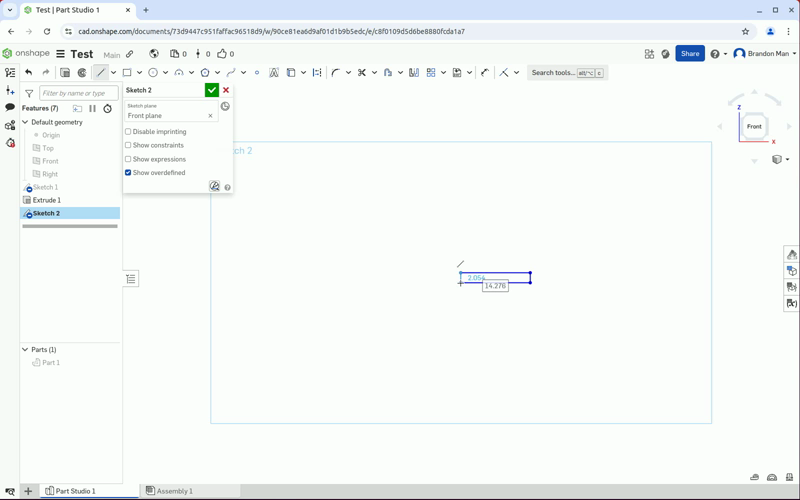
key(esc)
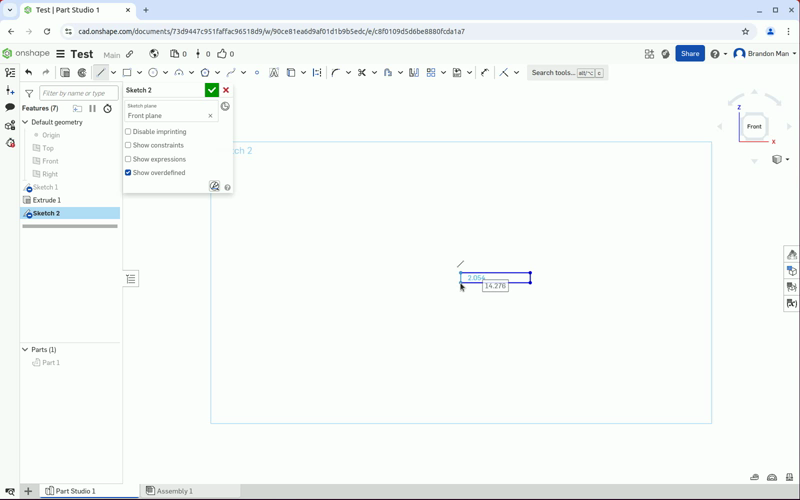
mouse_move(468, 279)
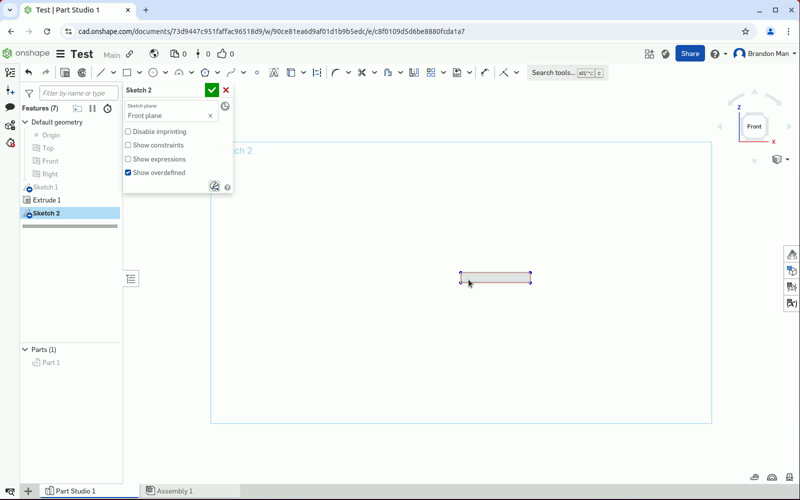
scroll(6)
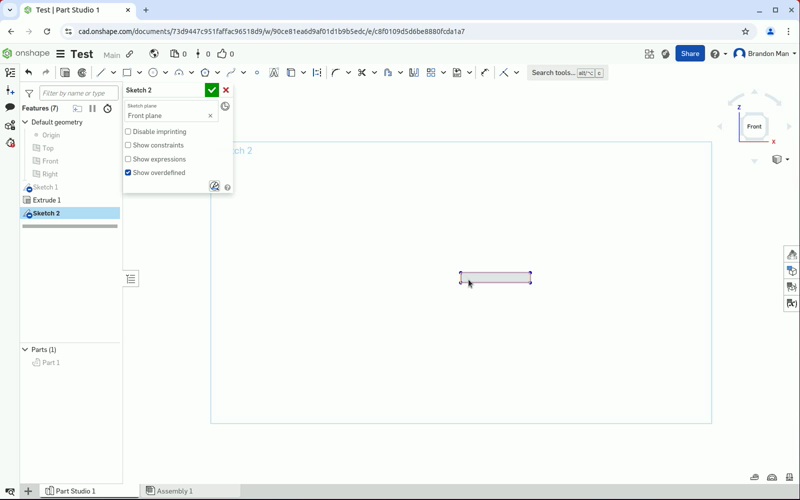
scroll(6)
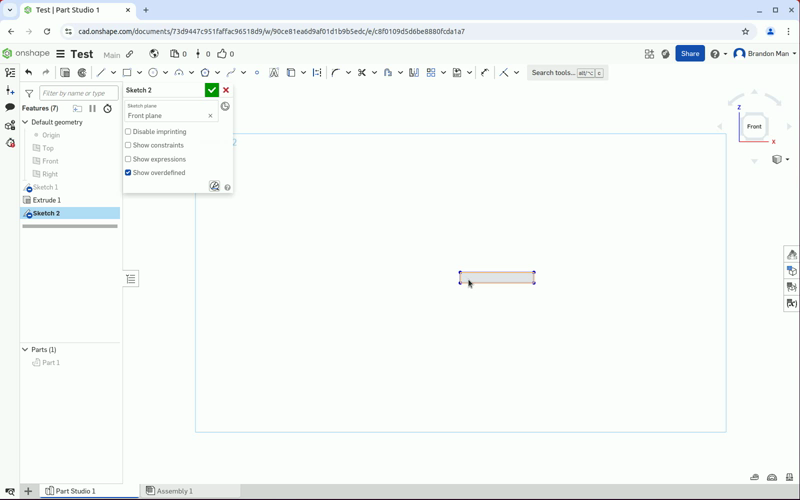
scroll(6)
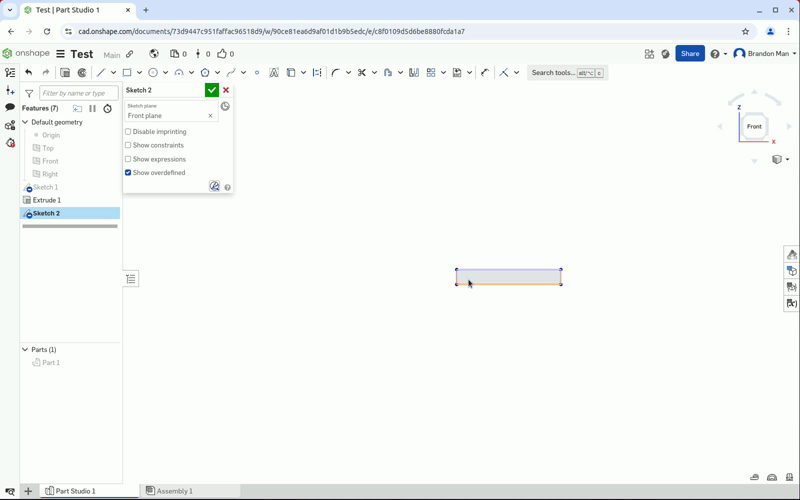
scroll(6)
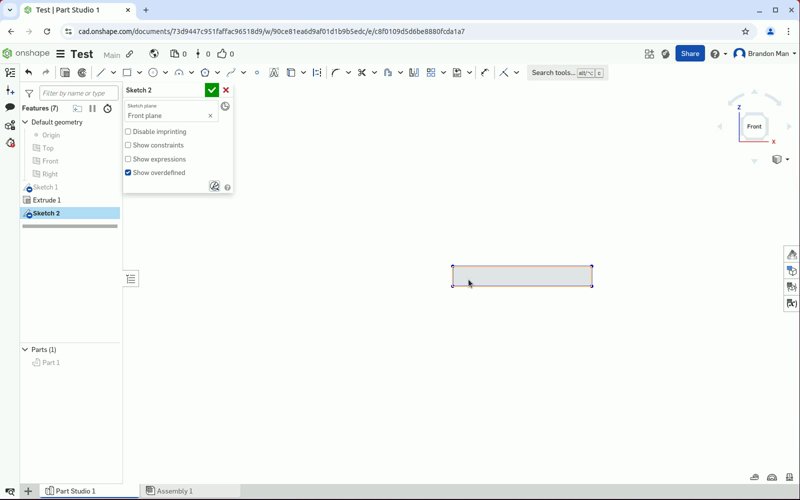
scroll(6)
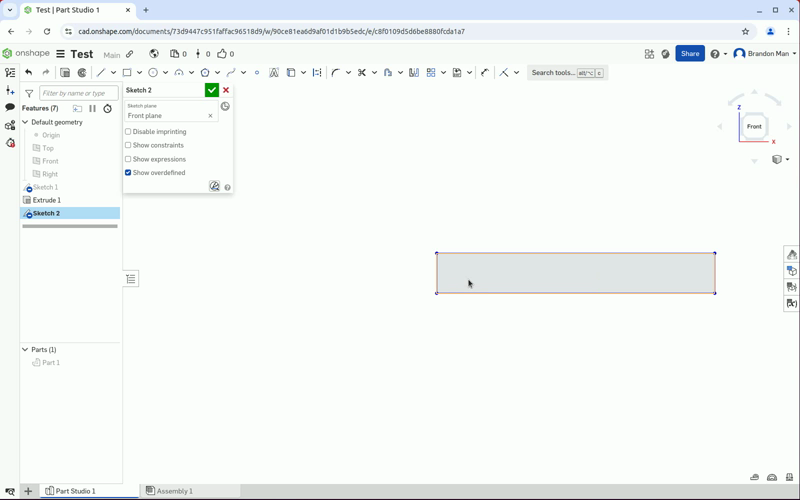
scroll(6)
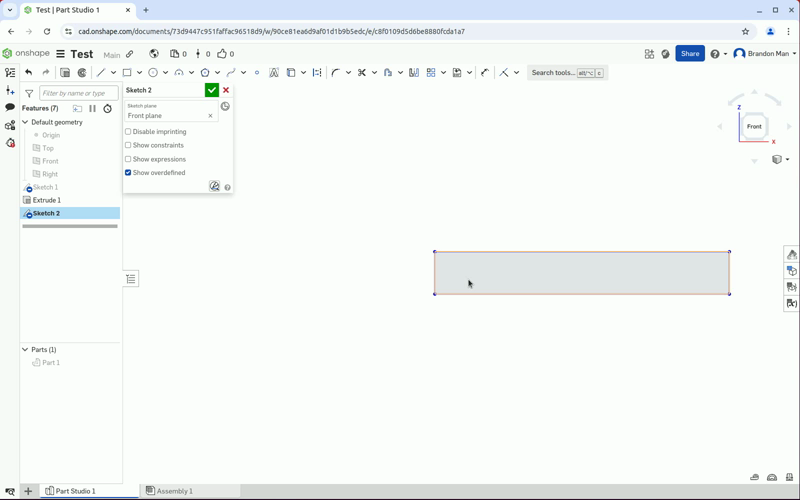
scroll(6)
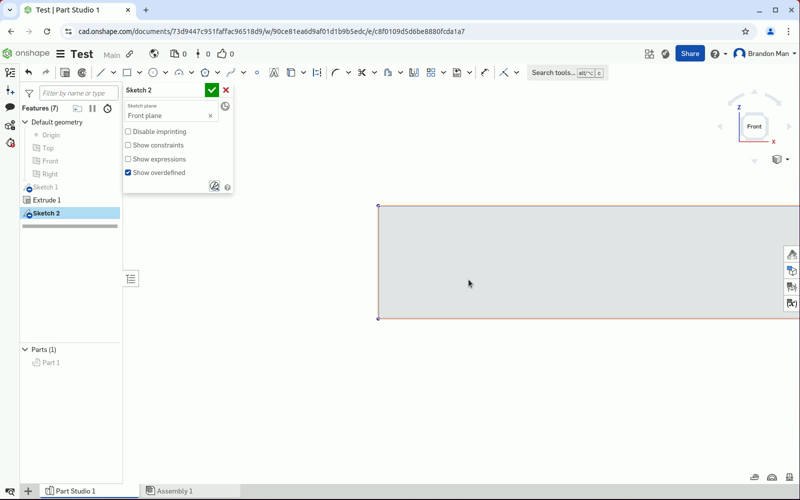
click(468, 279)
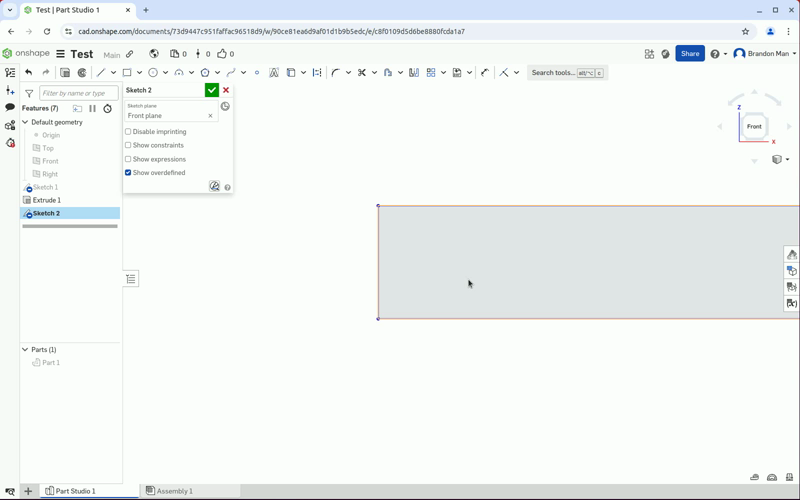
scroll(-6)
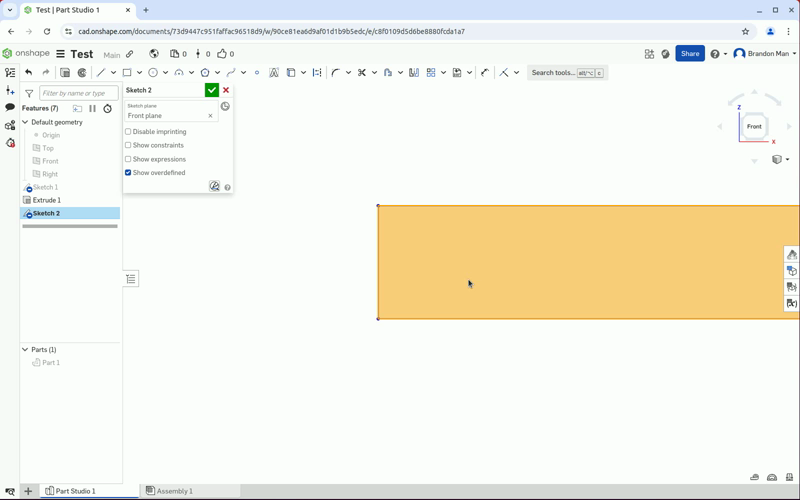
scroll(-6)
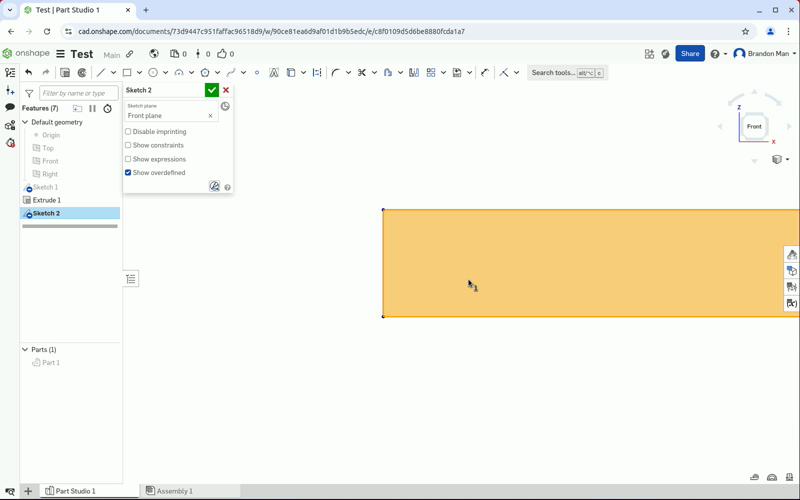
scroll(-6)
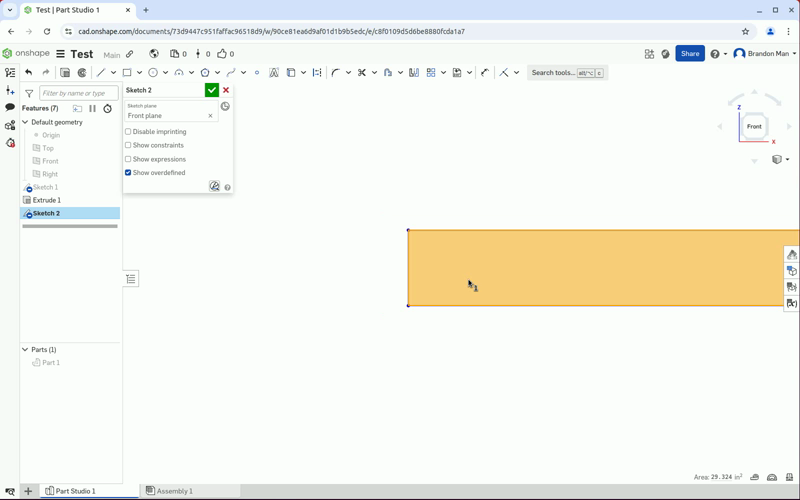
scroll(-6)
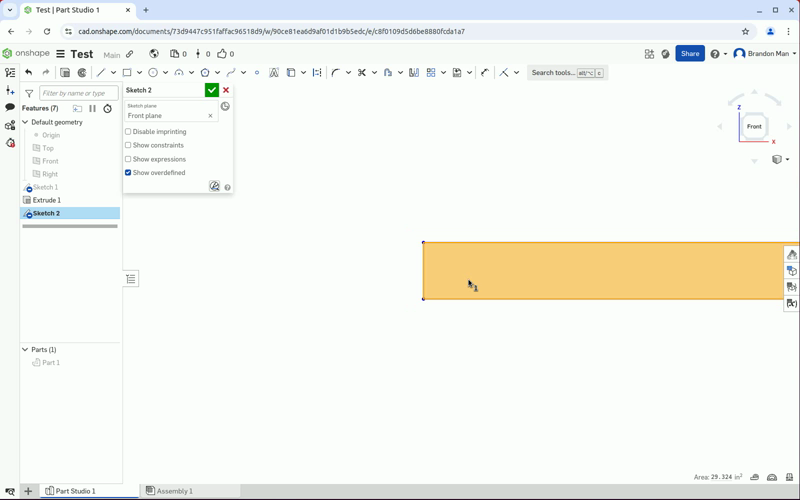
scroll(-6)
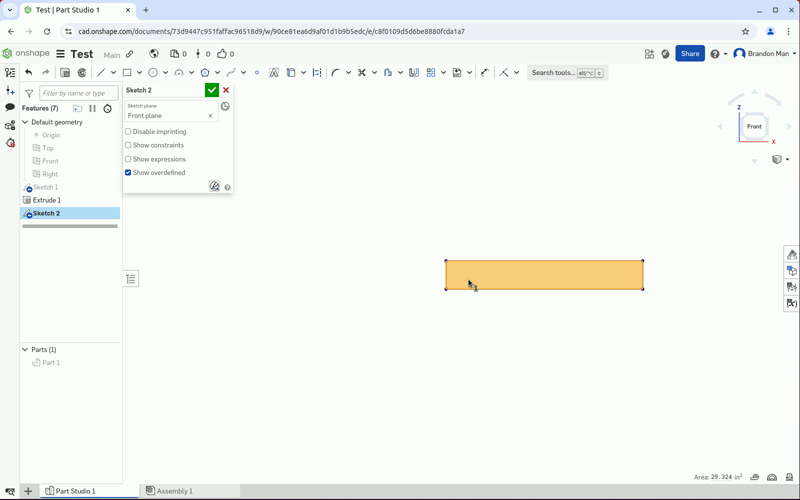
scroll(-6)
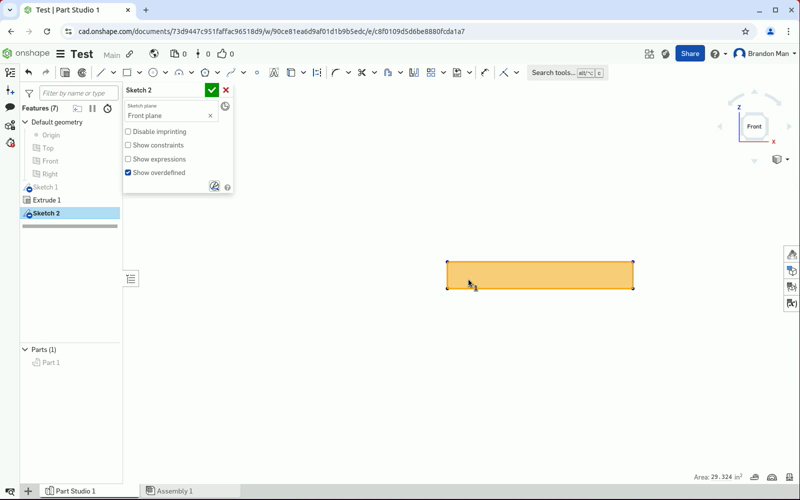
scroll(-6)
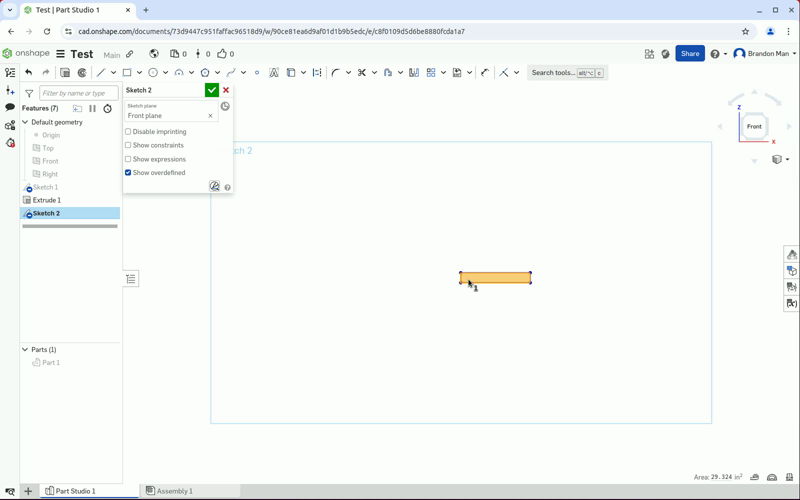
mouse_move(73, 352)
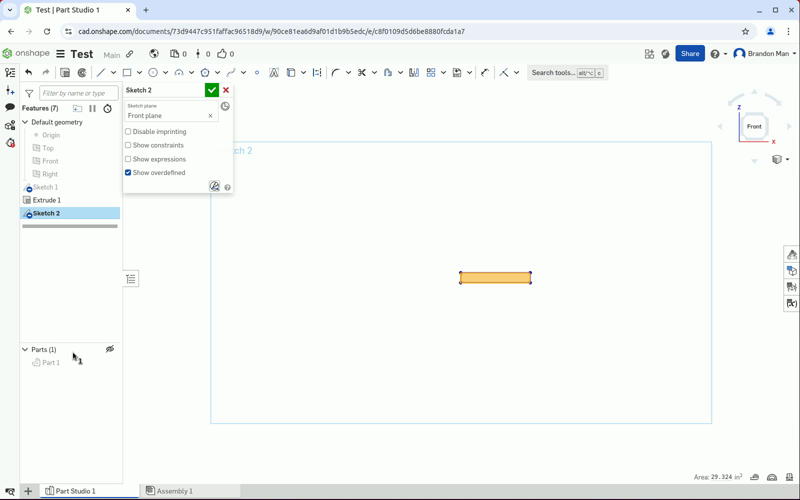
key(shift+y)
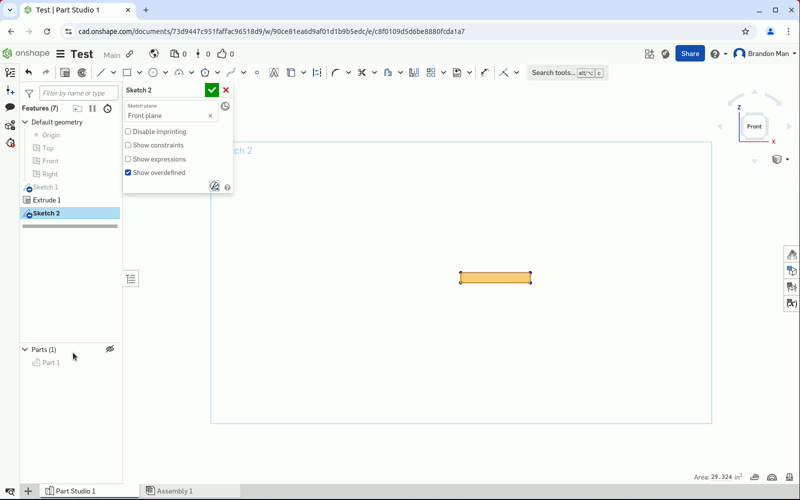
key(shift+e)
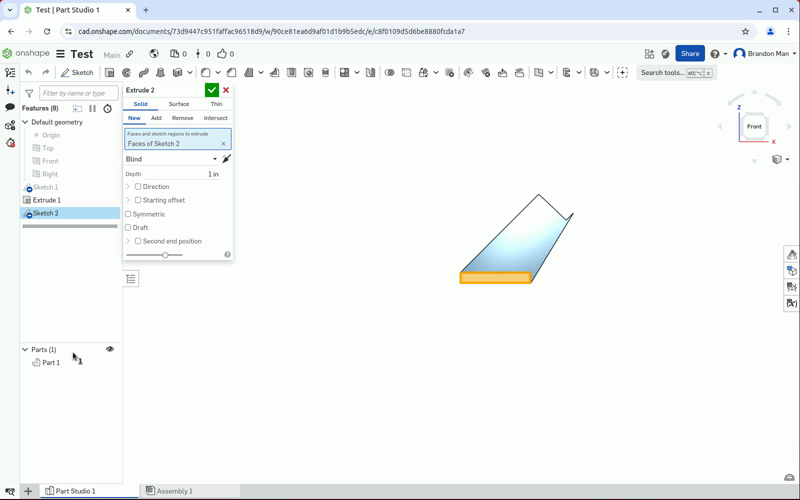
mouse_move(143, 106)
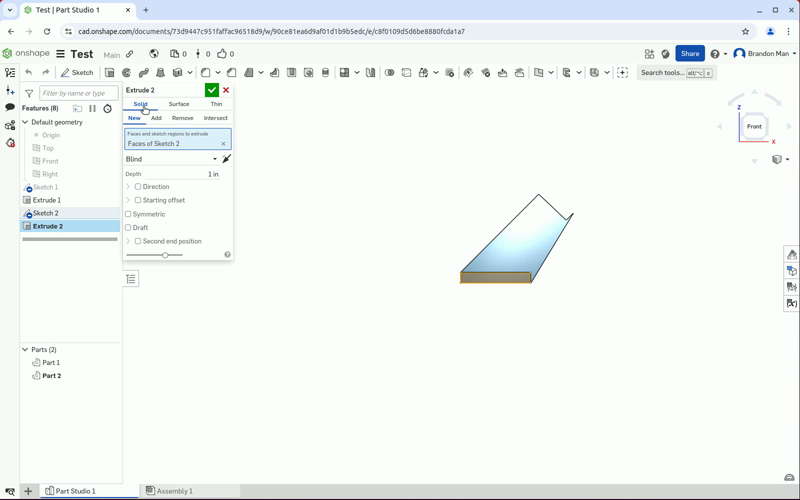
click(143, 106)
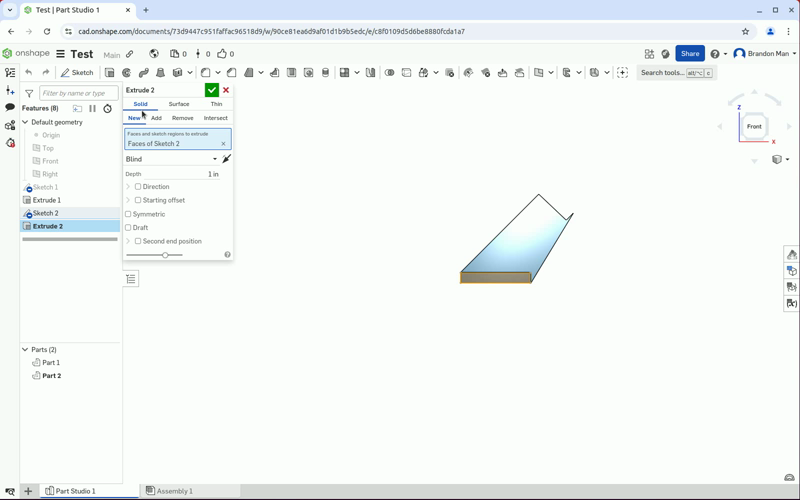
mouse_move(137, 120)
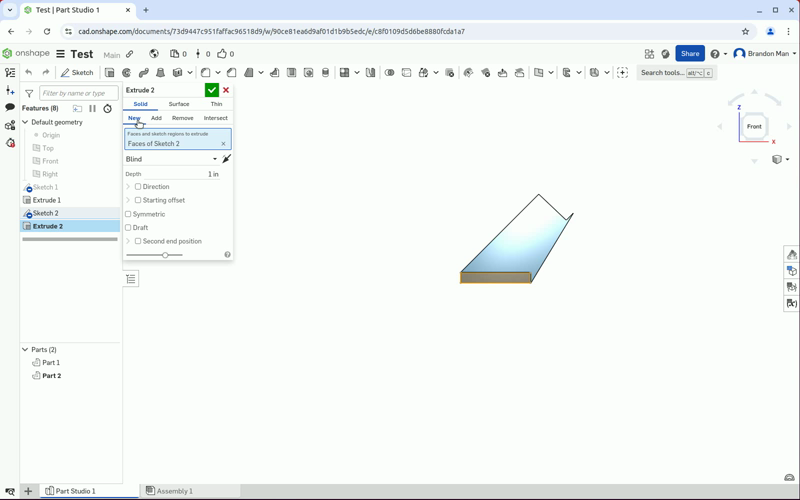
click(137, 120)
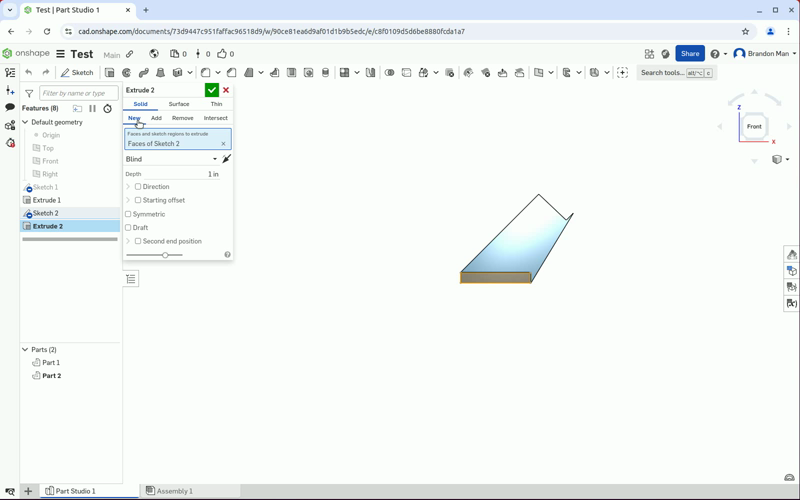
key(tab, 4)
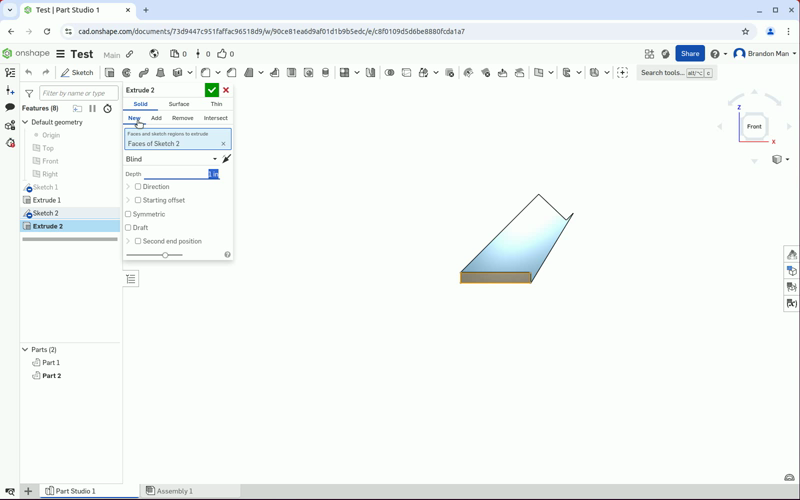
text(11.073)
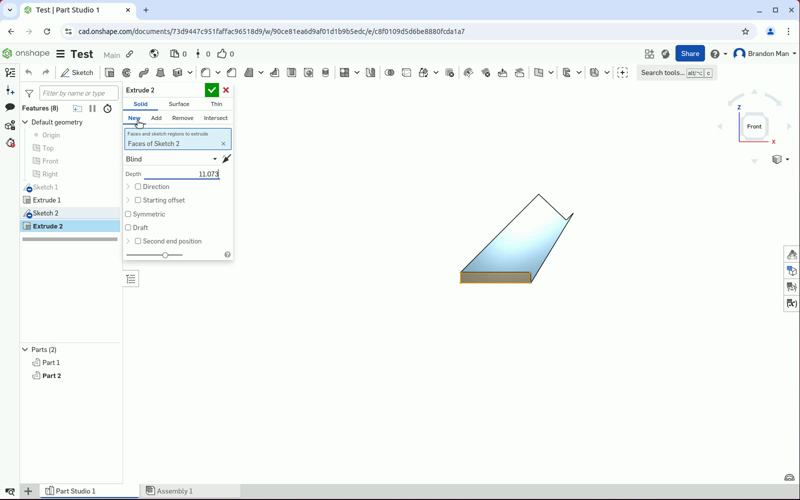
key(enter)
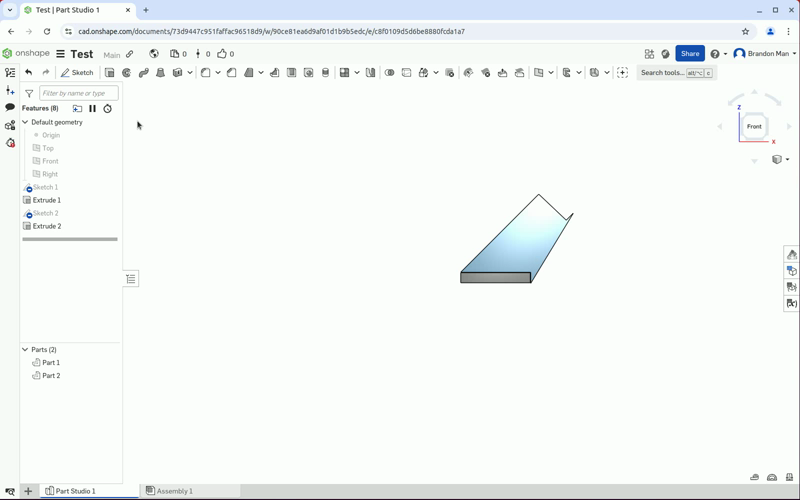
key(shift+h)
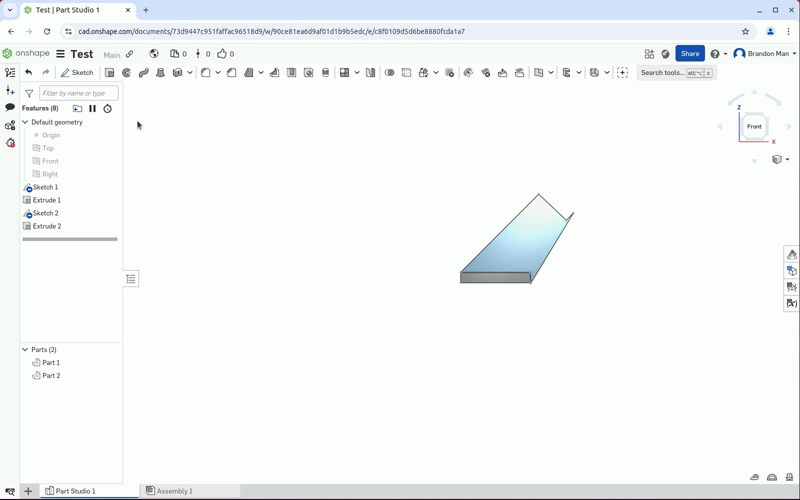
key(shift+h)
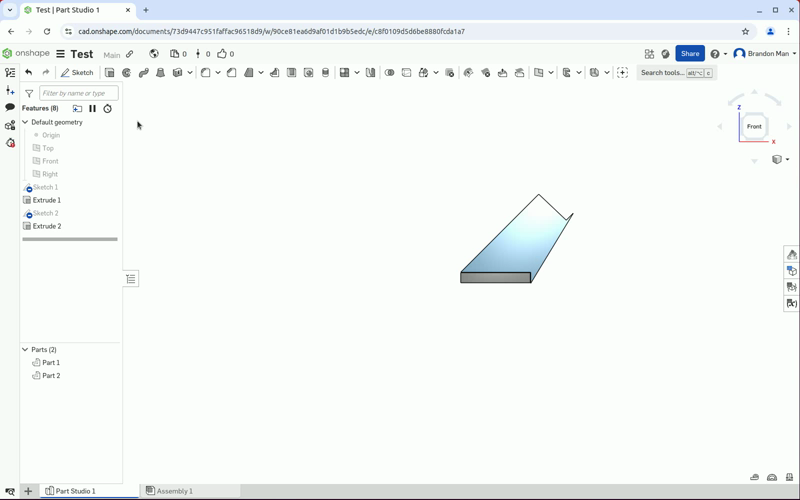
mouse_move(73, 189)
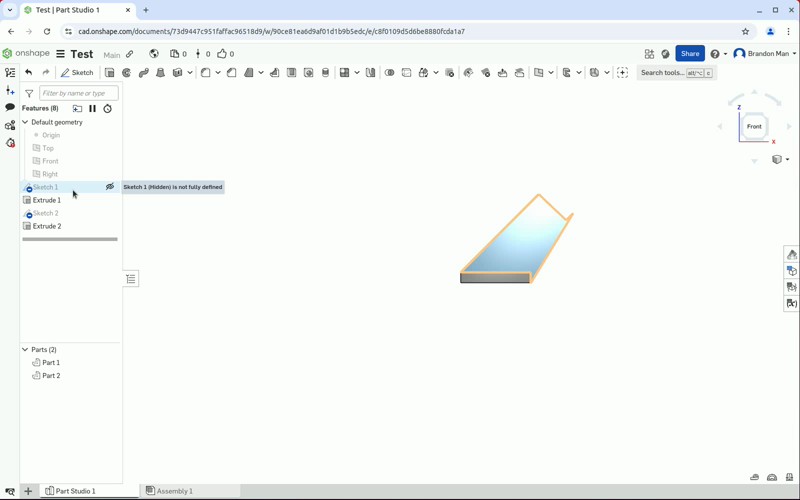
click(73, 189)
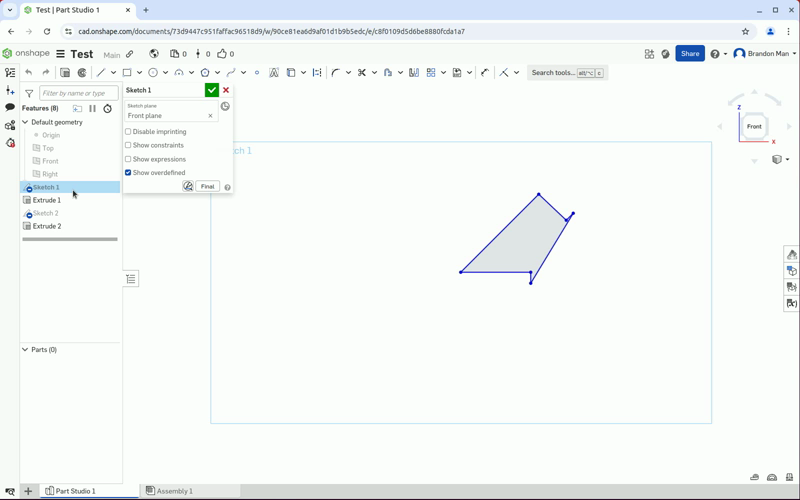
mouse_move(229, 92)
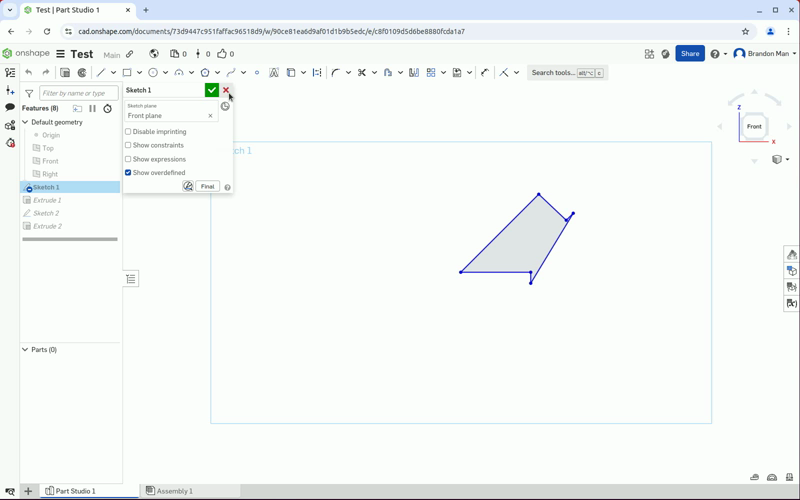
click(229, 92)
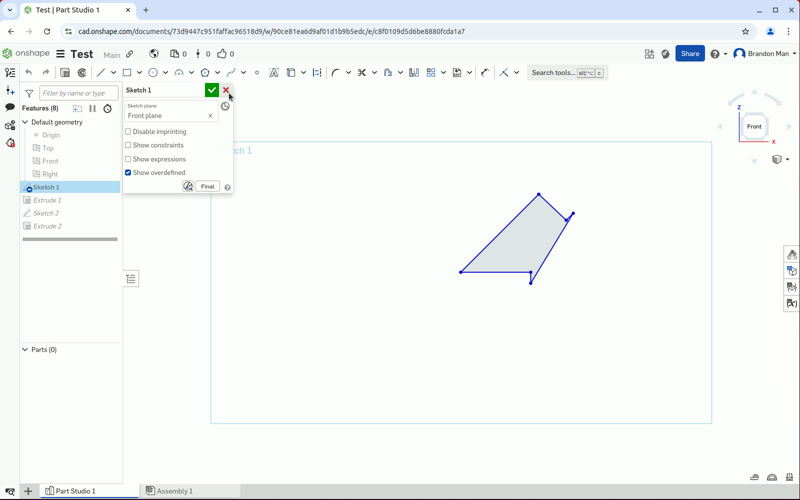
key(shift+s)
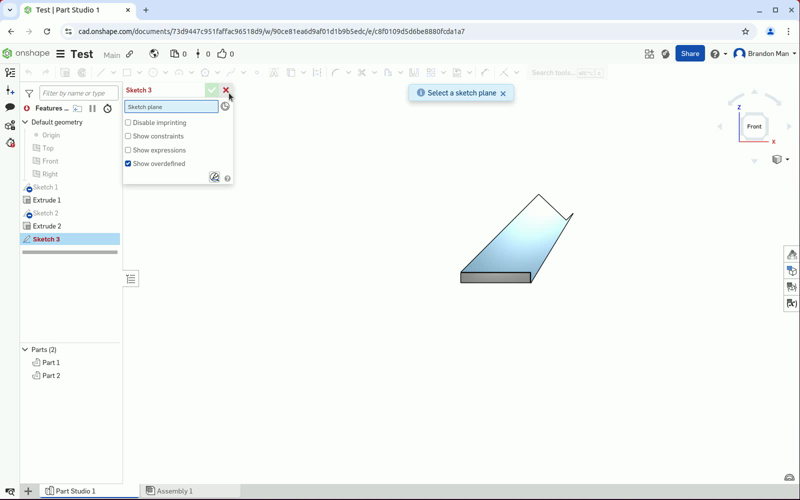
mouse_move(73, 163)
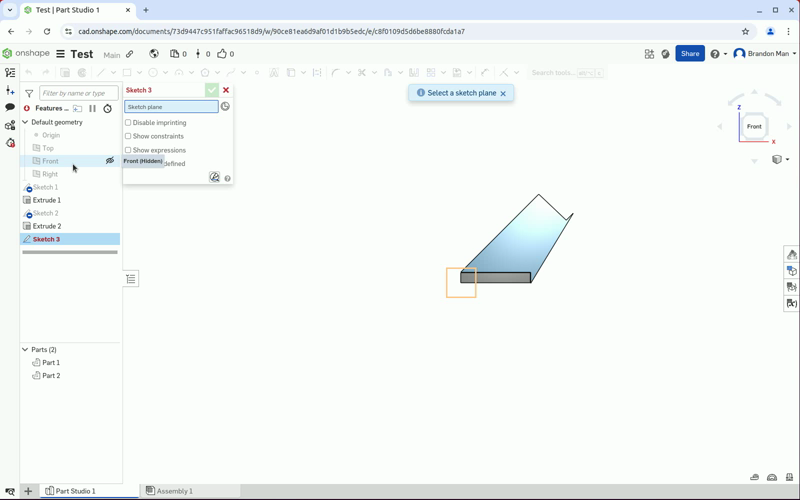
click(73, 163)
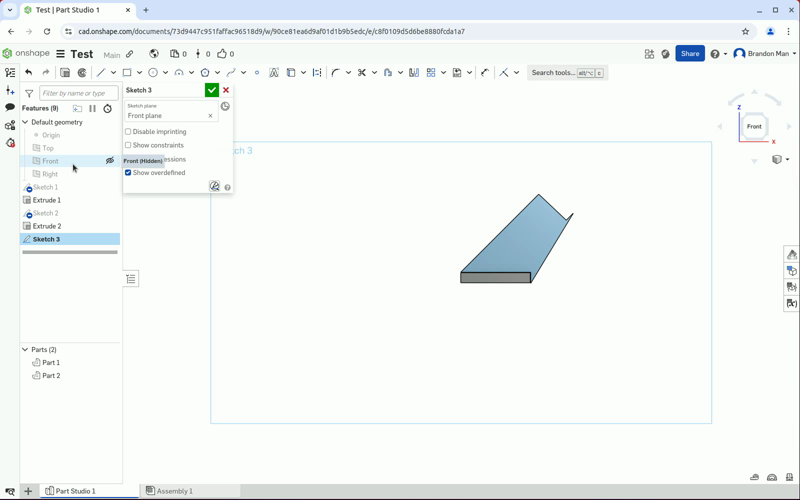
mouse_move(73, 352)
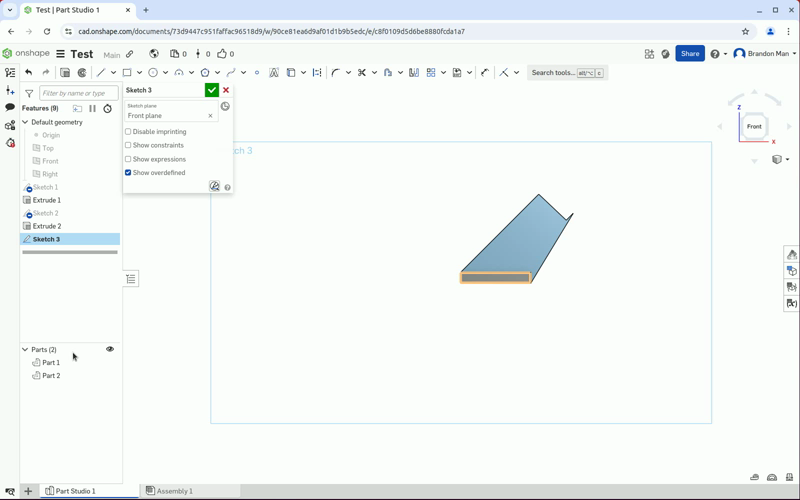
key(y)
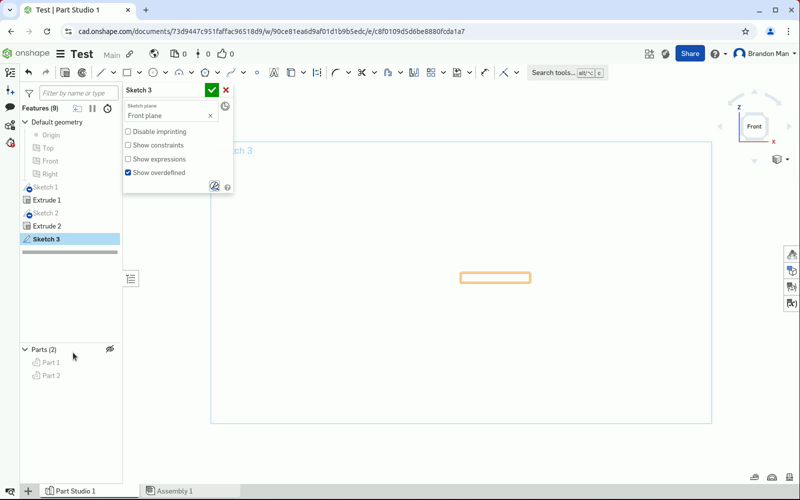
key(l)
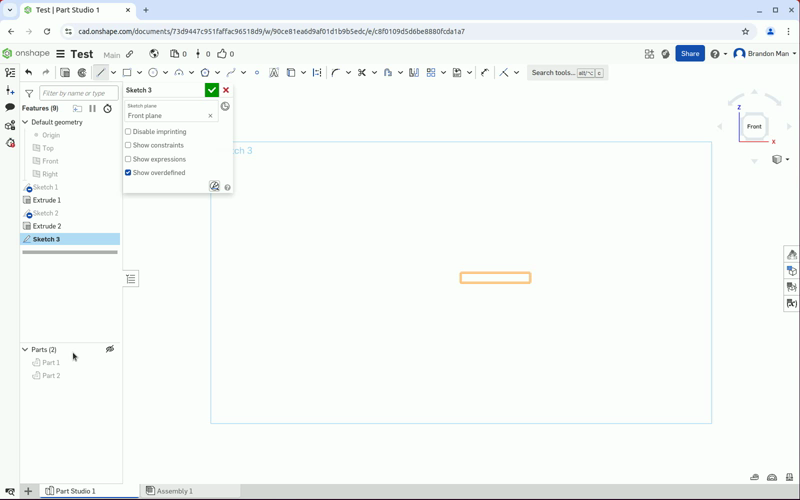
key_down(shift)
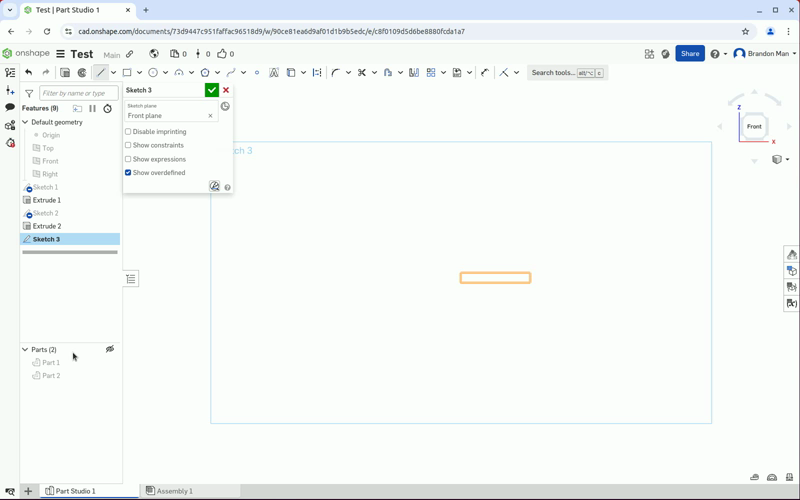
mouse_move(539, 193)
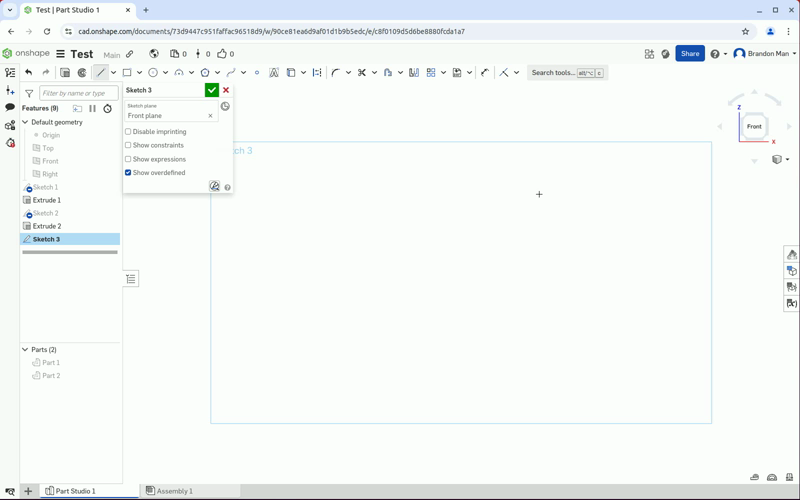
click(539, 193)
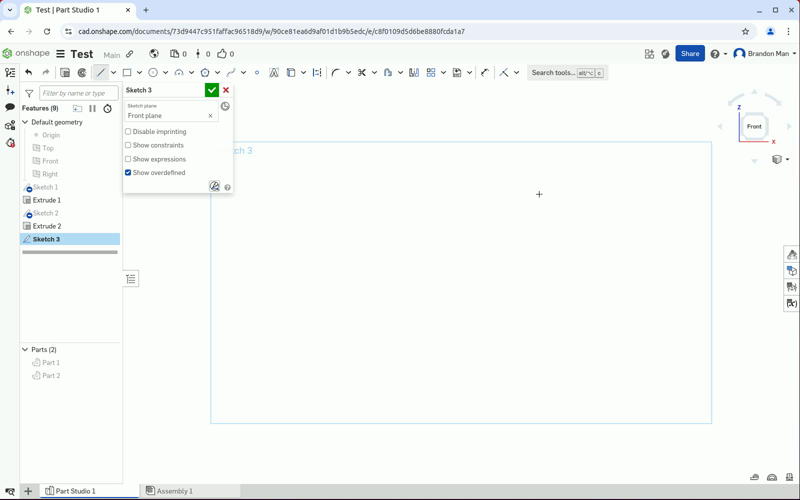
key_up(shift)
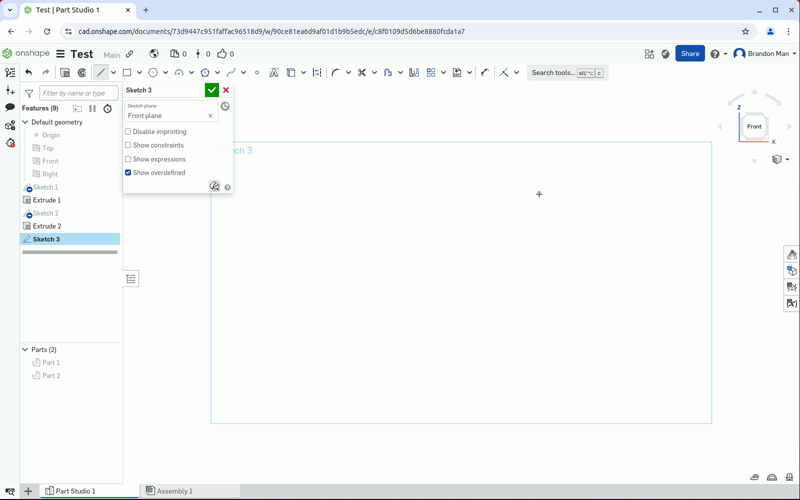
key_down(shift)
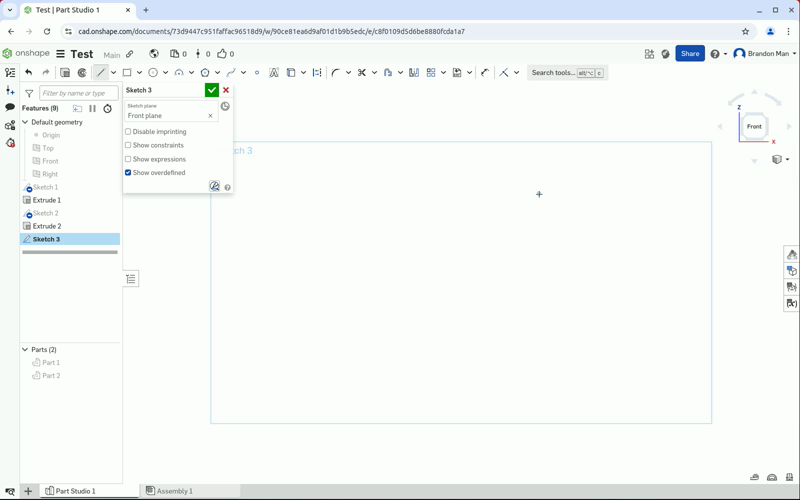
mouse_move(569, 193)
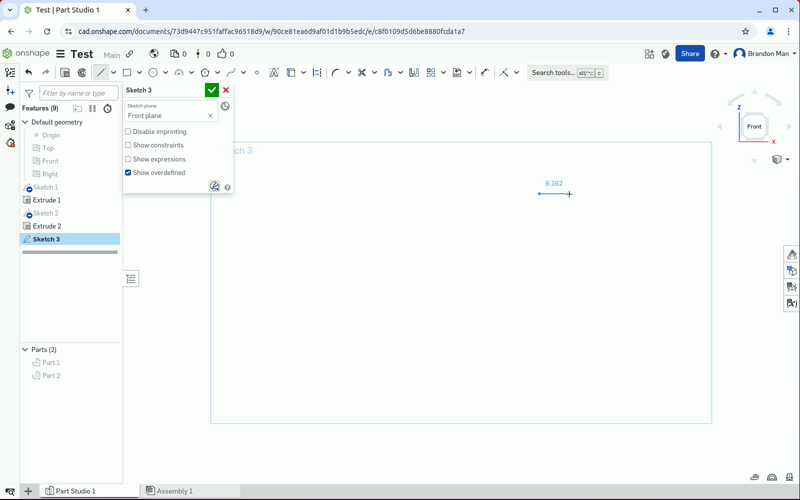
mouse_move(566, 220)
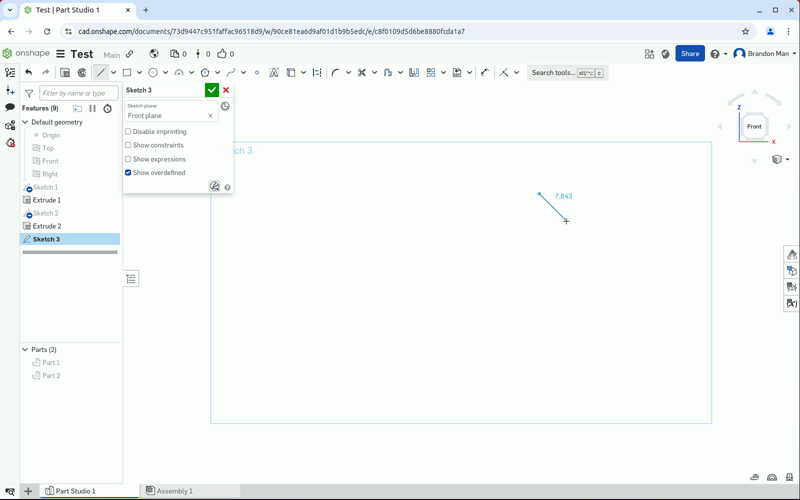
click(566, 220)
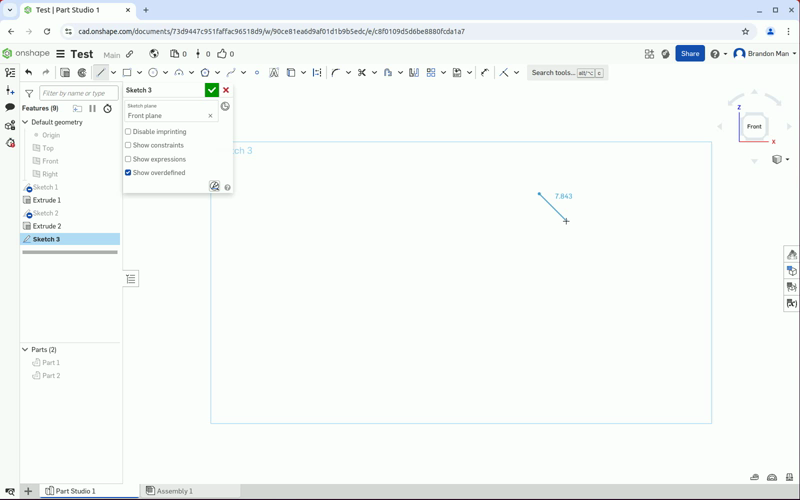
key_up(shift)
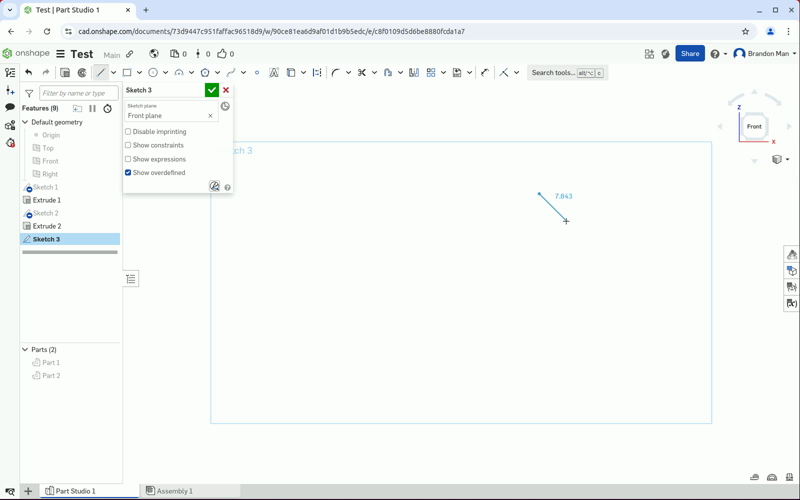
key_down(shift)
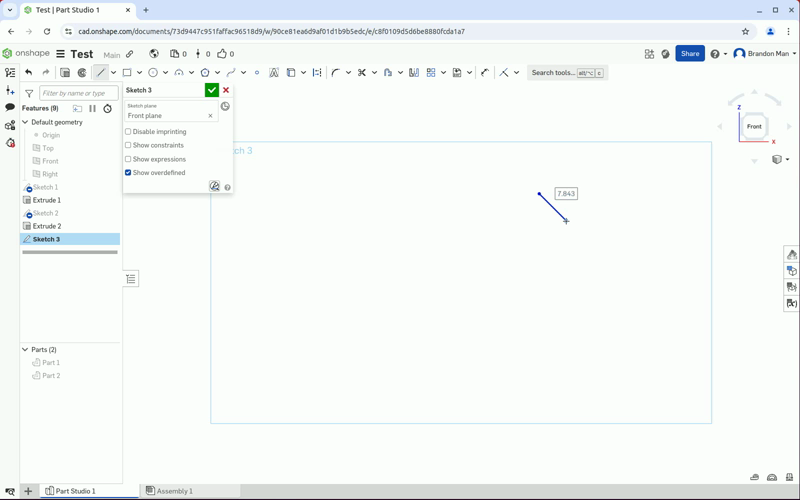
mouse_move(589, 220)
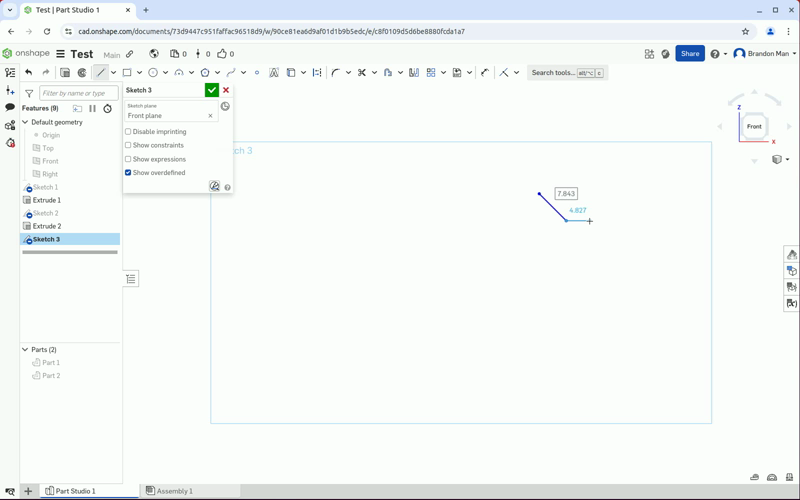
mouse_move(573, 213)
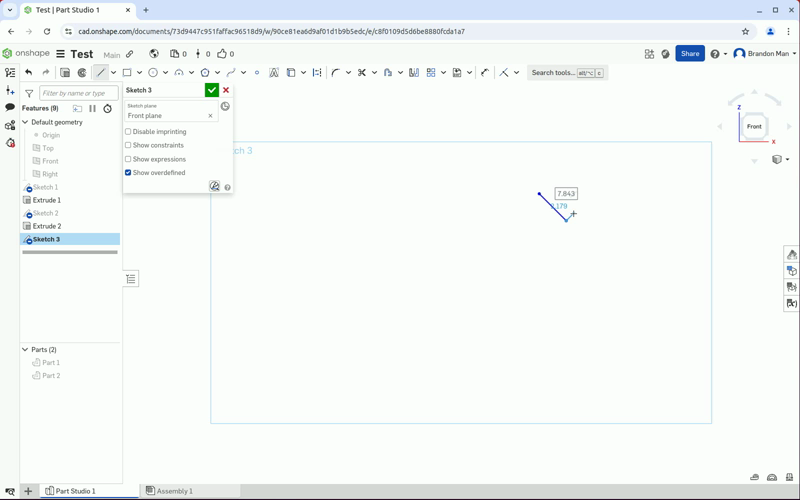
click(573, 213)
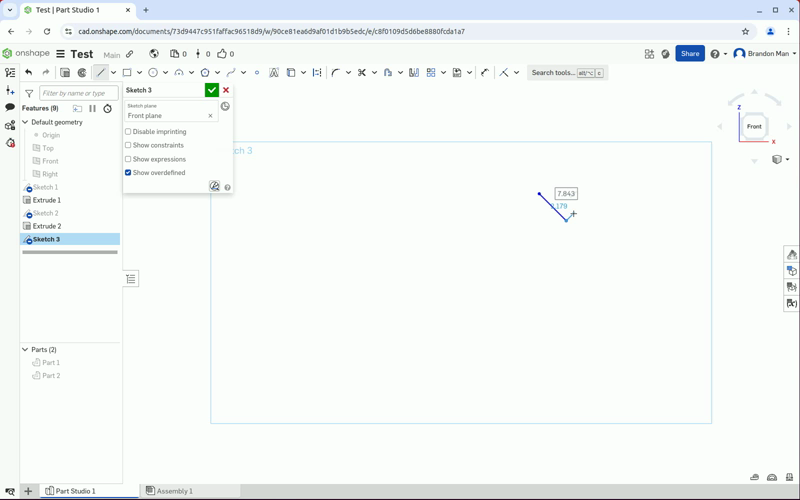
key_up(shift)
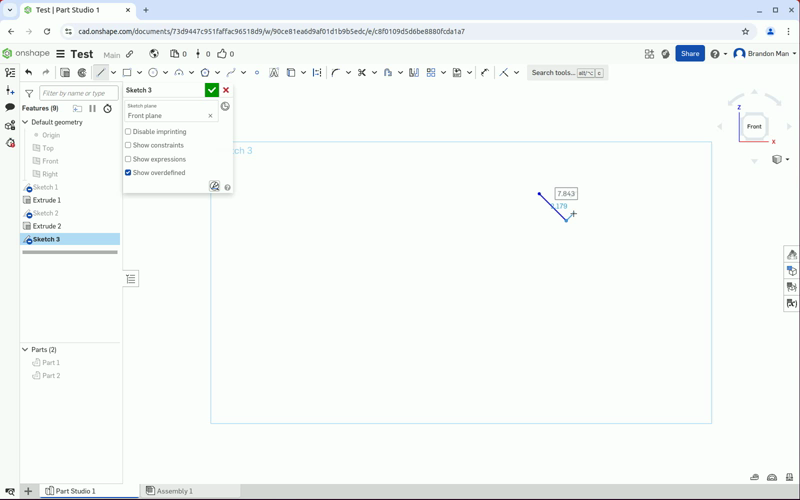
key_down(shift)
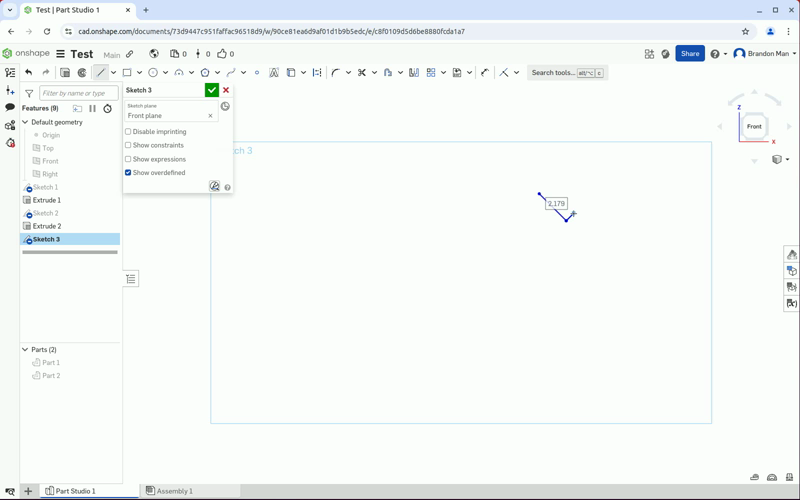
mouse_move(589, 213)
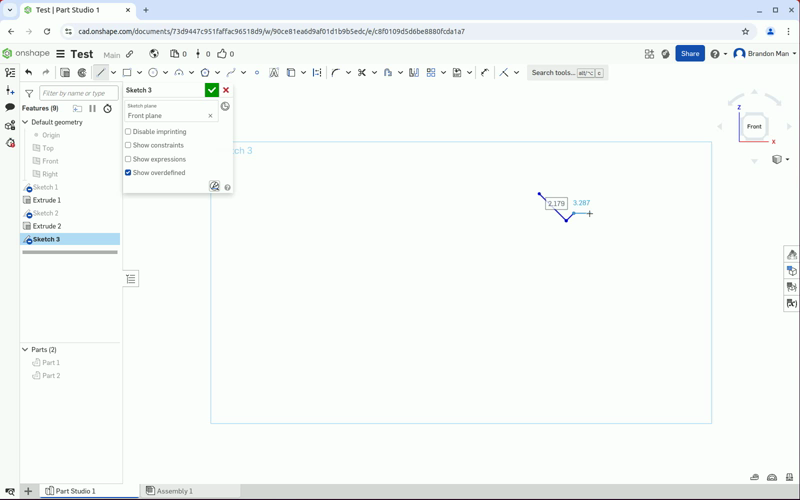
mouse_move(546, 186)
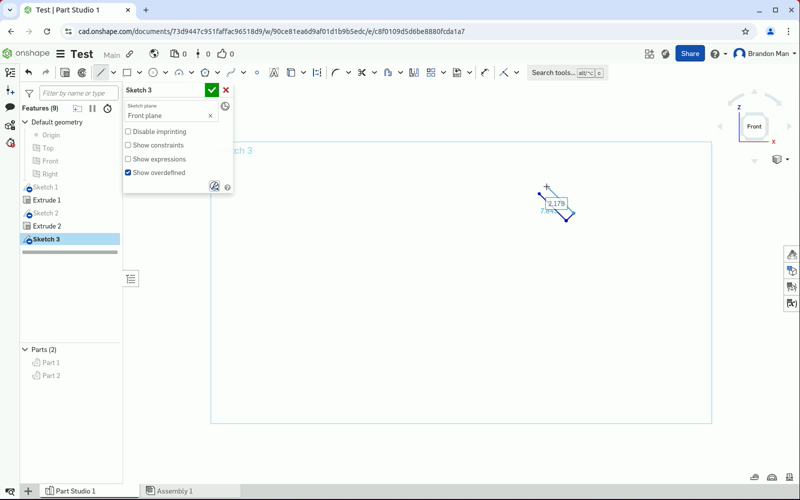
click(546, 186)
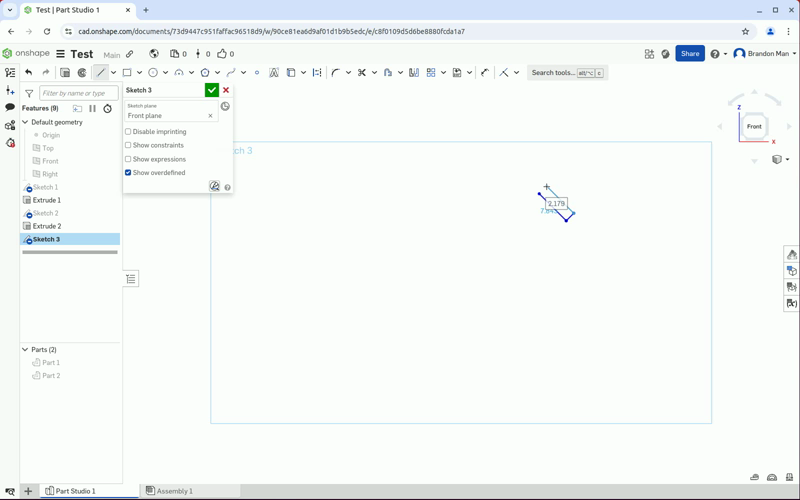
key_up(shift)
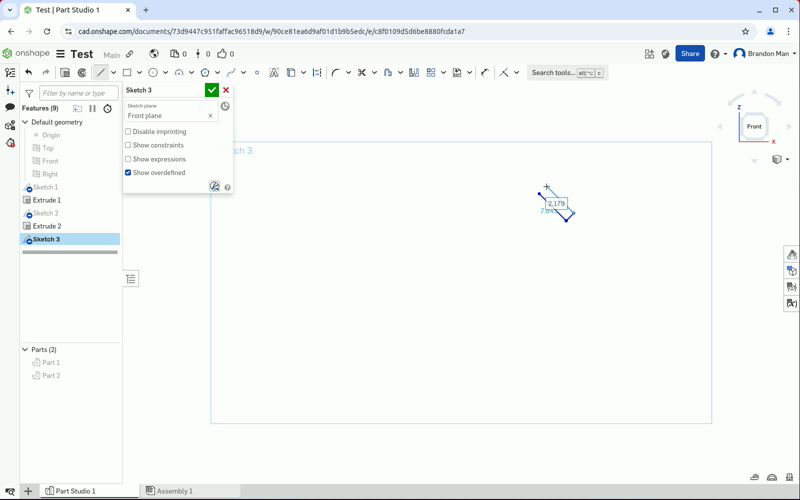
mouse_move(576, 186)
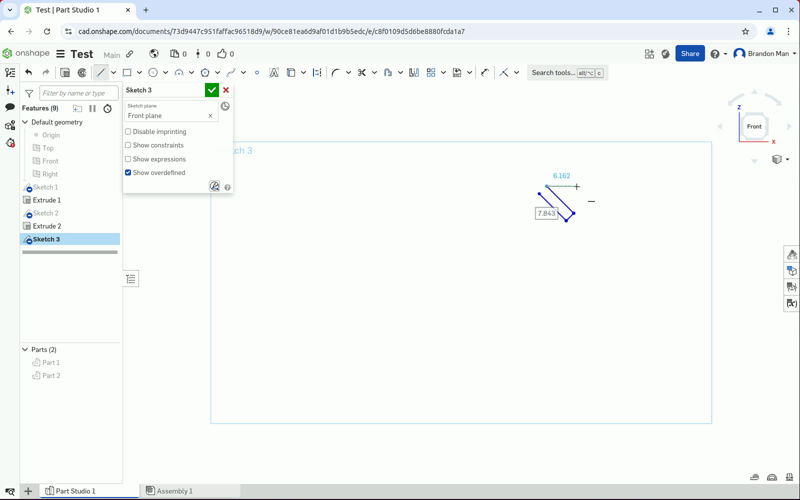
key_down(shift)
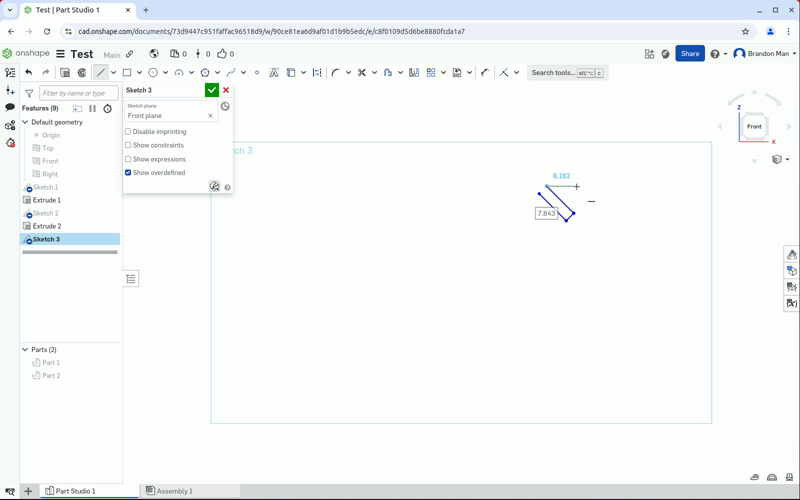
mouse_move(539, 193)
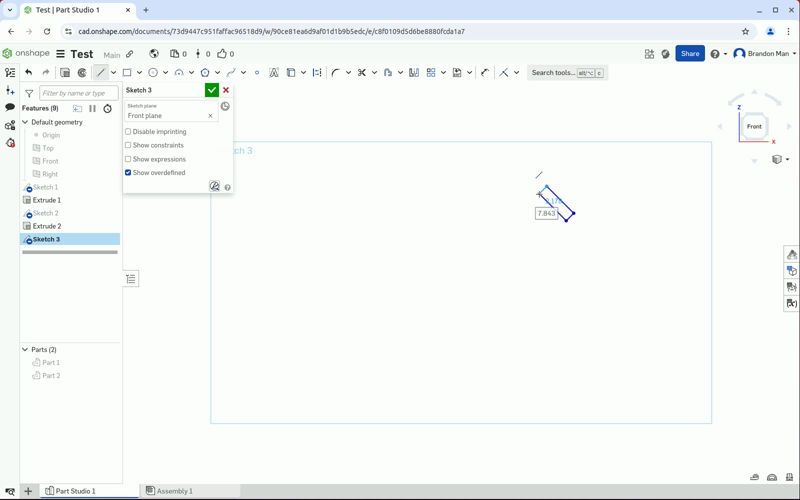
key_up(shift)
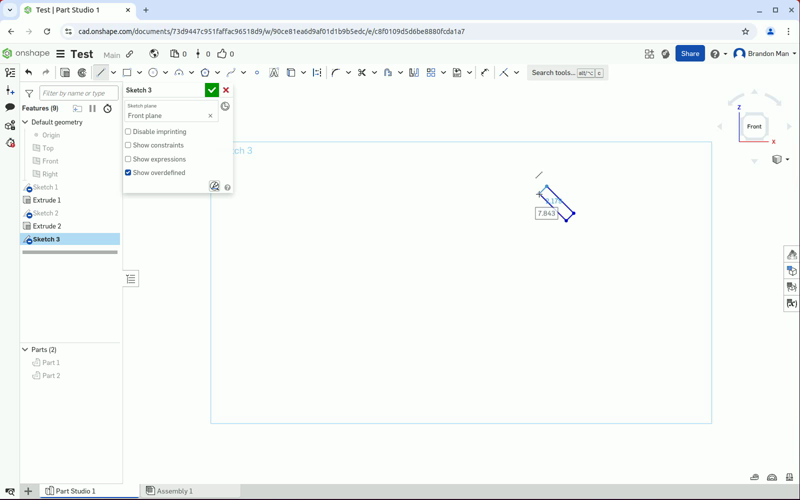
click(539, 193)
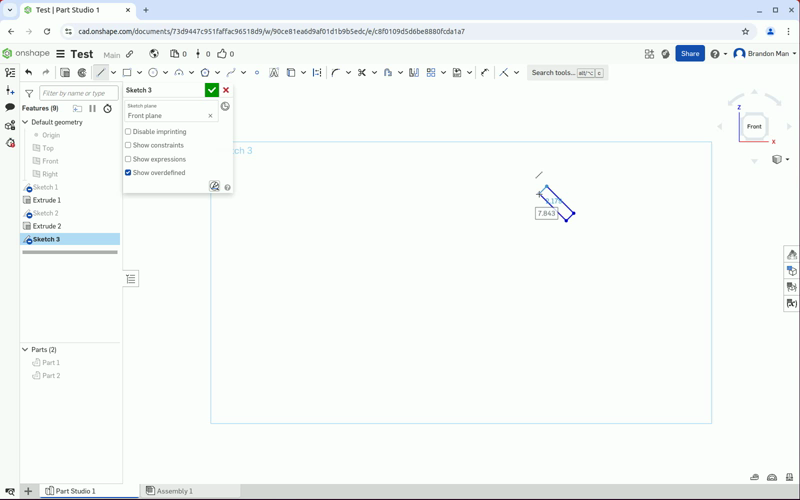
key(esc)
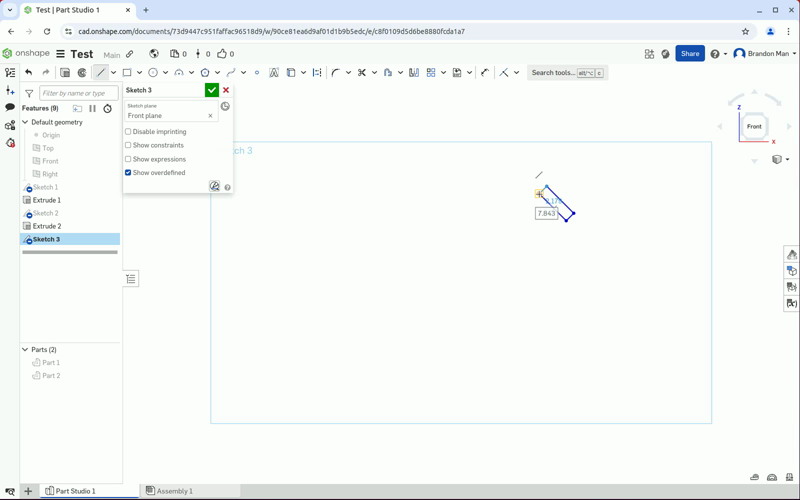
mouse_move(566, 217)
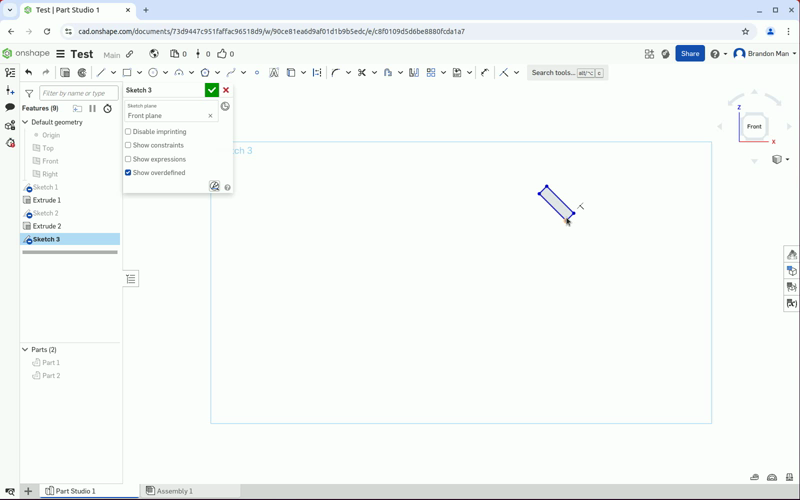
scroll(6)
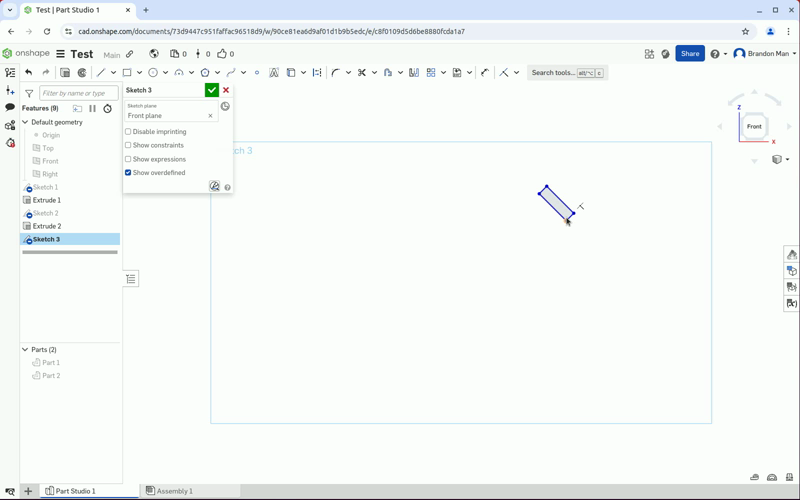
scroll(6)
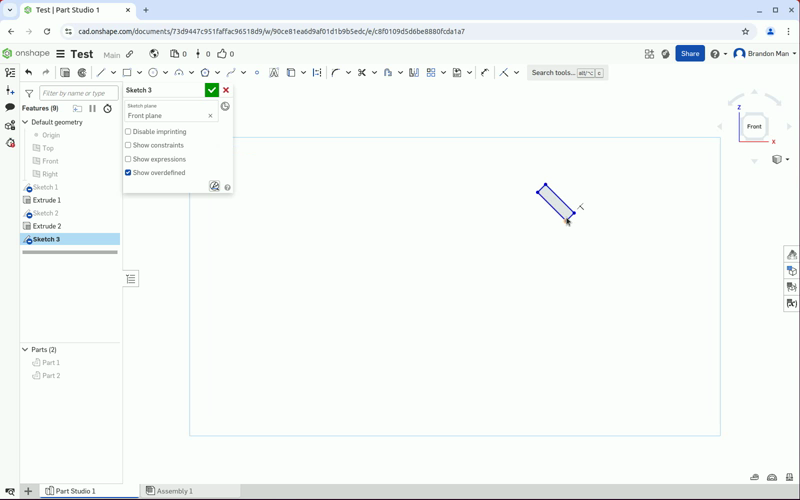
scroll(6)
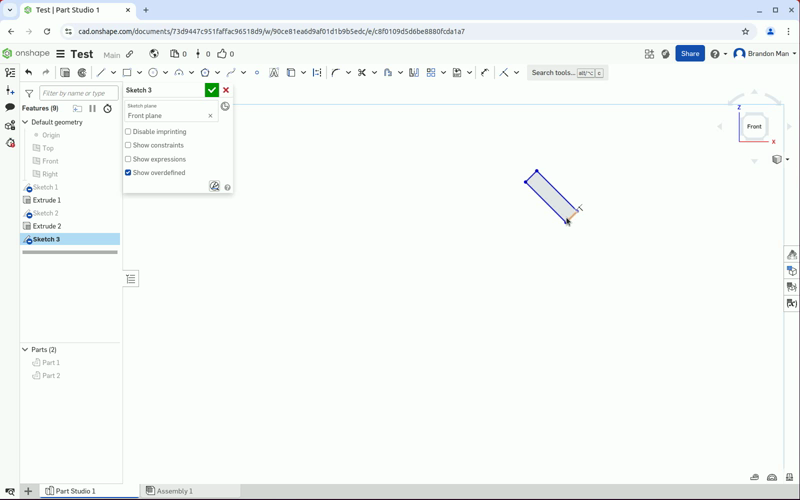
scroll(6)
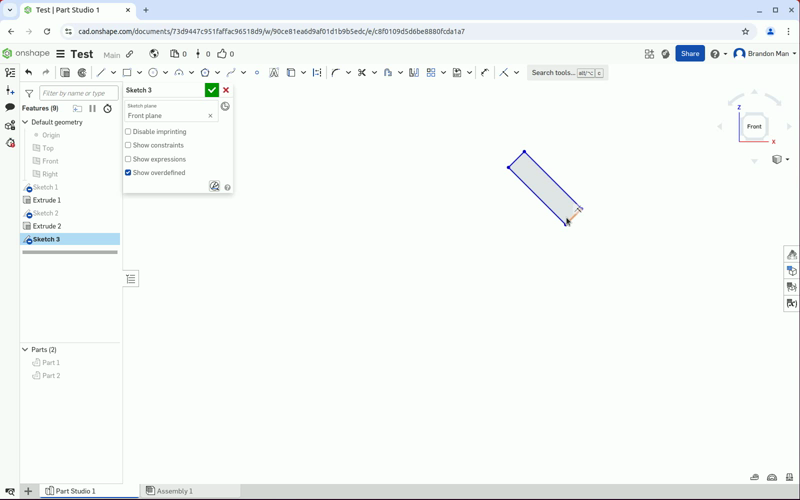
scroll(6)
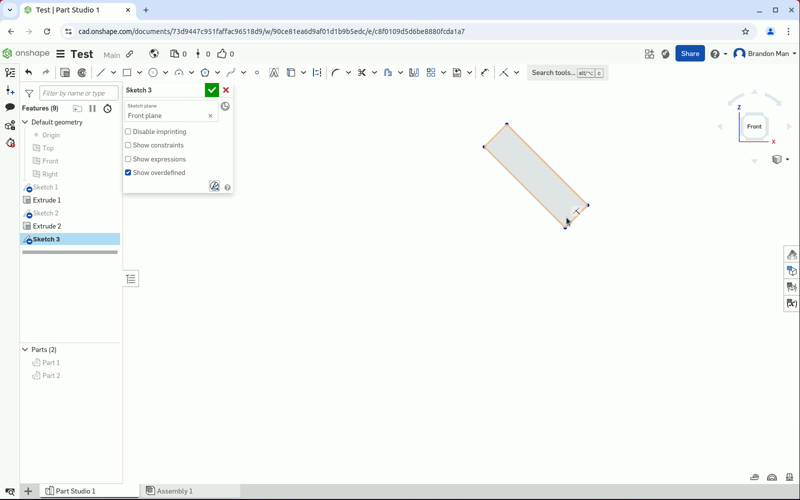
scroll(6)
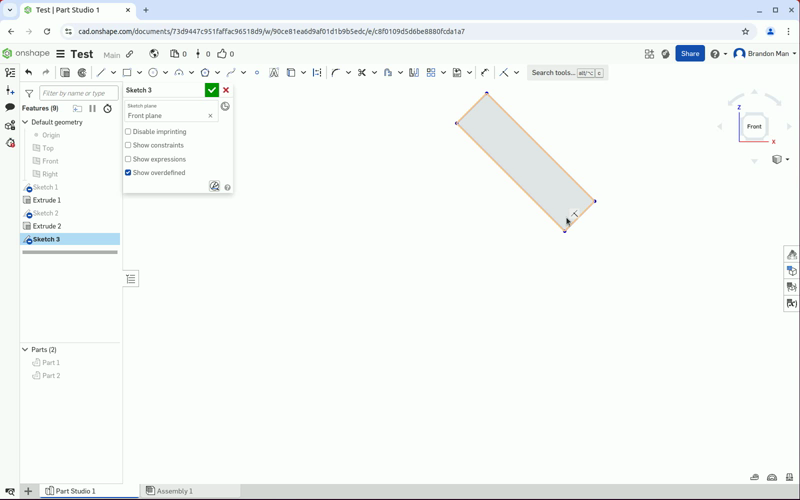
scroll(6)
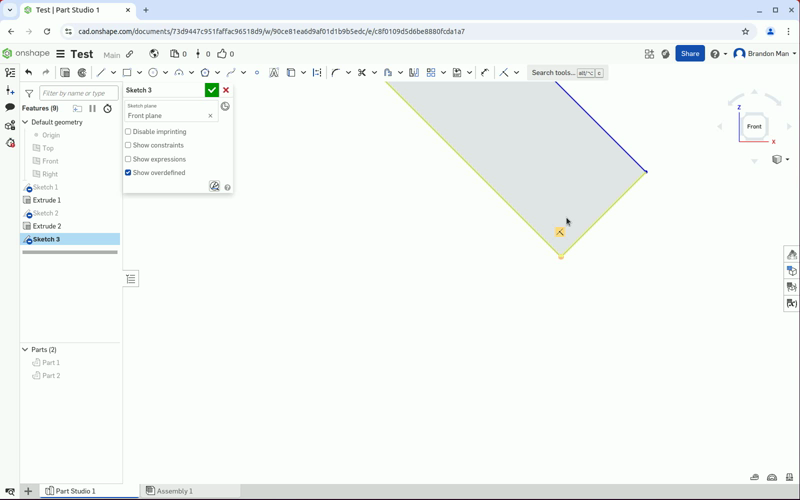
click(566, 217)
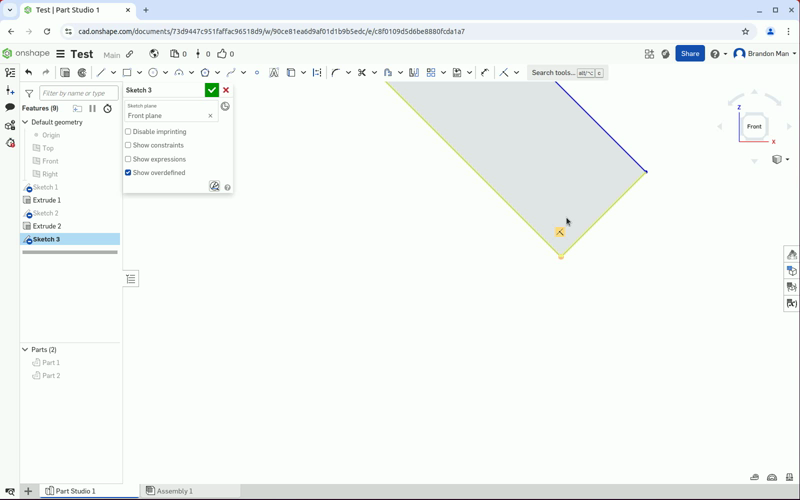
scroll(-6)
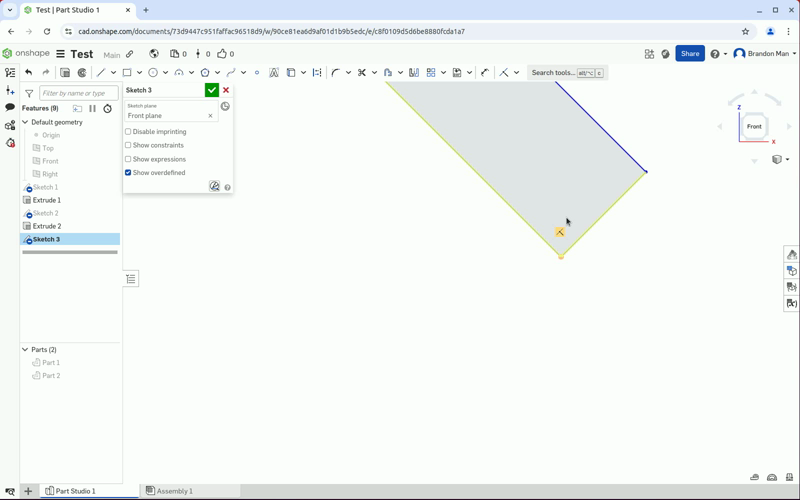
scroll(-6)
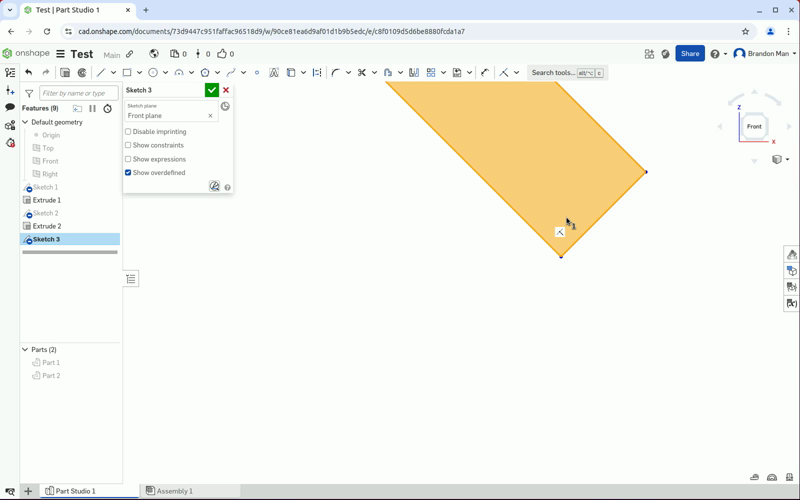
scroll(-6)
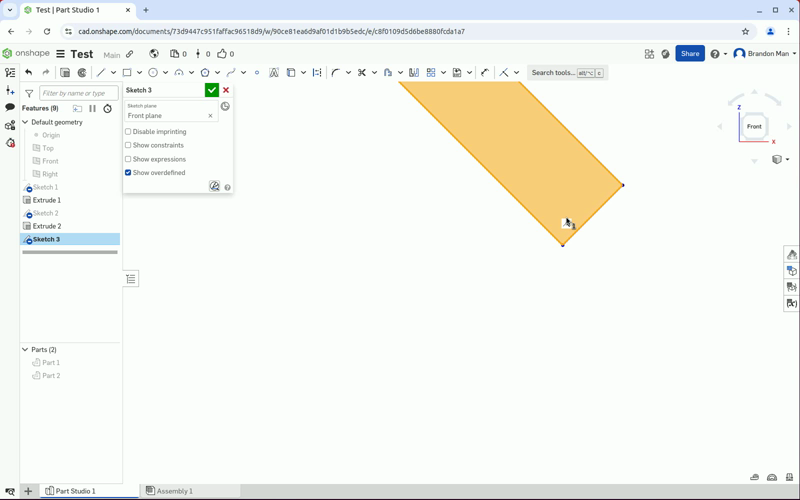
scroll(-6)
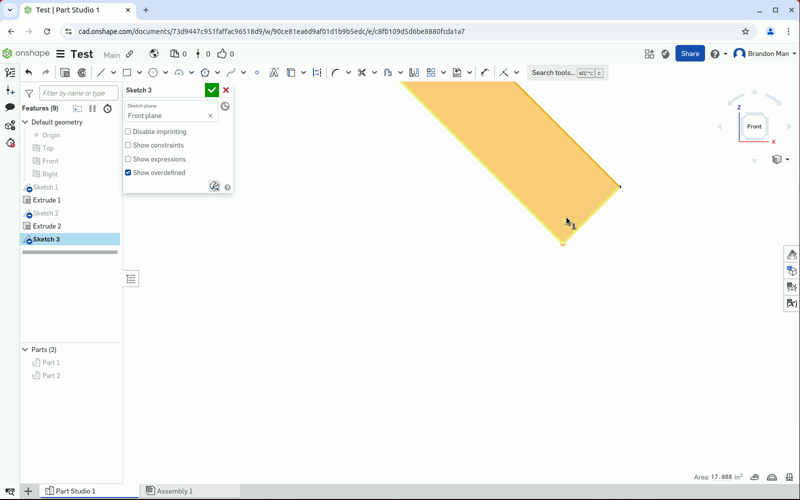
scroll(-6)
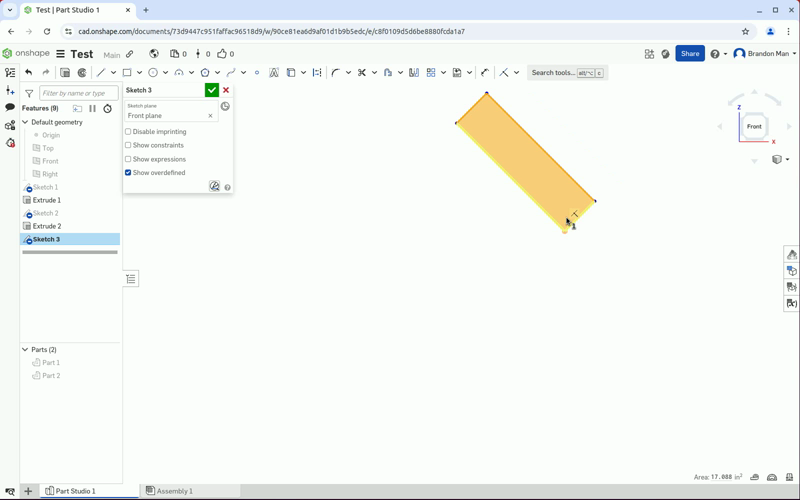
scroll(-6)
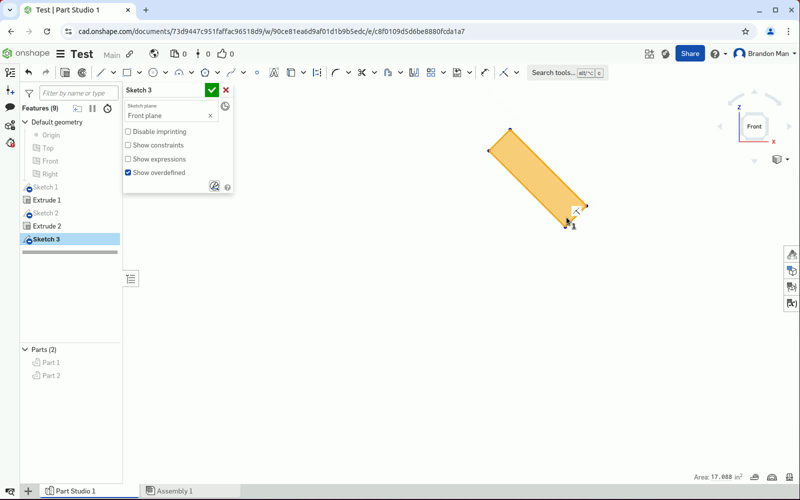
scroll(-6)
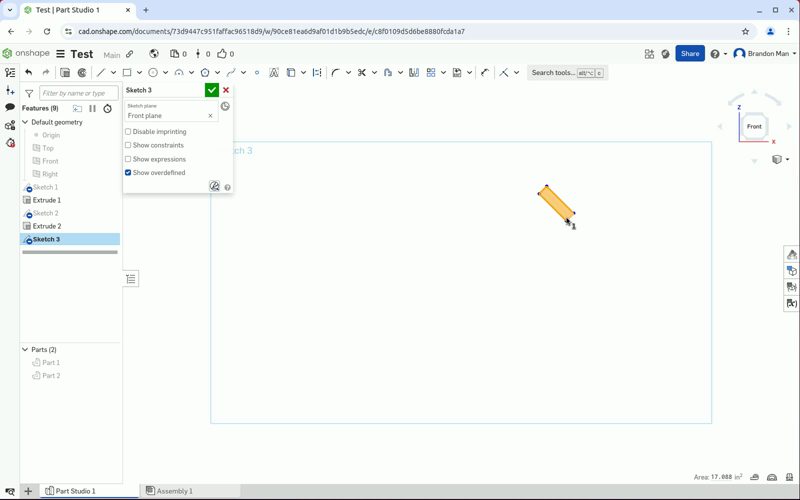
mouse_move(73, 352)
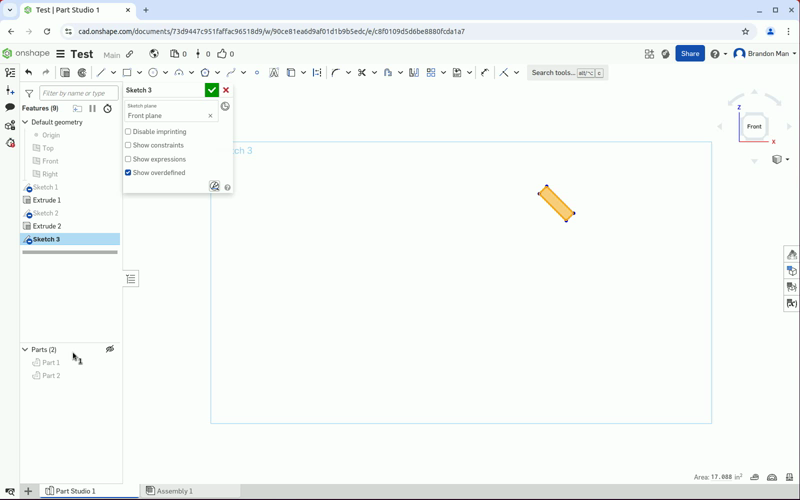
key(shift+y)
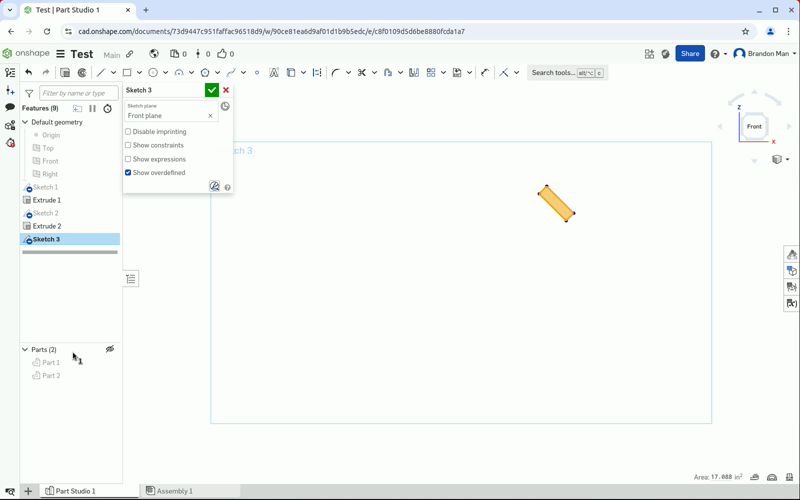
key(shift+e)
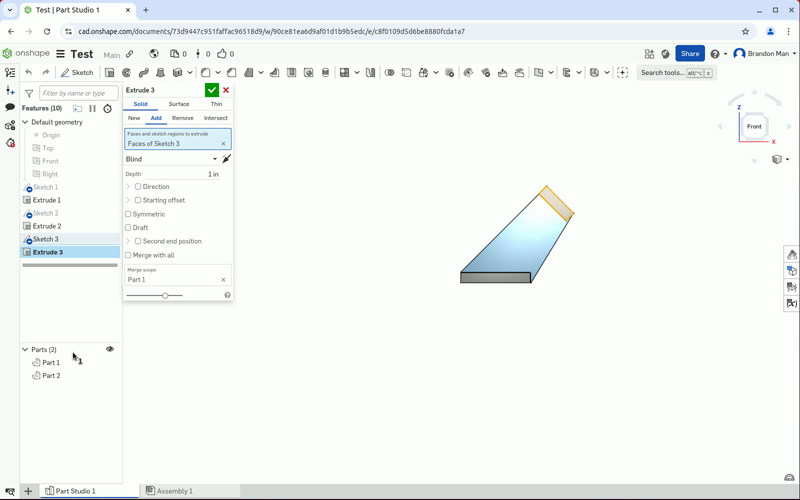
mouse_move(143, 106)
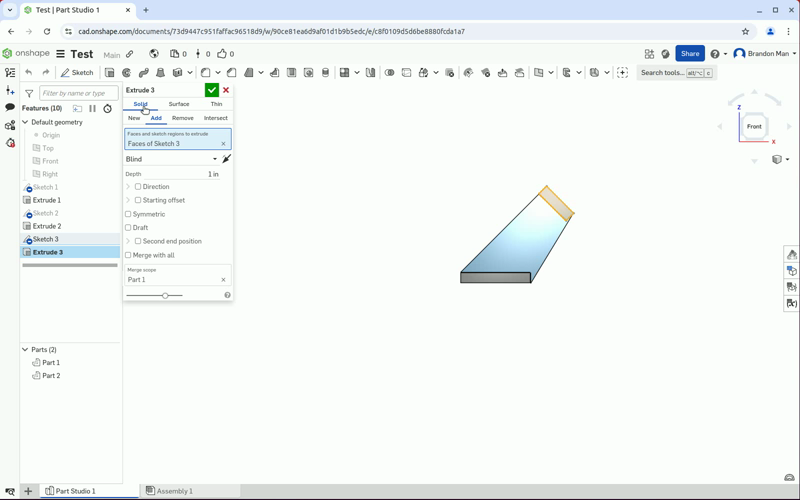
click(143, 106)
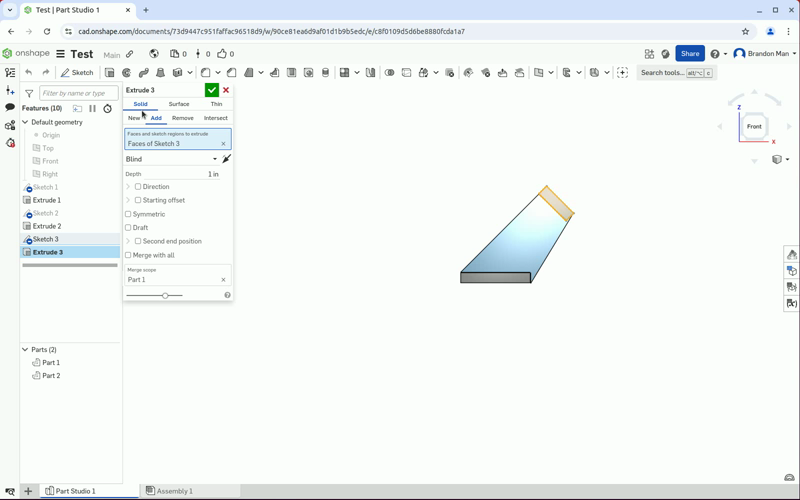
mouse_move(137, 120)
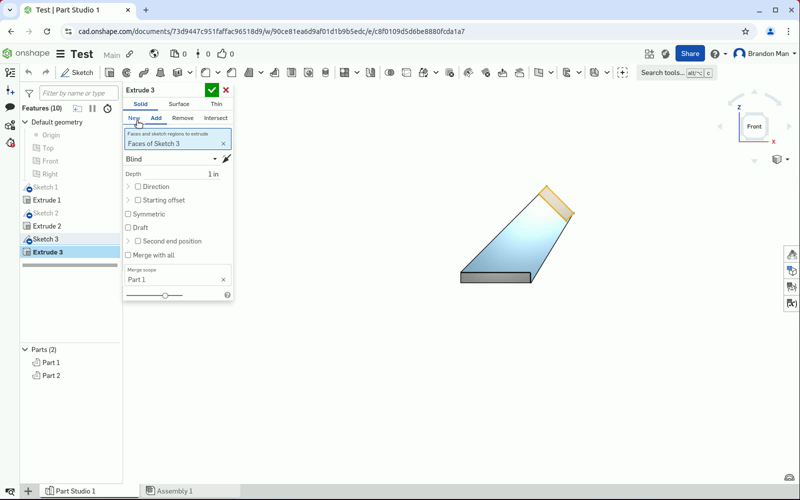
click(137, 120)
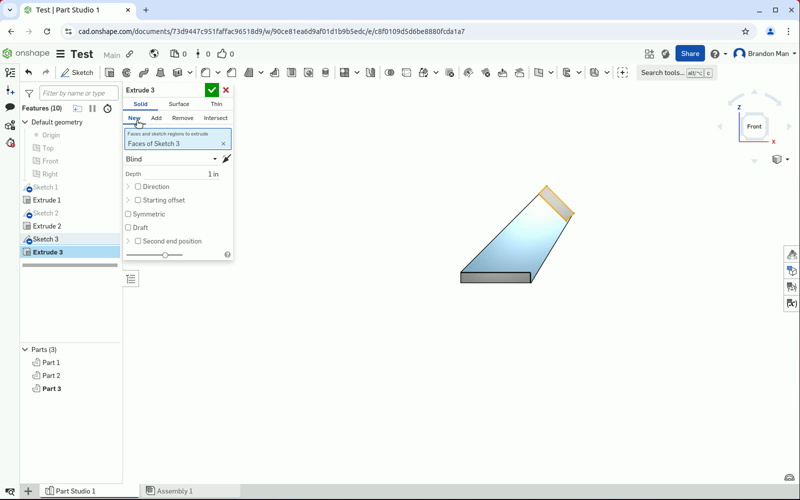
key(tab, 4)
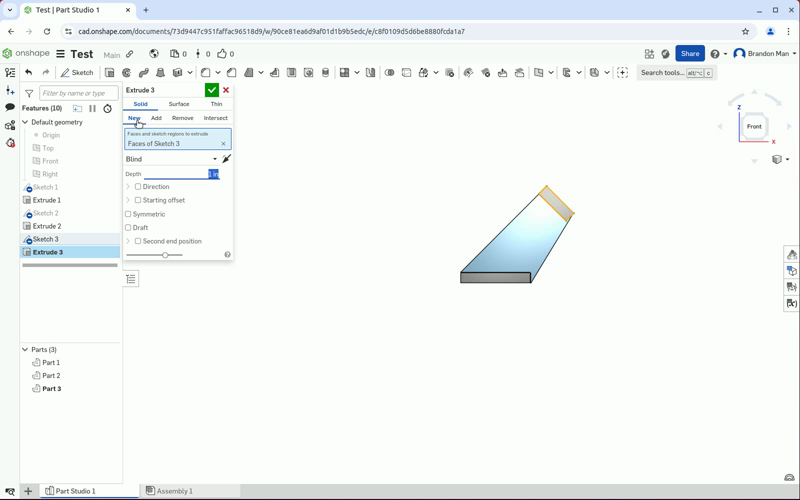
text(10.832)
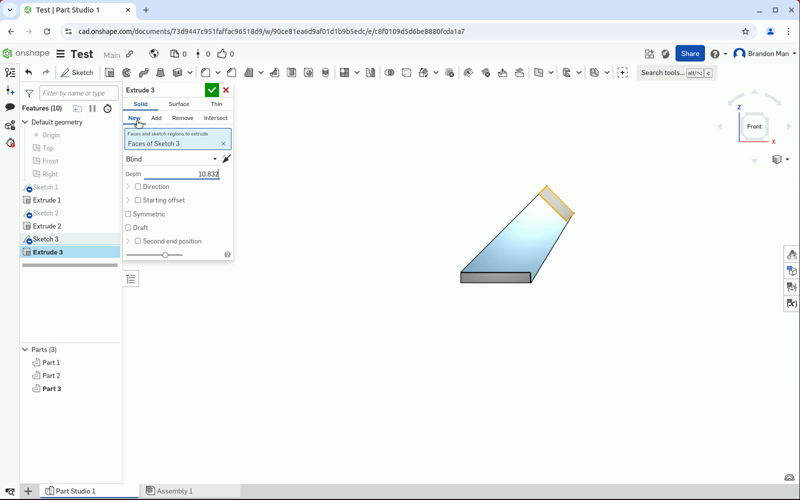
key(enter)
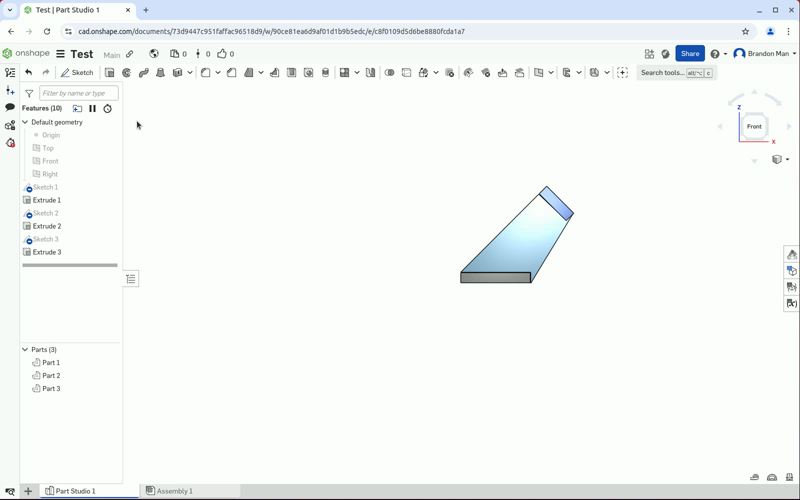
key(shift+h)
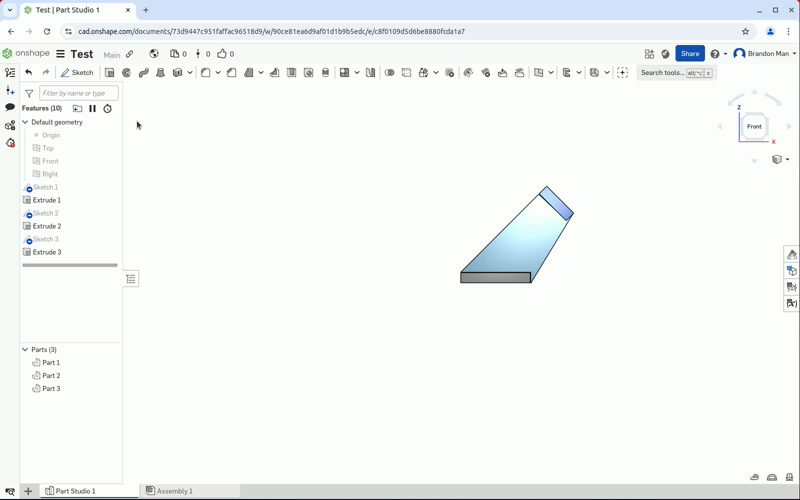
key(shift+h)
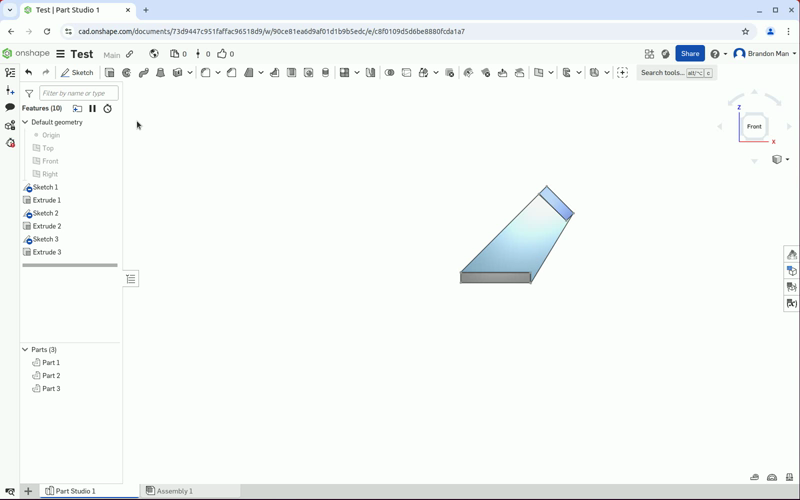
key(shift+7)
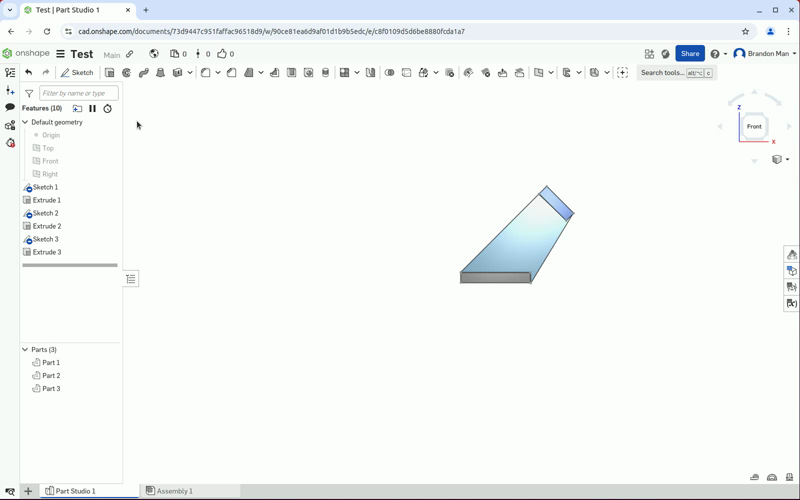
key(left, 2)
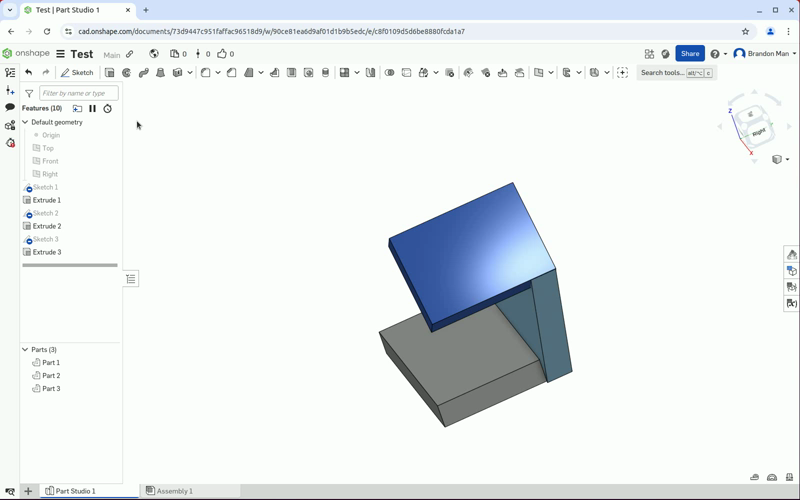
key(down, 2)
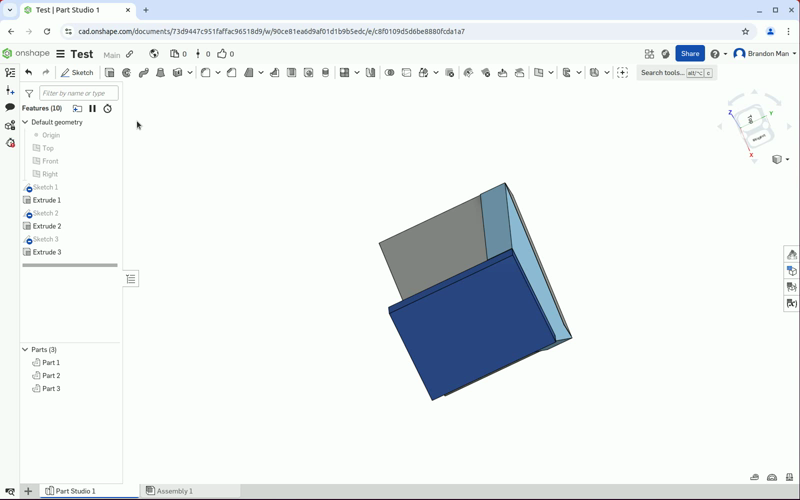
key(up, 2)
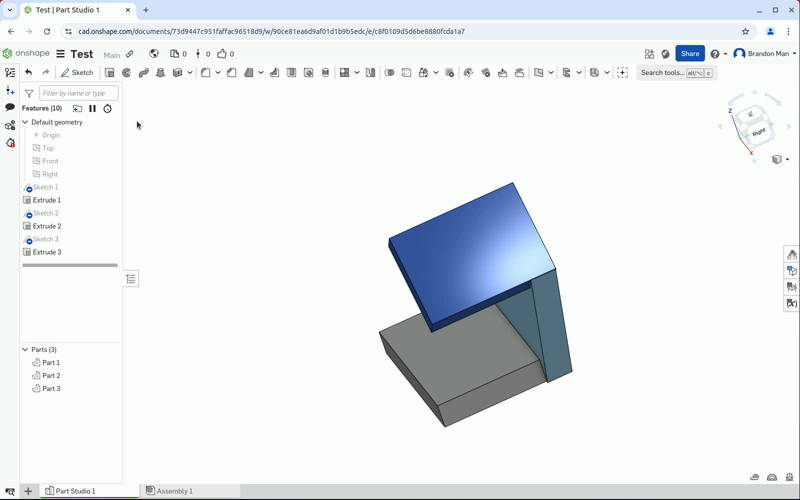
key(right, 2)
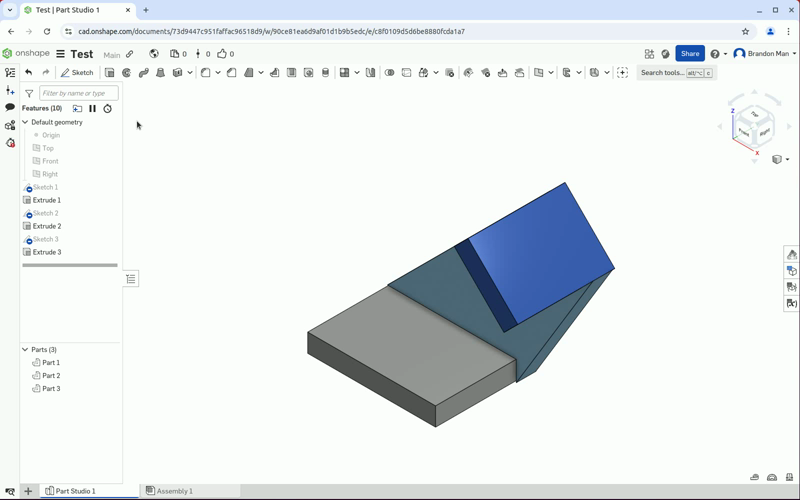
mouse_move(73, 189)
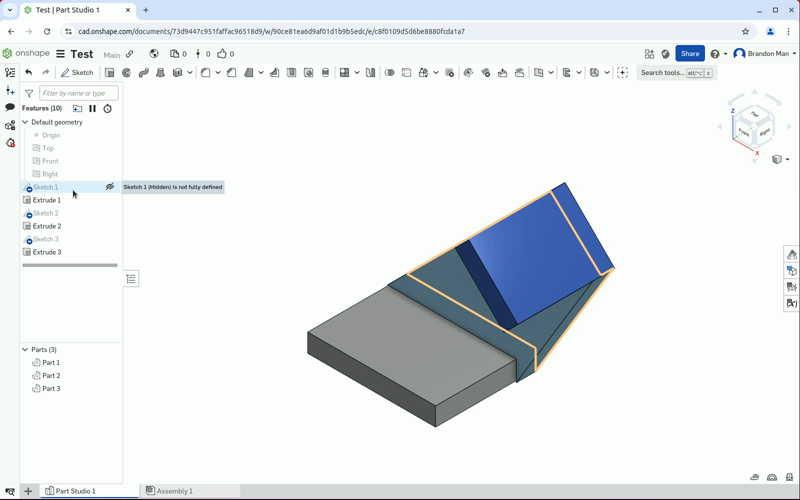
click(73, 189)